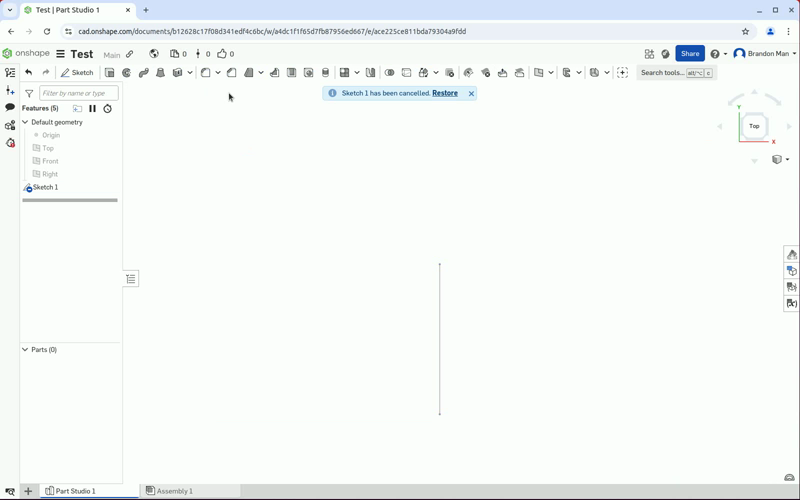
key(shift+h)
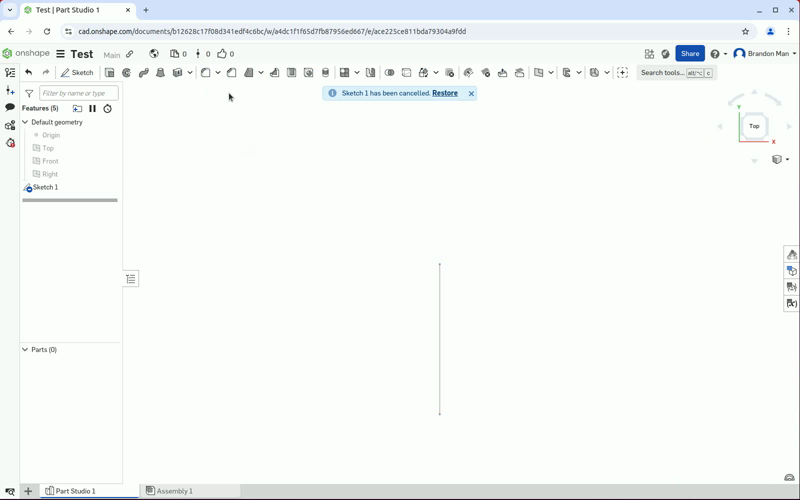
key(shift+s)
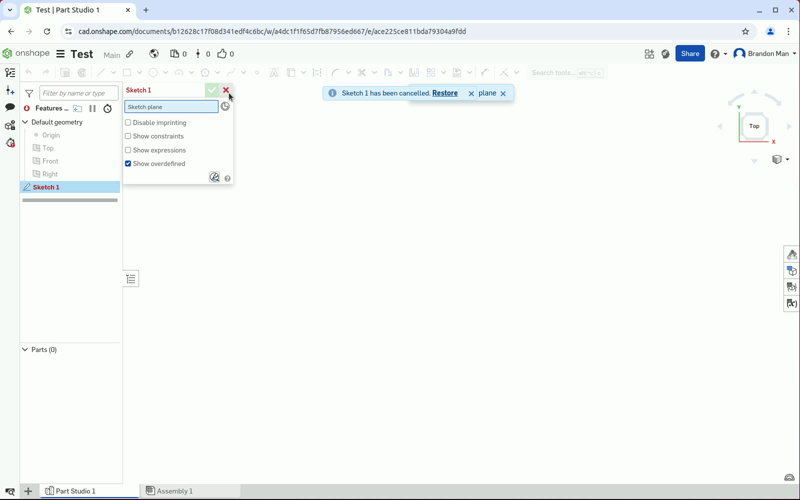
mouse_move(73, 150)
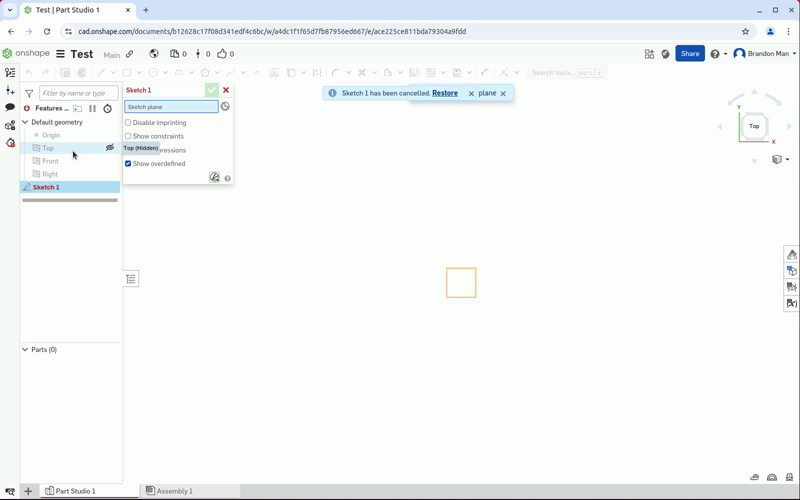
click(73, 150)
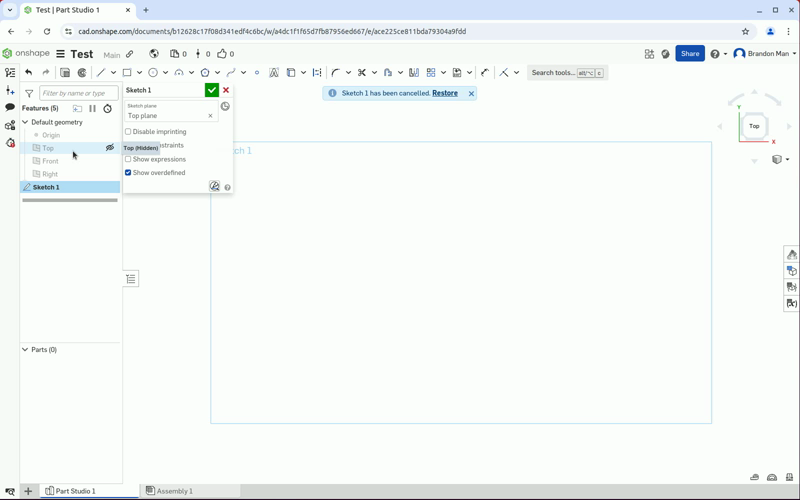
mouse_move(73, 352)
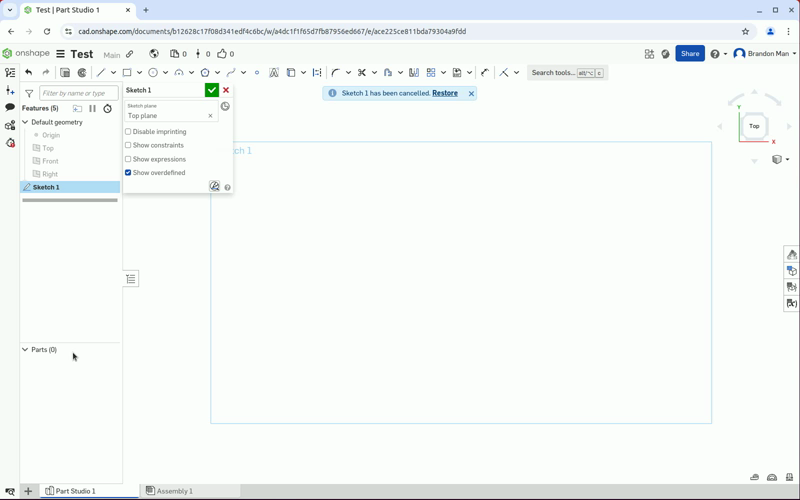
key(y)
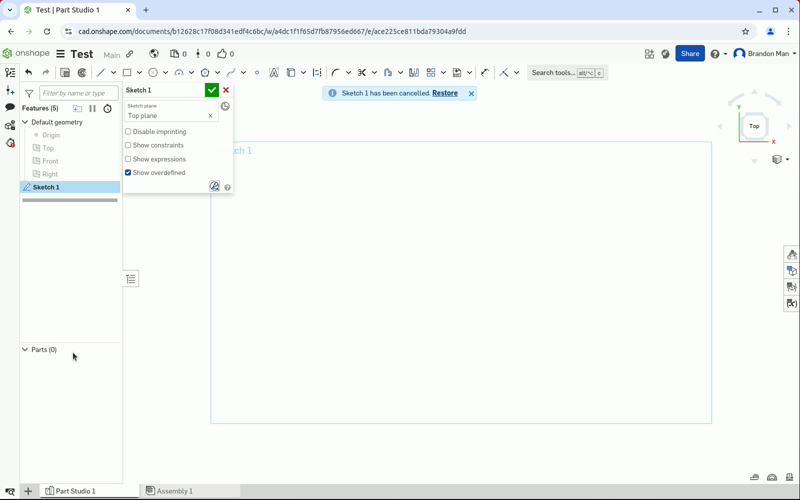
key(l)
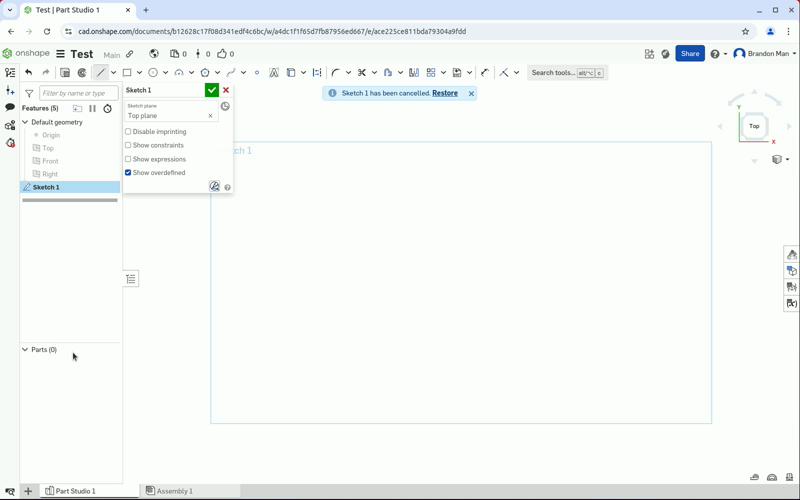
key_down(shift)
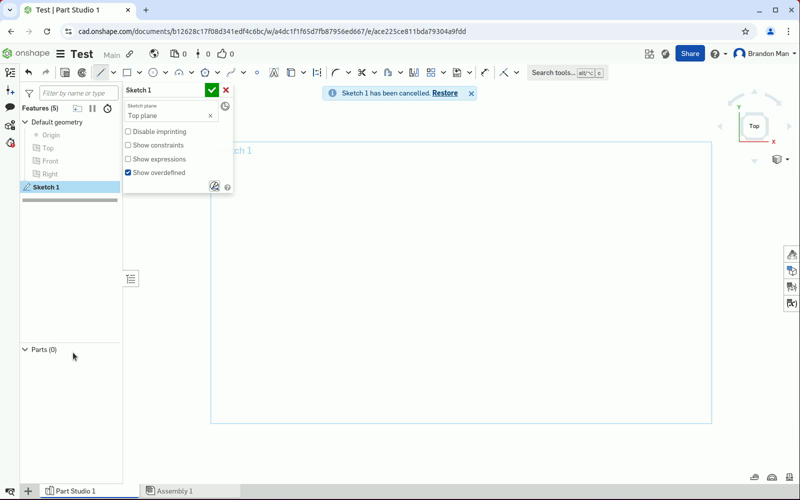
mouse_move(411, 318)
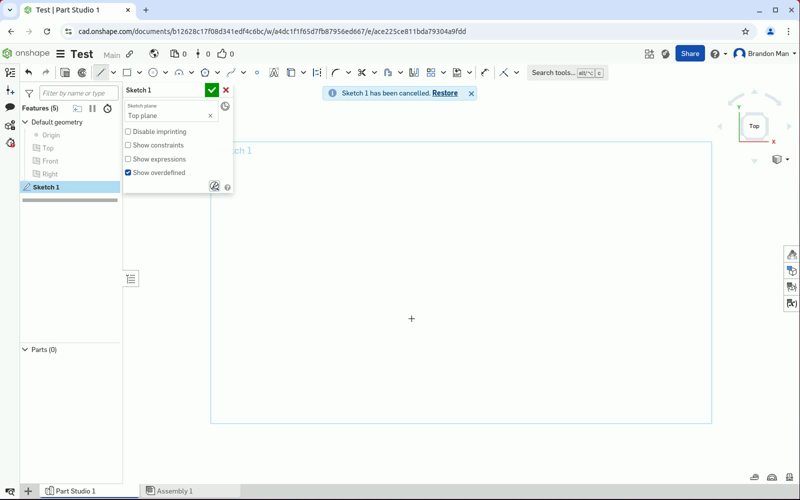
click(411, 318)
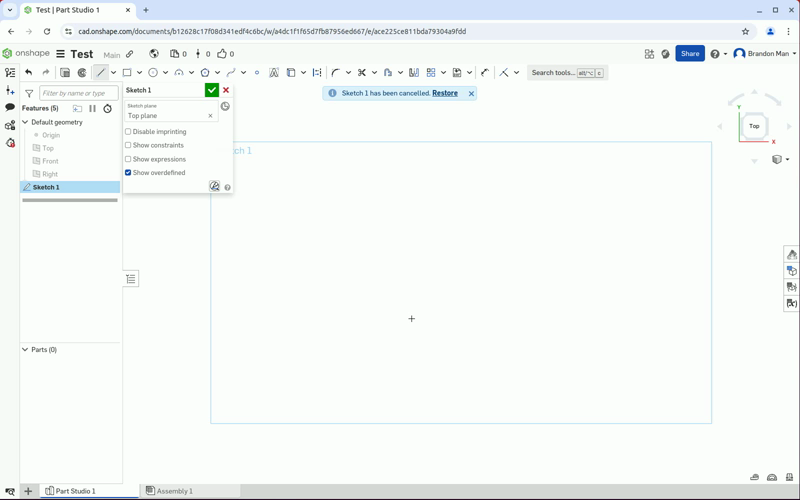
key_up(shift)
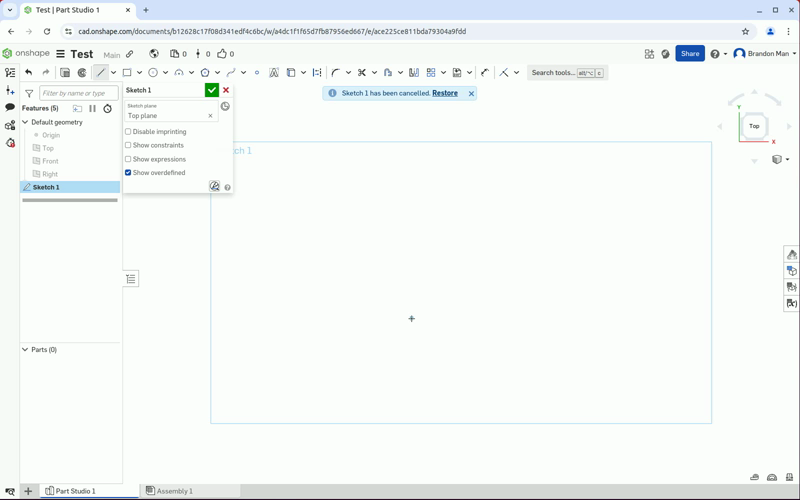
key_down(shift)
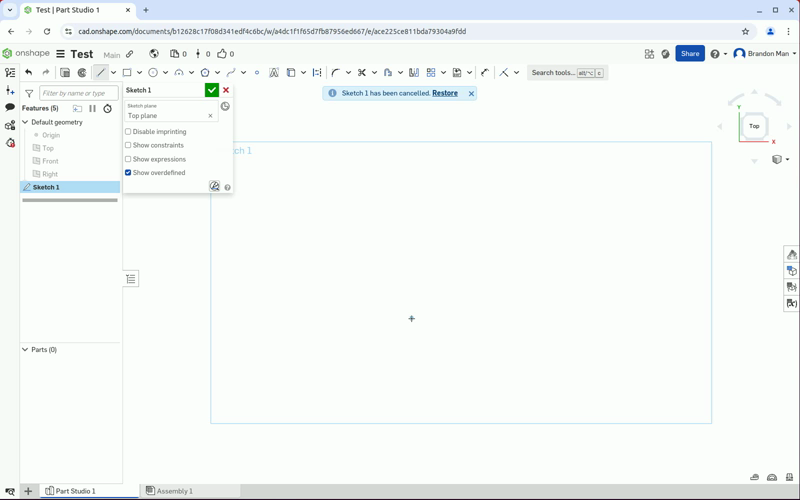
mouse_move(510, 318)
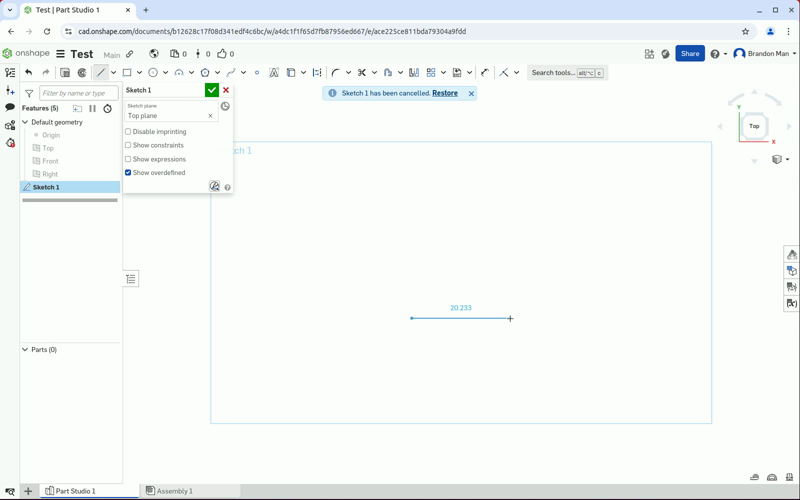
click(510, 318)
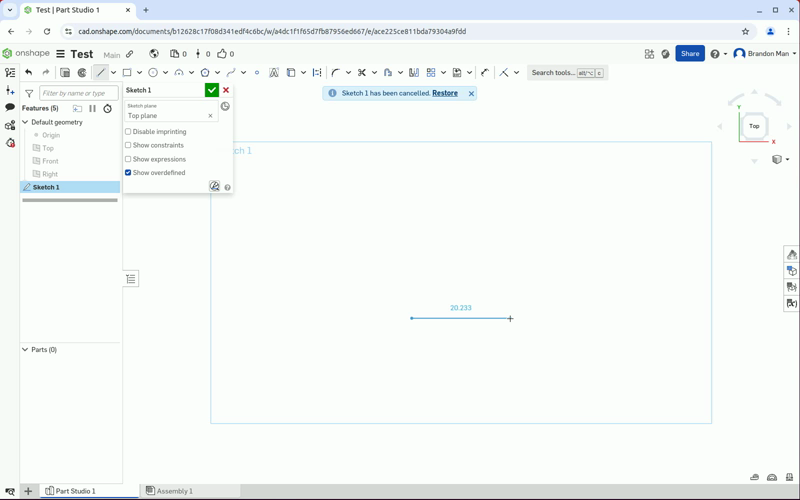
key_up(shift)
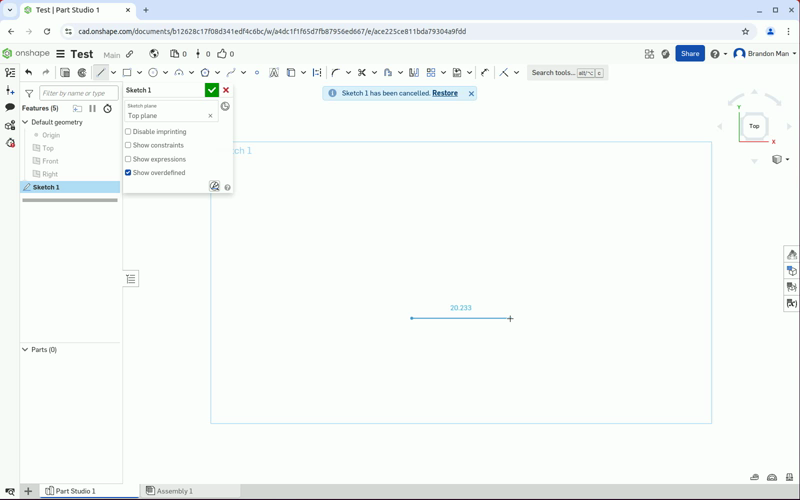
key_down(shift)
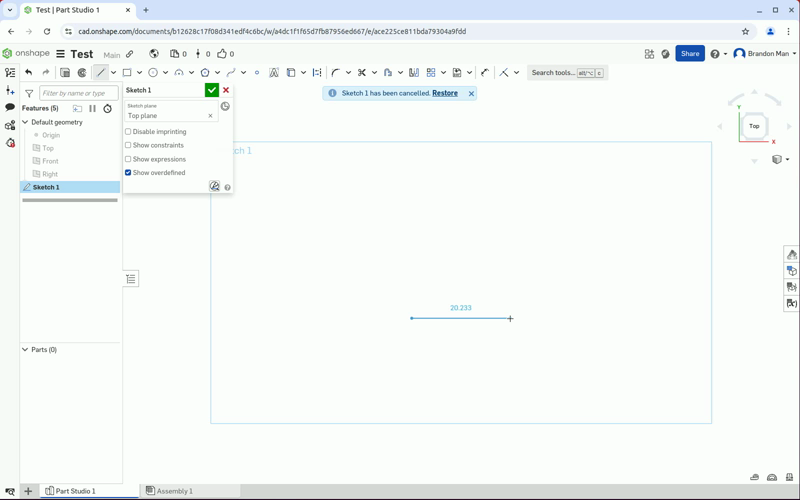
mouse_move(510, 247)
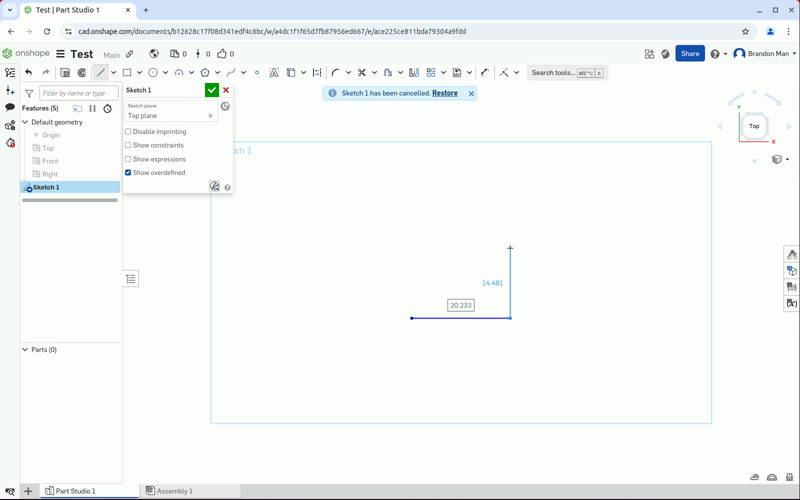
click(510, 247)
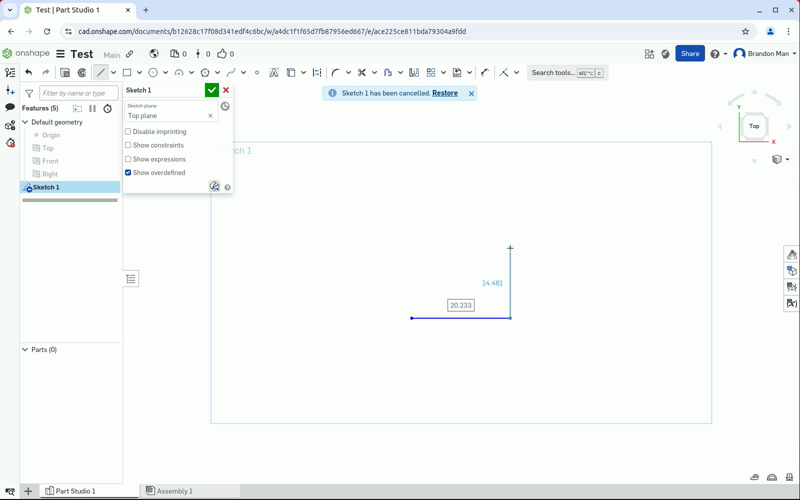
key_up(shift)
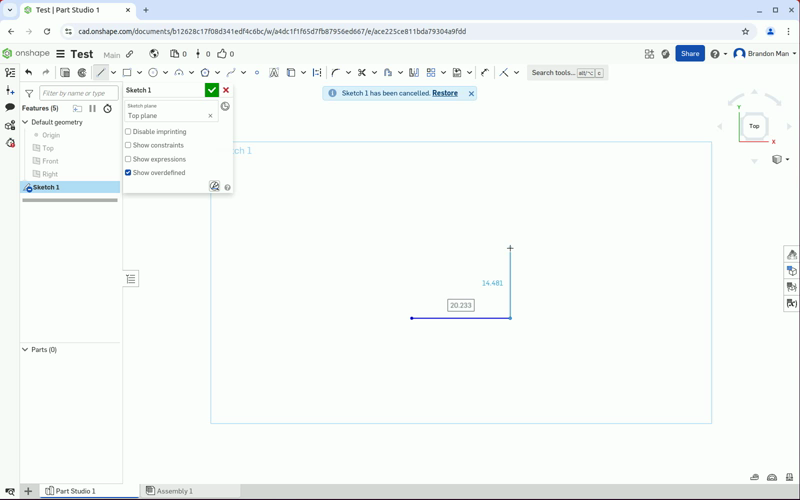
key_down(shift)
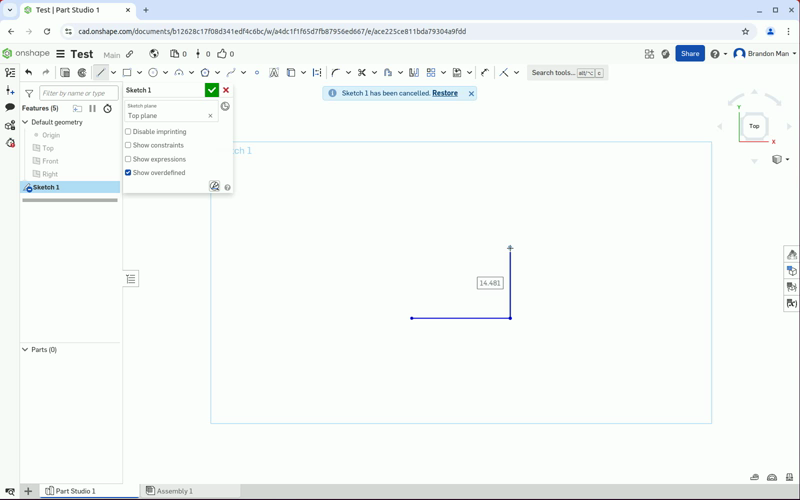
mouse_move(411, 247)
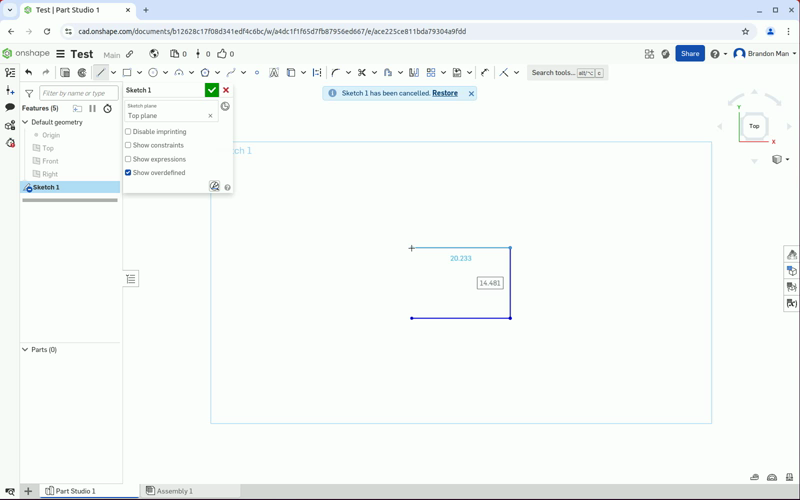
click(411, 247)
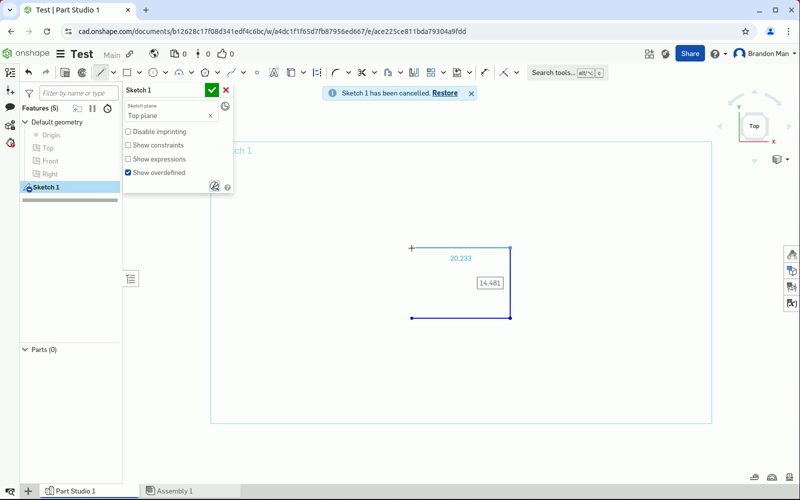
key_up(shift)
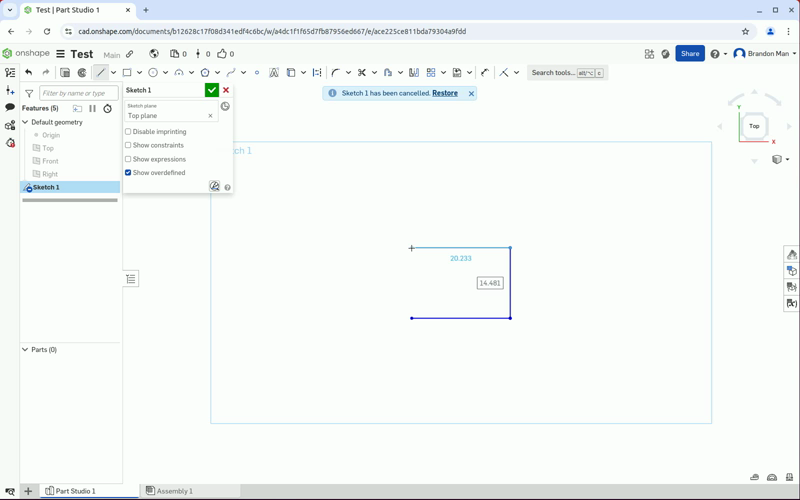
key_down(shift)
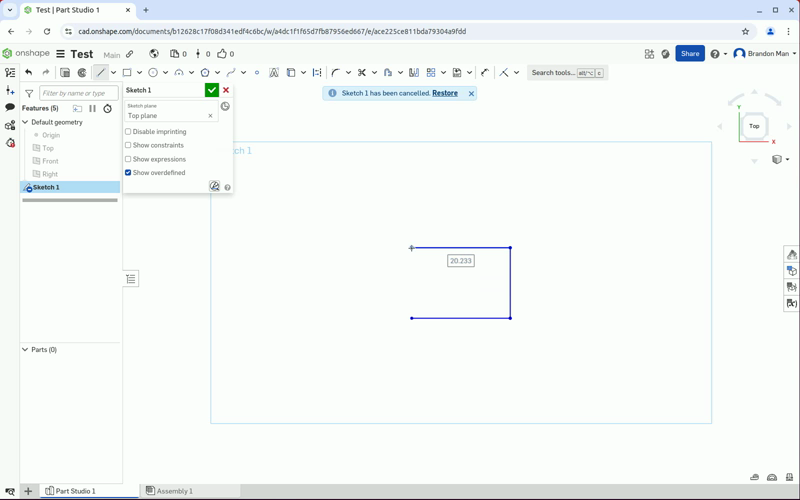
mouse_move(411, 318)
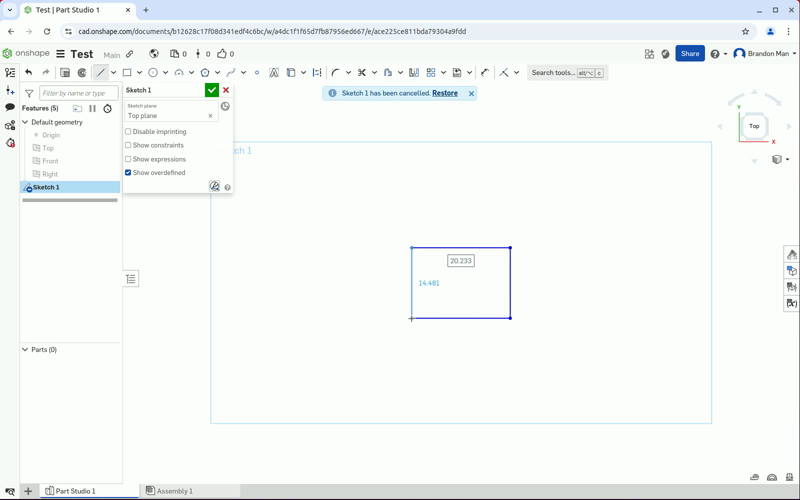
key_up(shift)
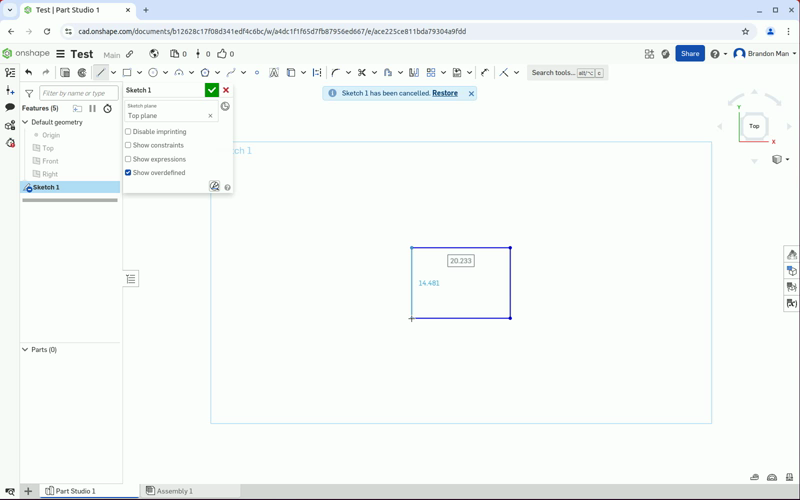
click(411, 318)
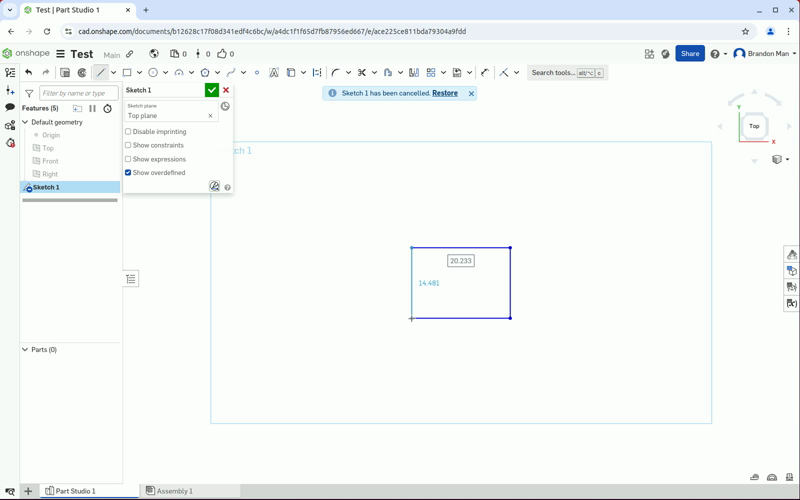
key(esc)
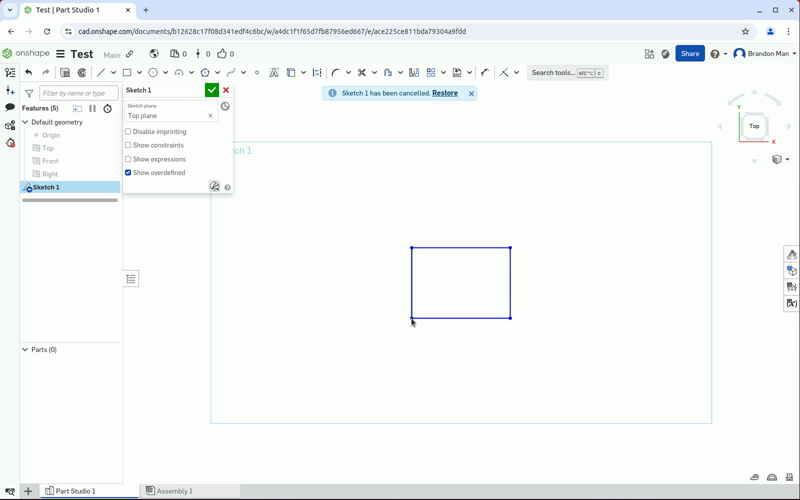
mouse_move(493, 263)
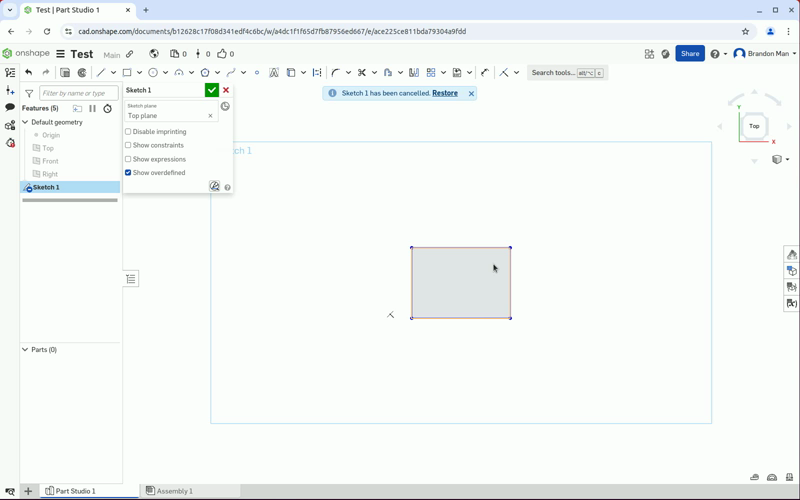
click(493, 263)
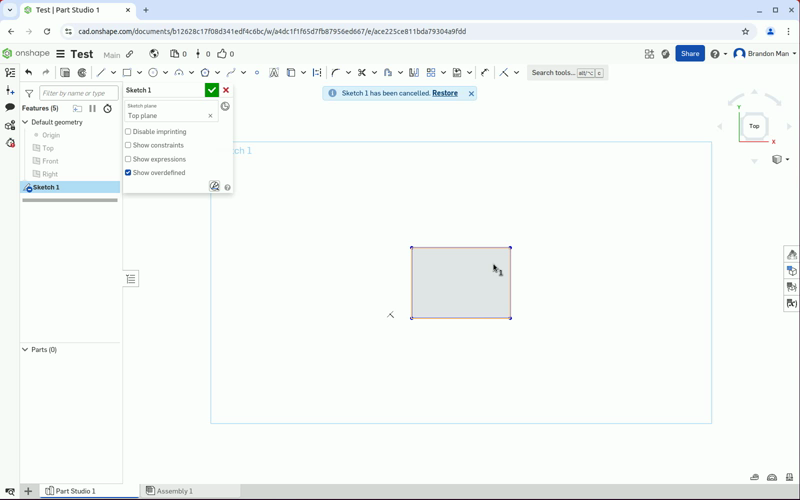
mouse_move(73, 352)
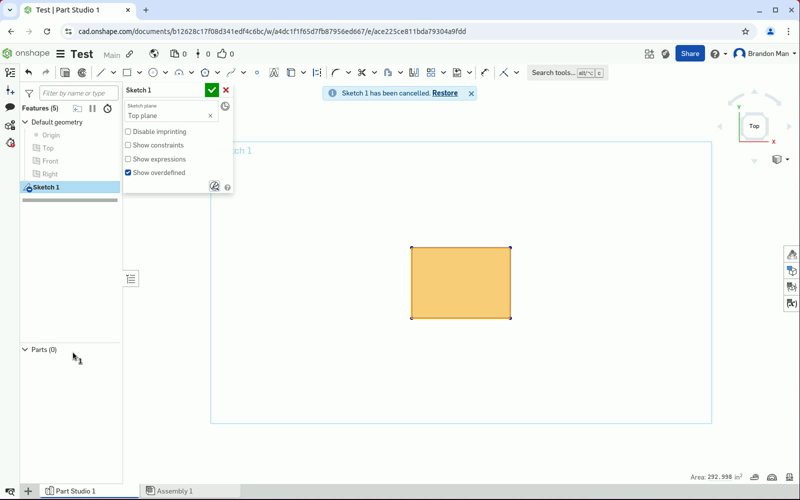
key(shift+y)
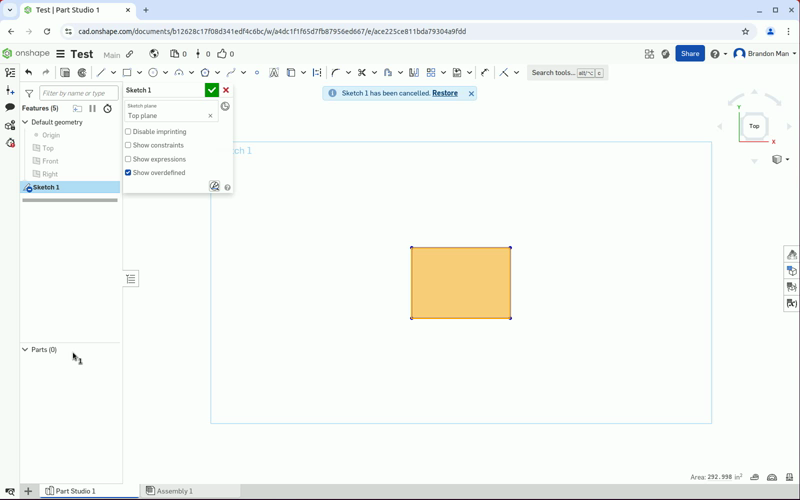
key(shift+e)
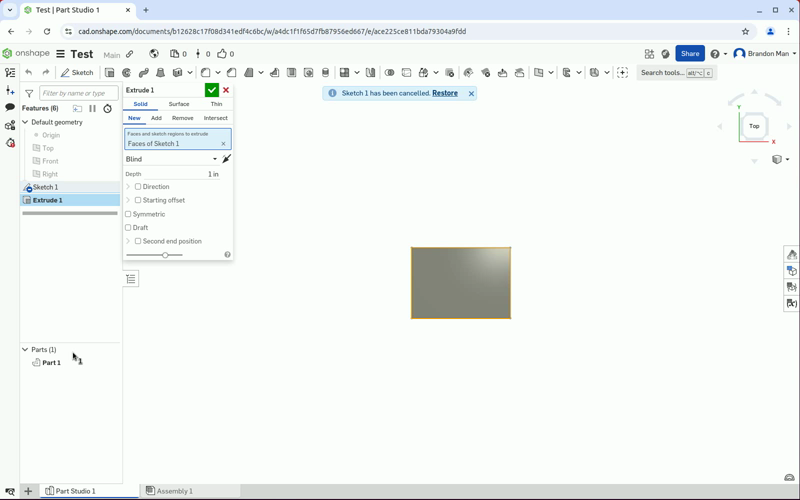
mouse_move(143, 106)
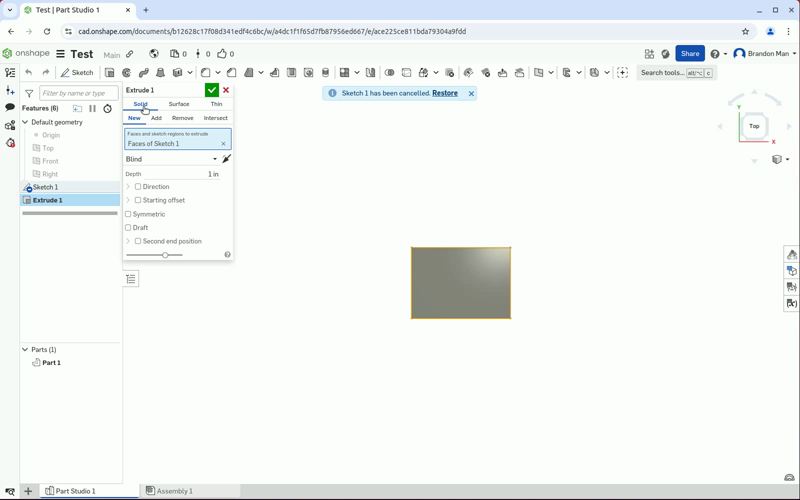
click(143, 106)
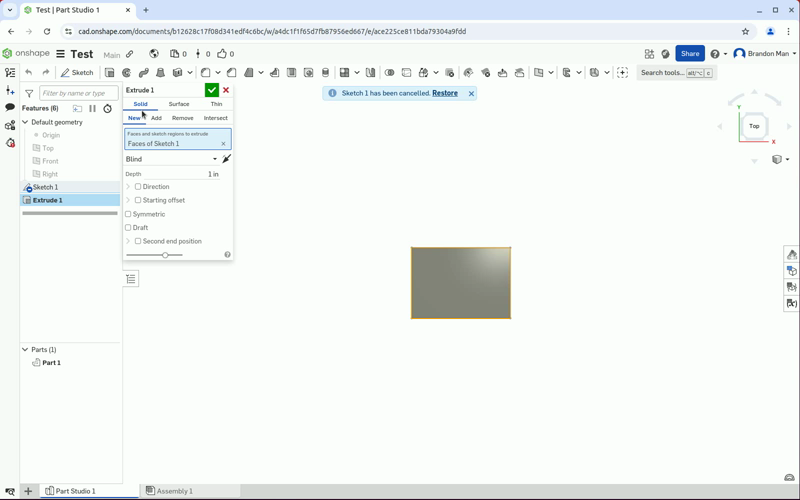
mouse_move(137, 120)
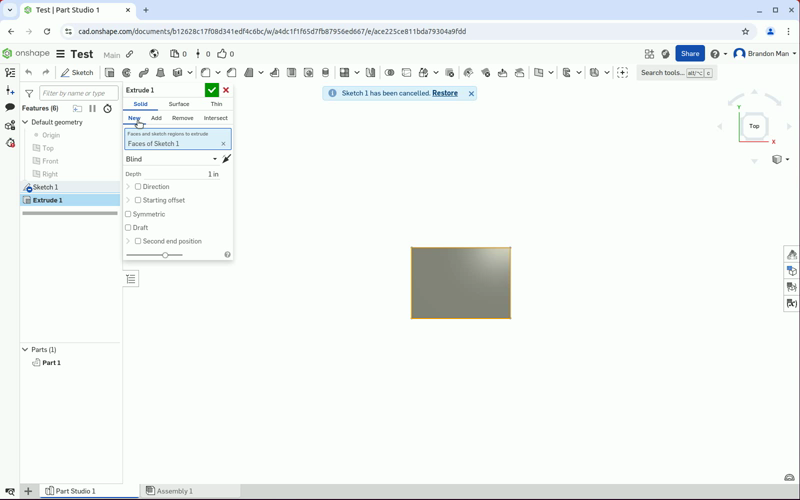
click(137, 120)
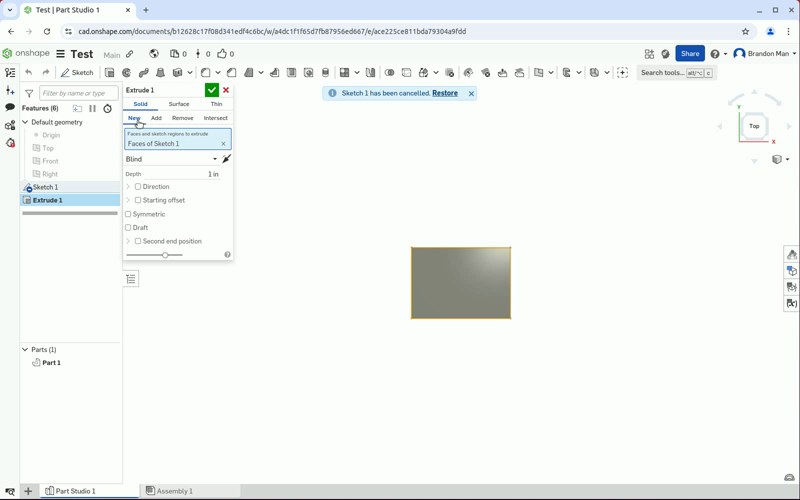
key(tab, 4)
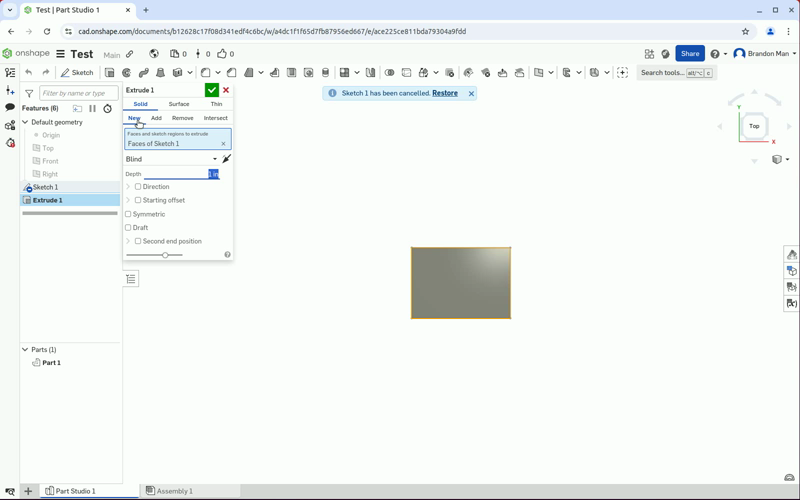
text(11.554)
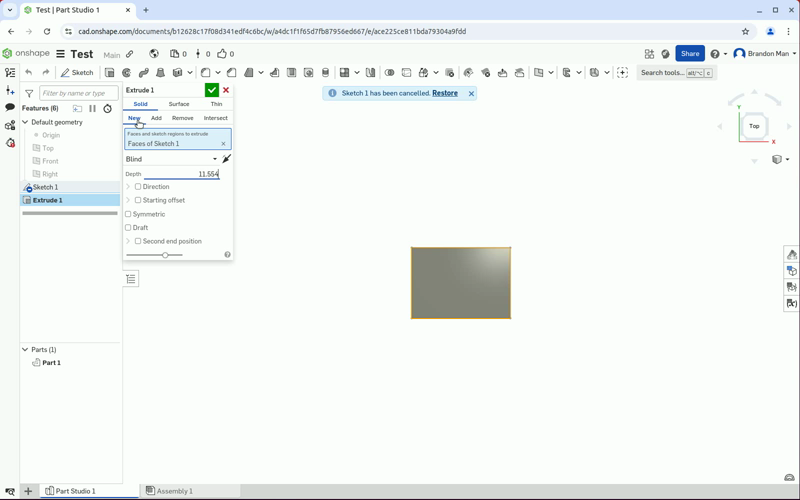
key(enter)
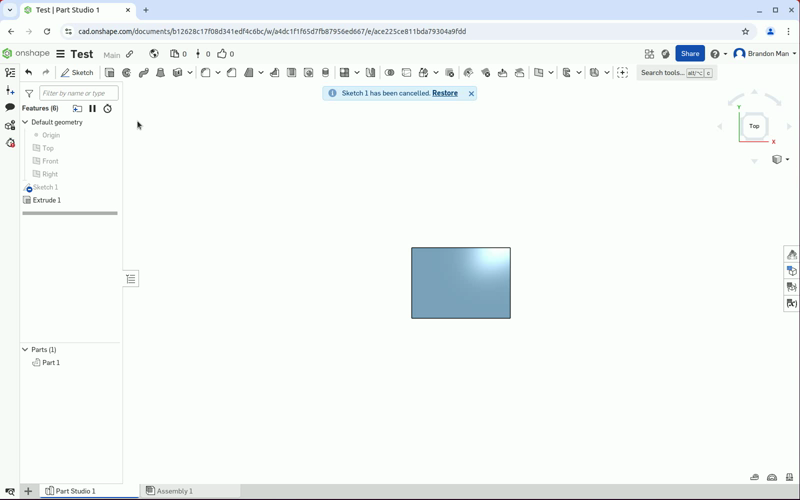
key(shift+h)
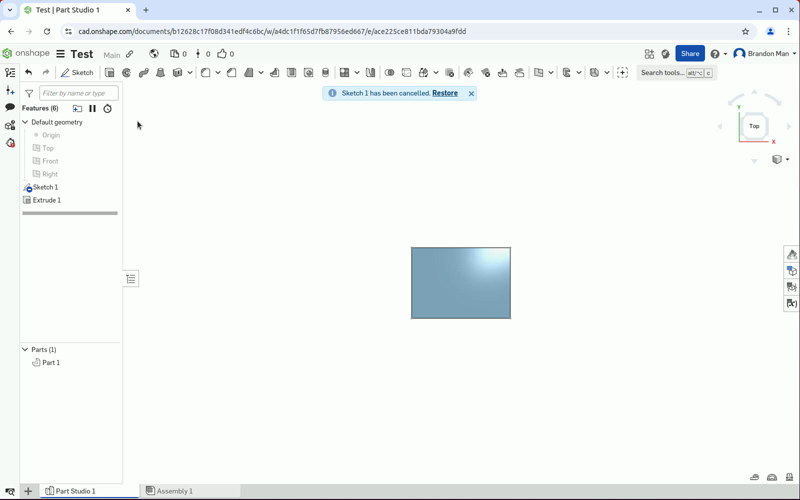
key(shift+h)
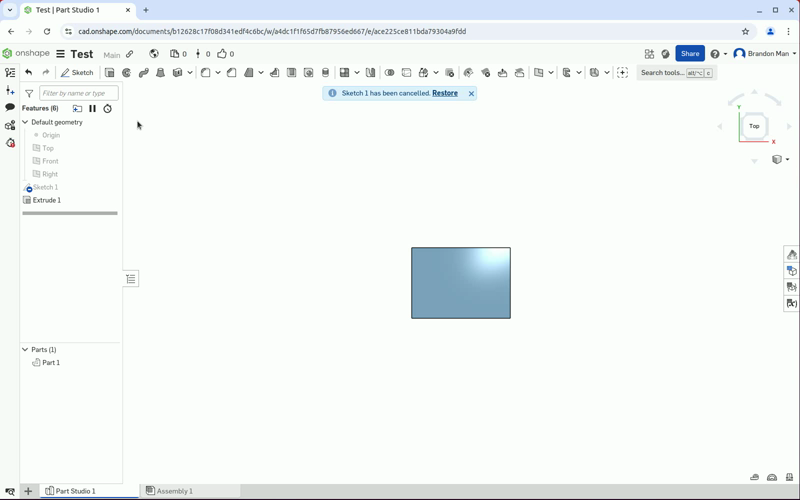
mouse_move(73, 189)
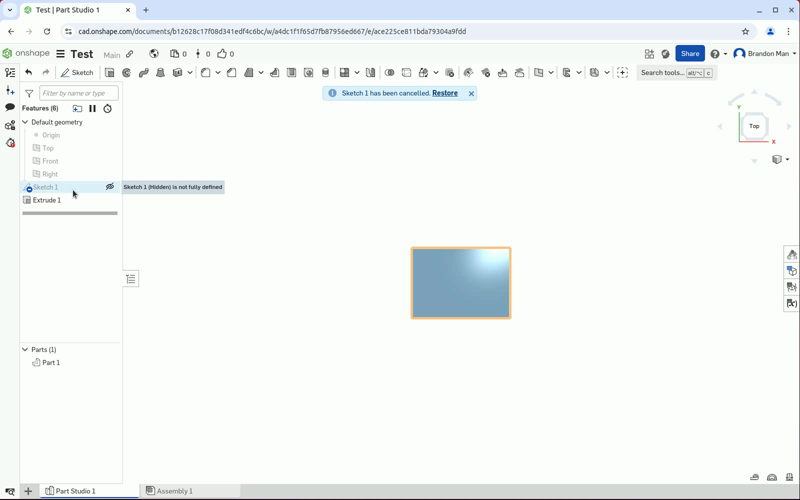
click(73, 189)
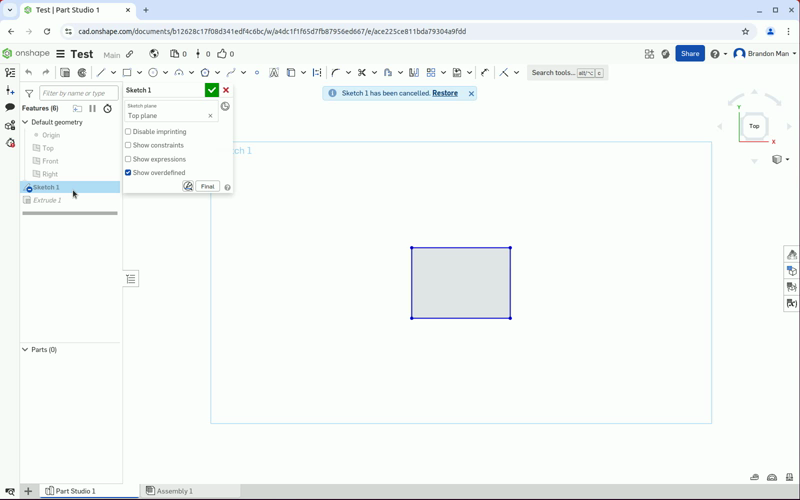
mouse_move(229, 92)
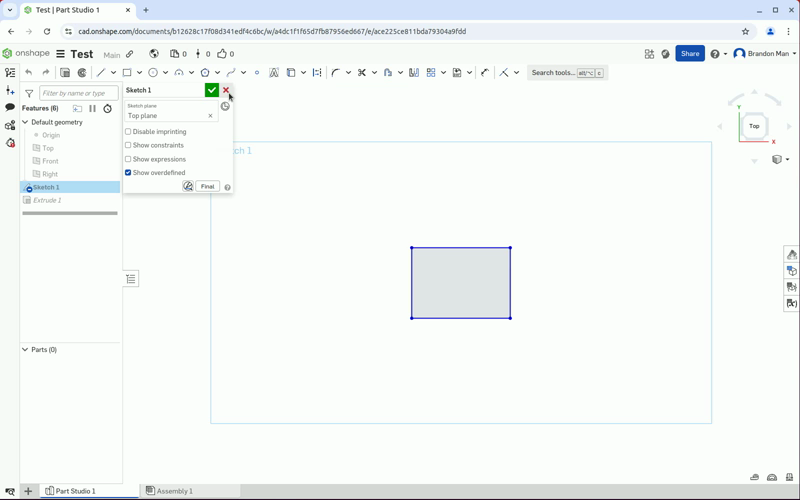
click(229, 92)
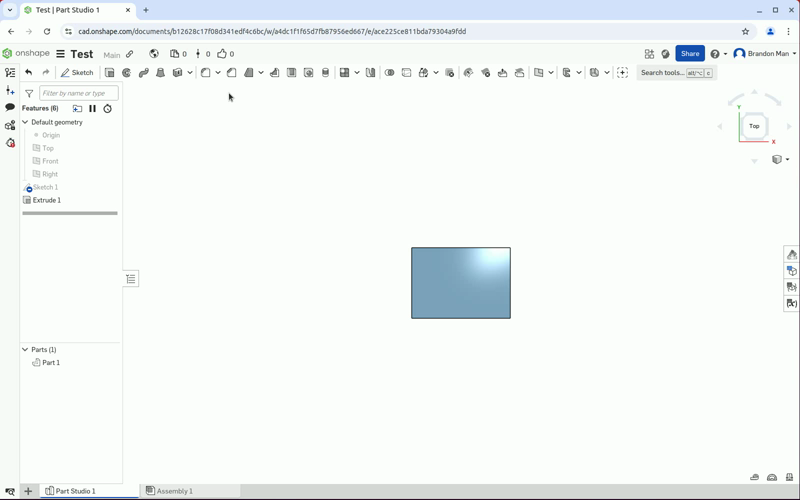
mouse_move(541, 75)
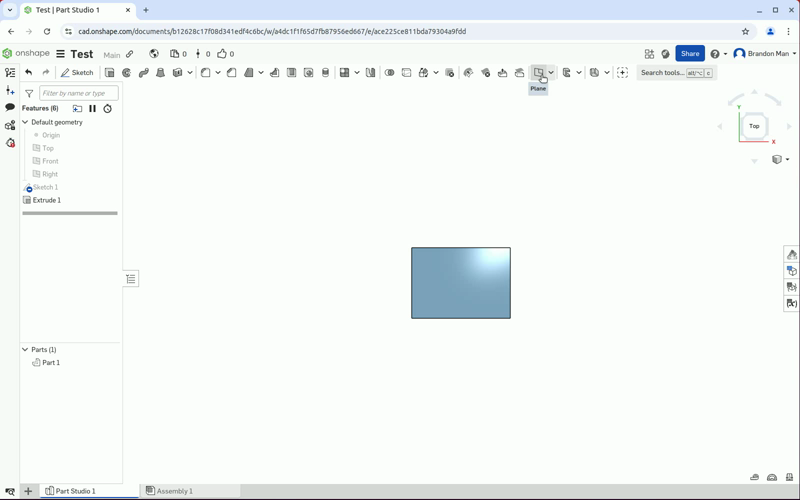
click(541, 75)
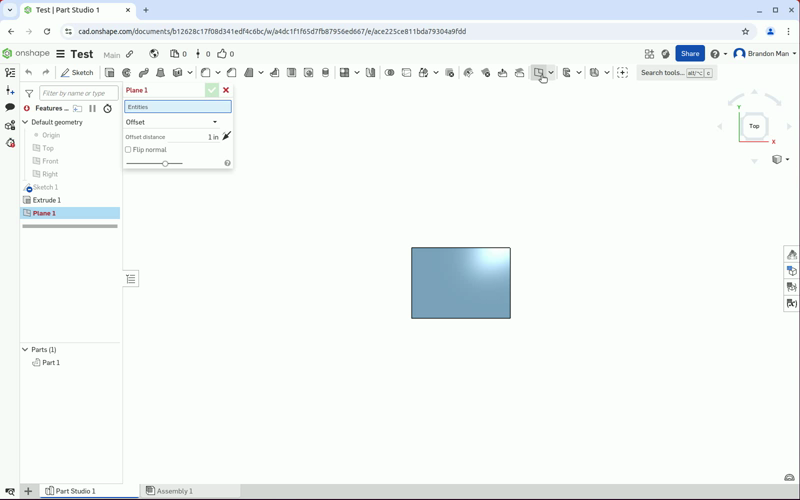
mouse_move(73, 150)
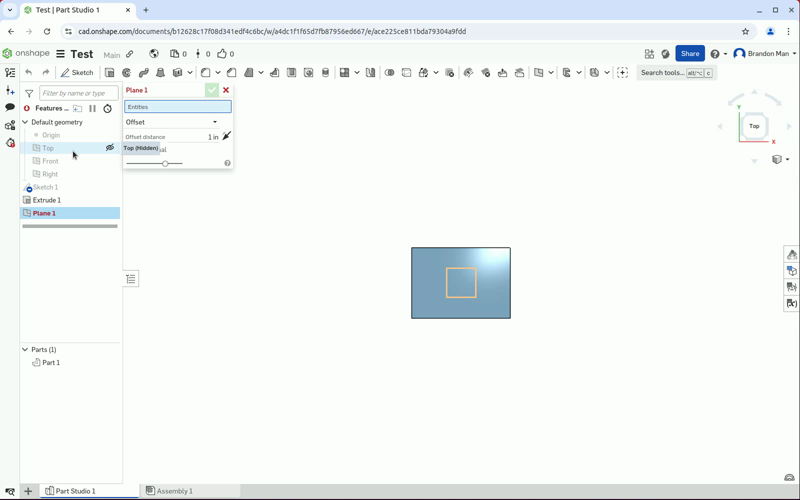
click(73, 150)
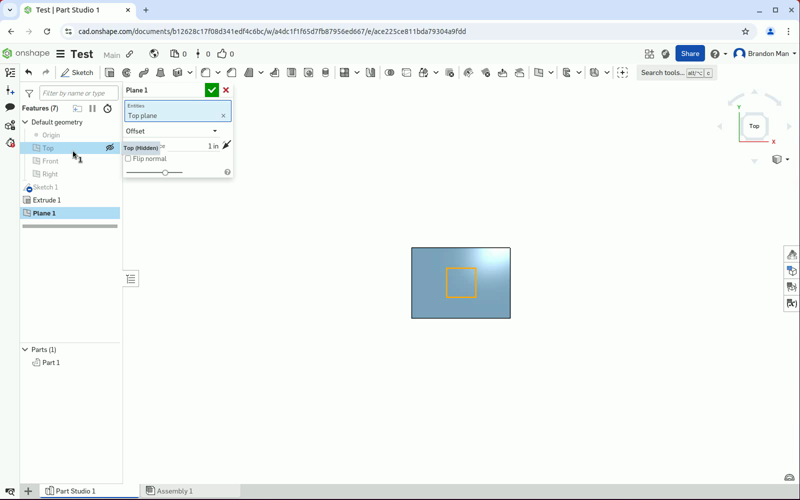
key(tab, 2)
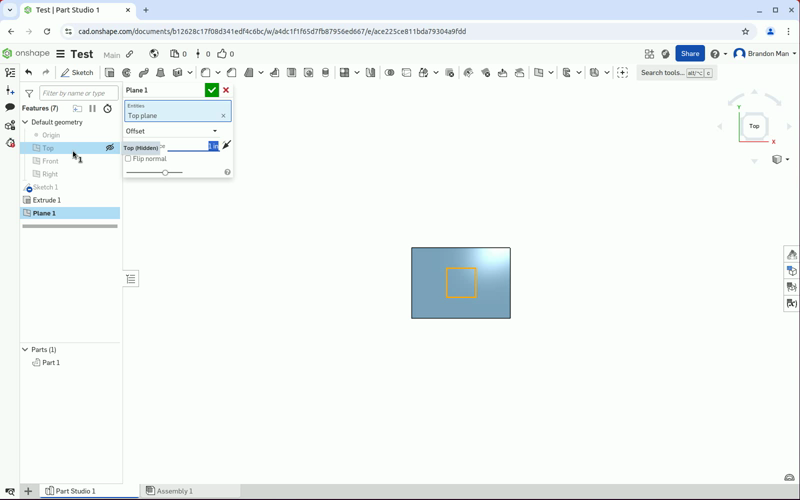
text(11.554)
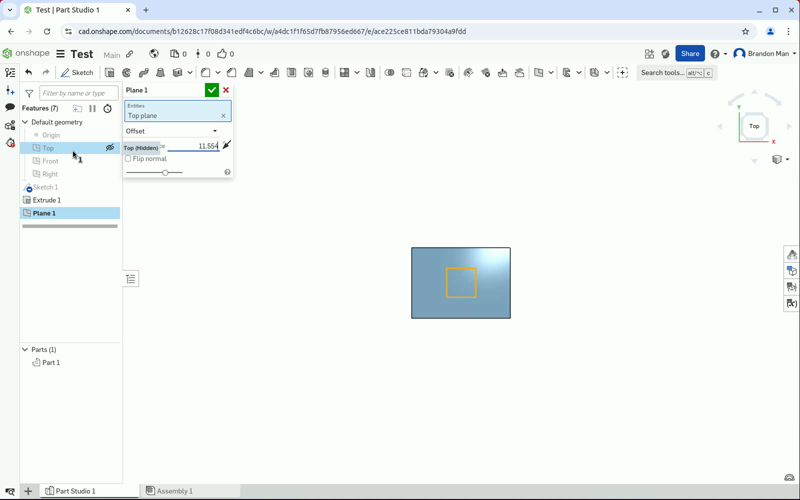
key(enter, 2)
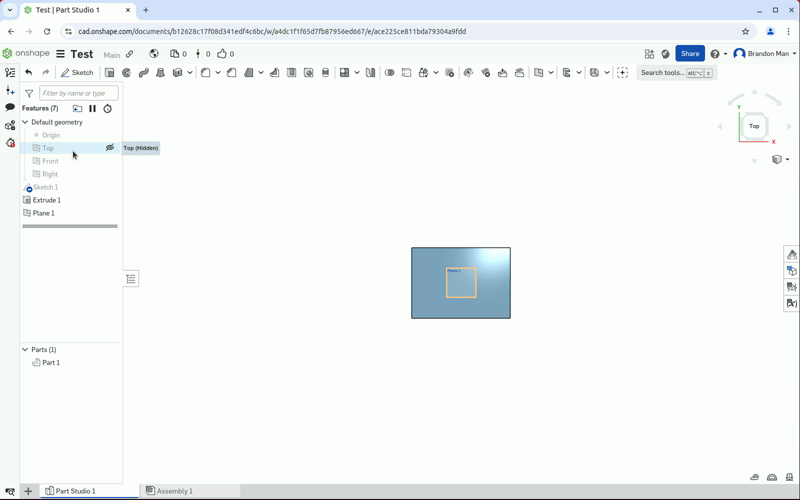
key(shift+s)
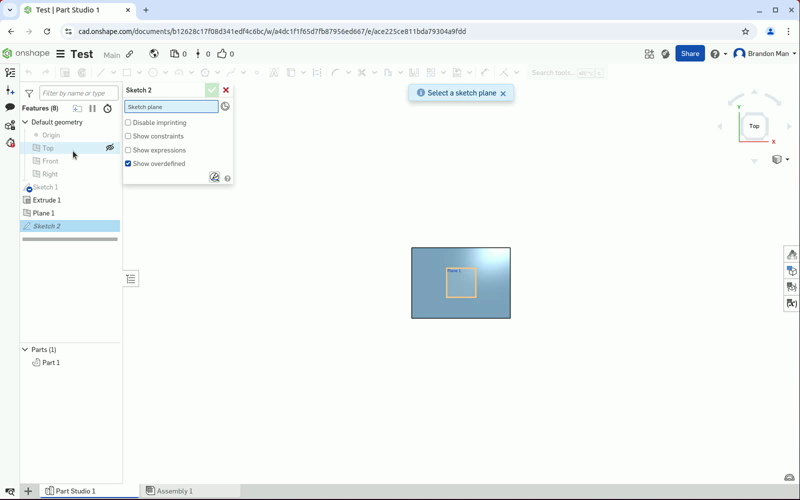
mouse_move(73, 215)
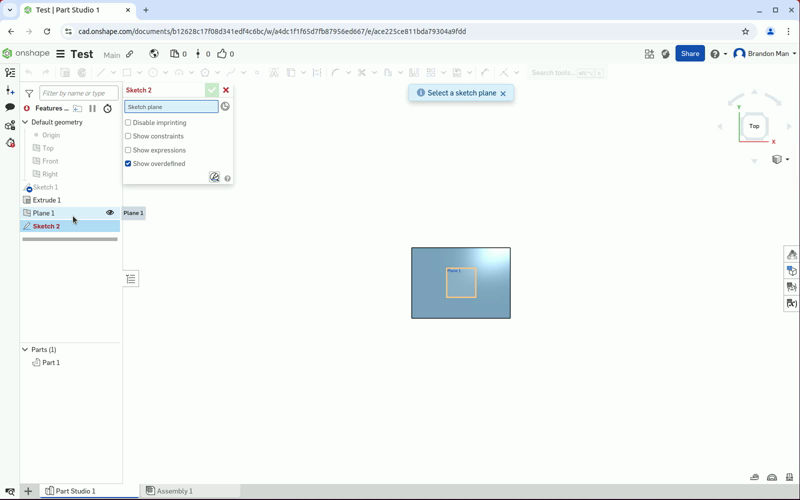
click(73, 215)
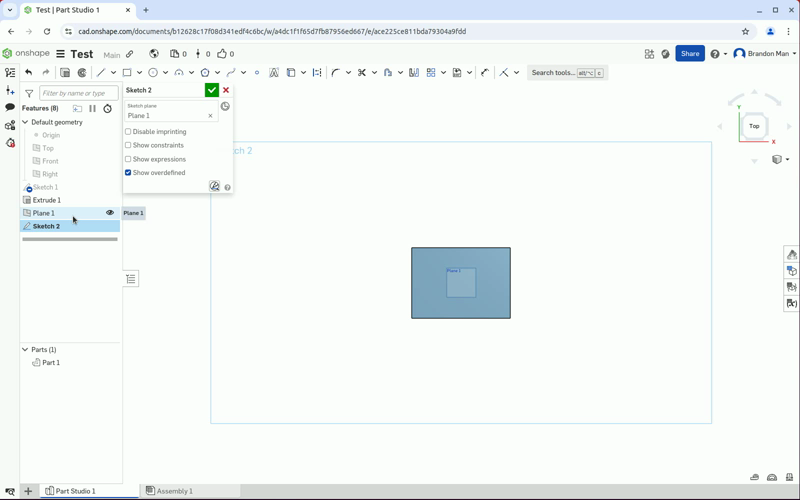
mouse_move(73, 352)
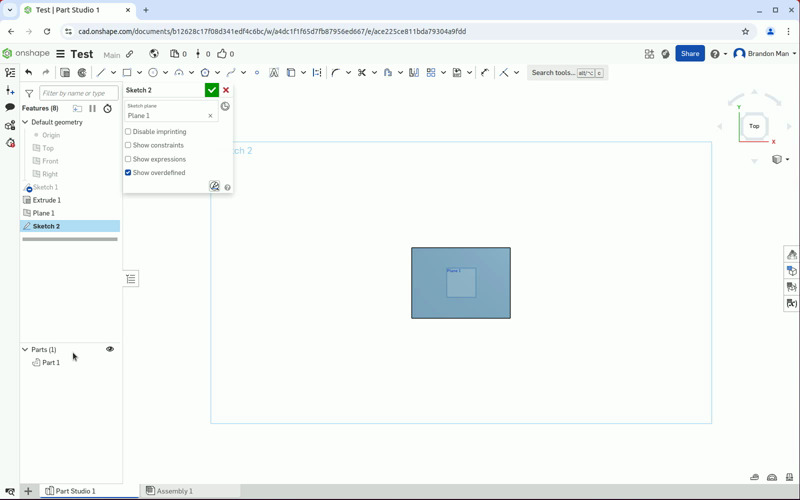
key(y)
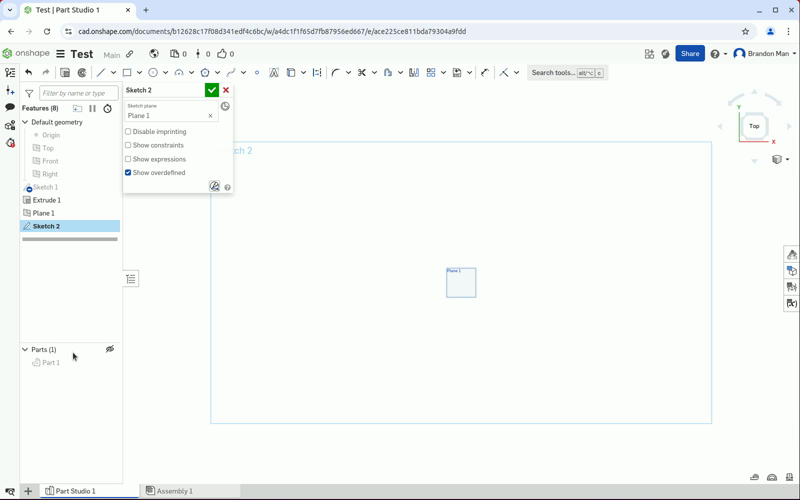
key(c)
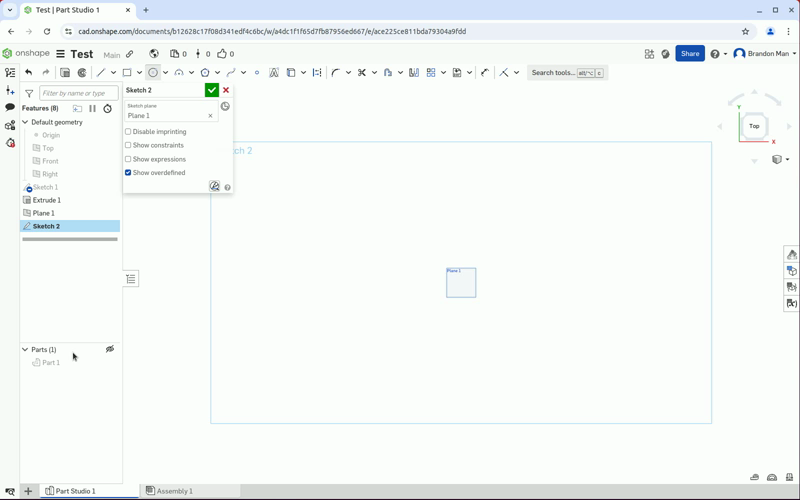
key_down(shift)
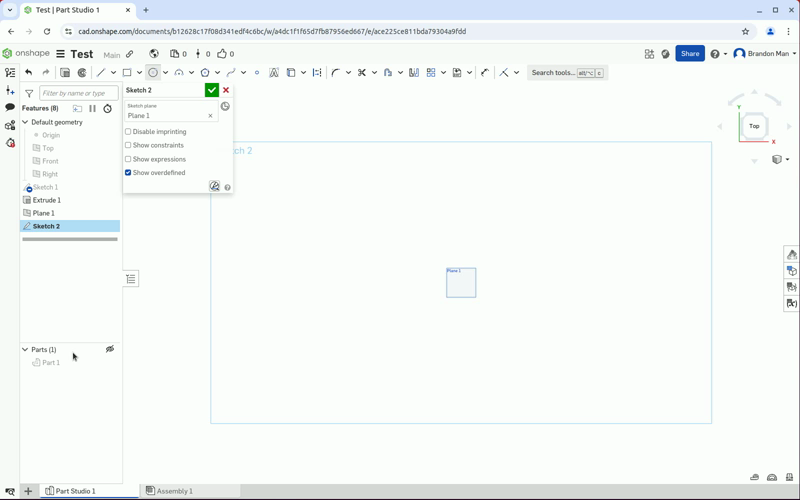
mouse_move(461, 282)
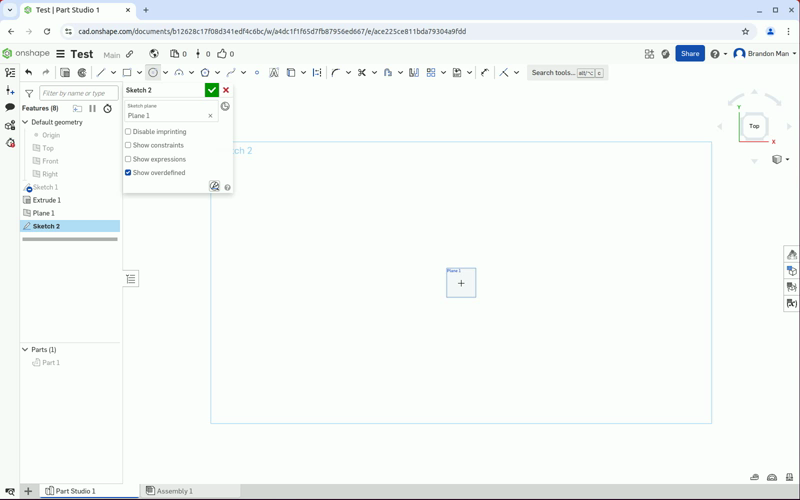
click(461, 282)
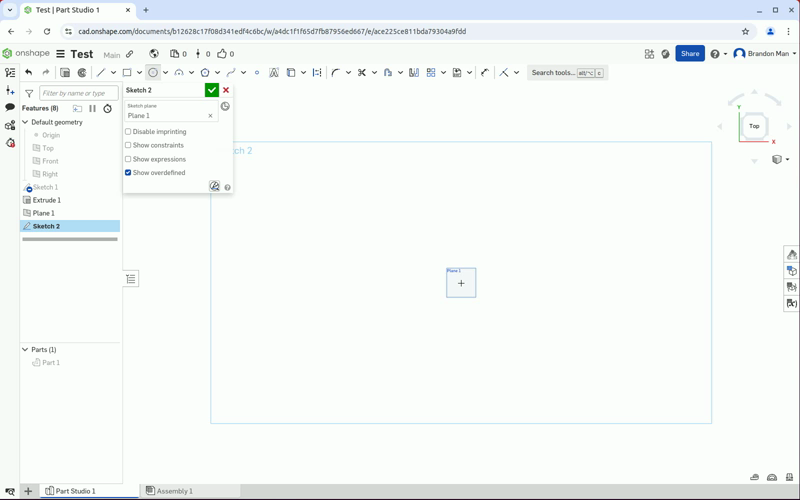
key_up(shift)
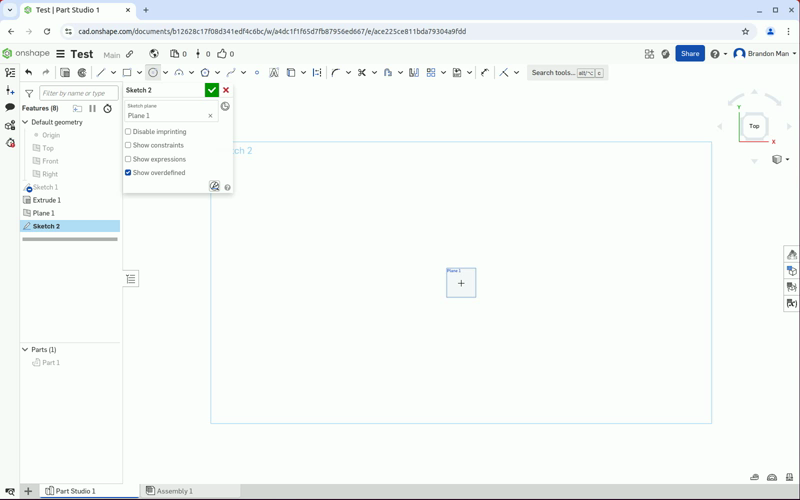
mouse_move(468, 282)
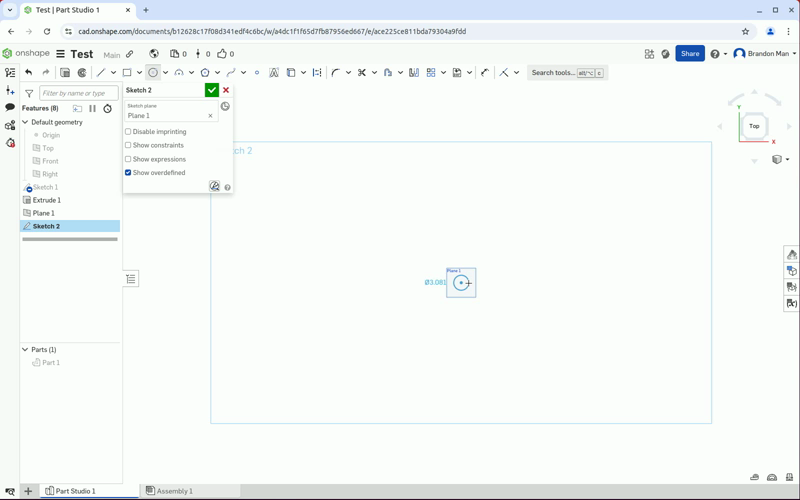
click(468, 282)
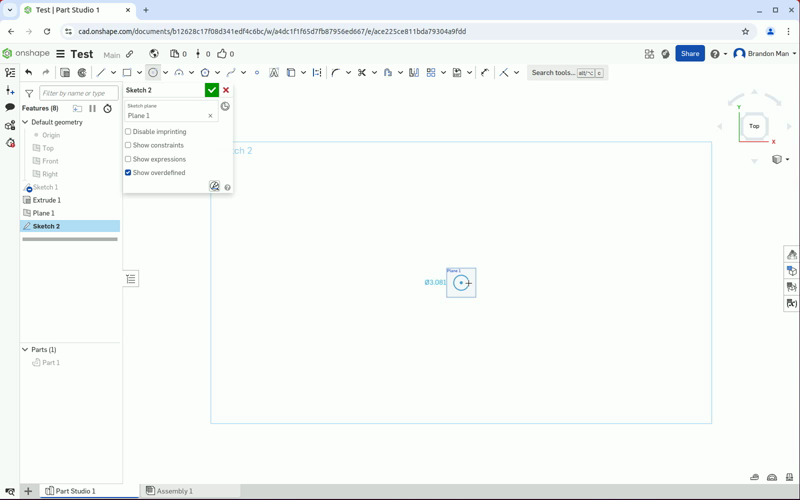
key(esc)
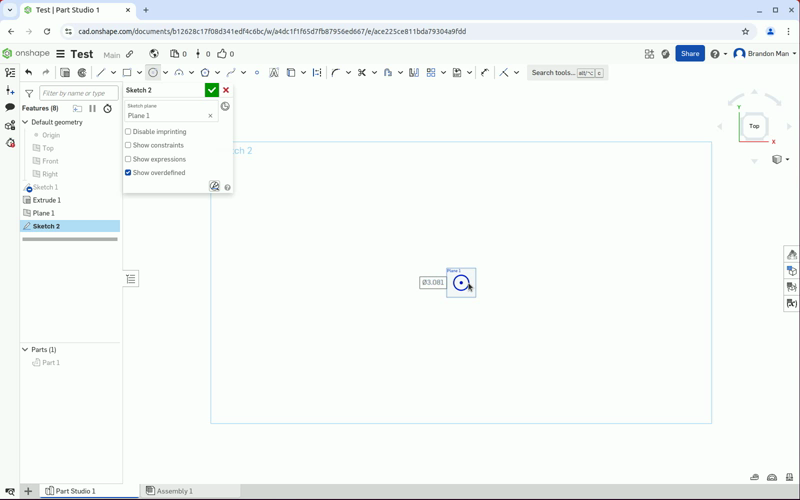
mouse_move(460, 285)
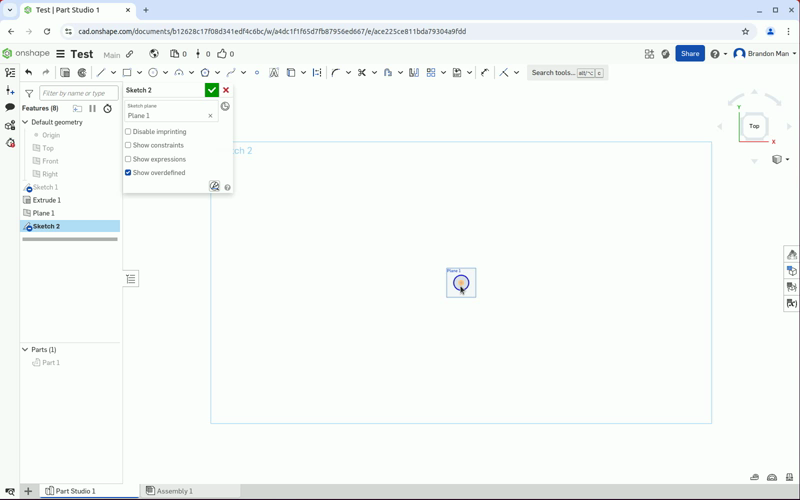
scroll(6)
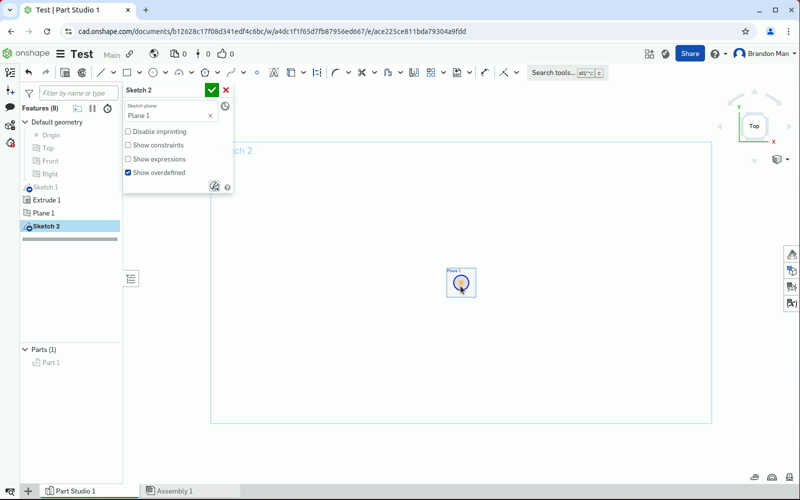
scroll(6)
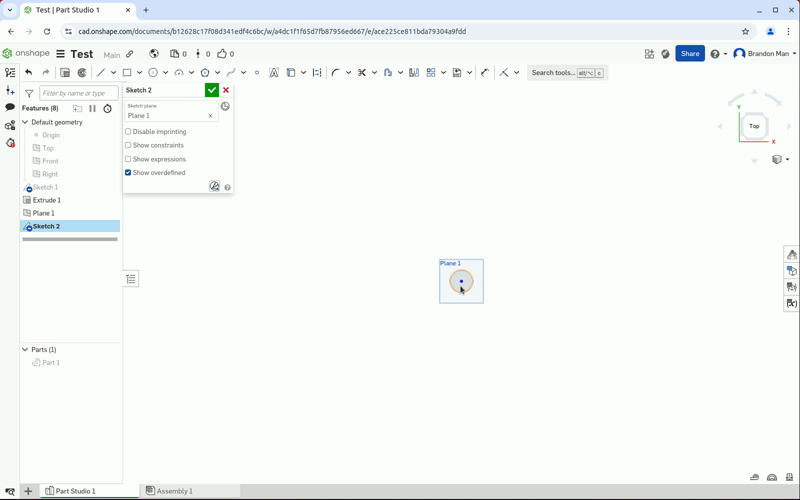
scroll(6)
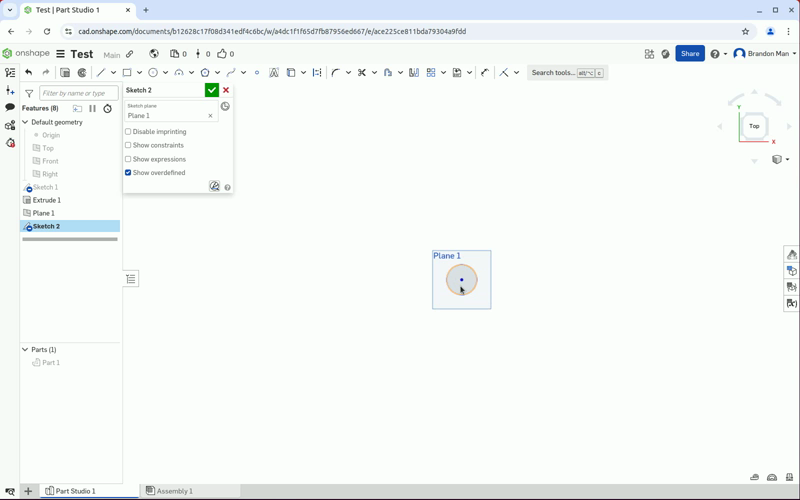
scroll(6)
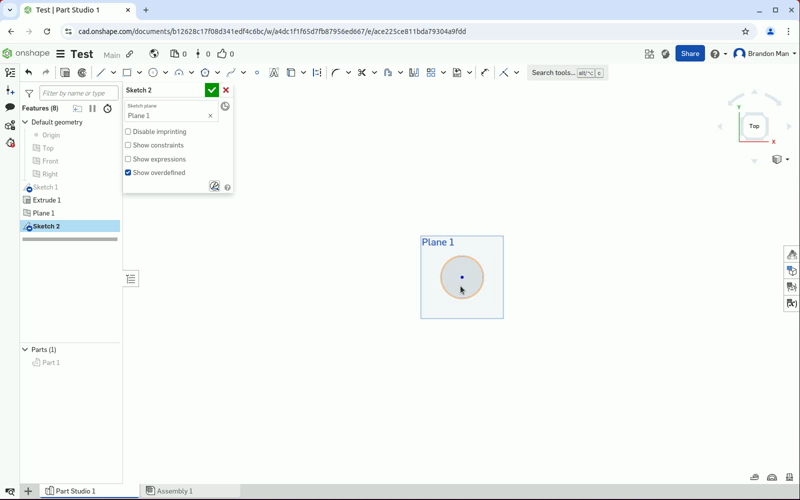
scroll(6)
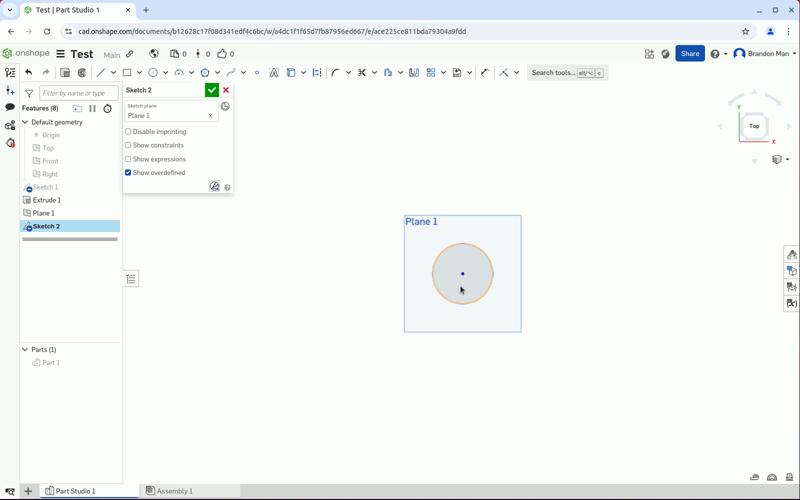
scroll(6)
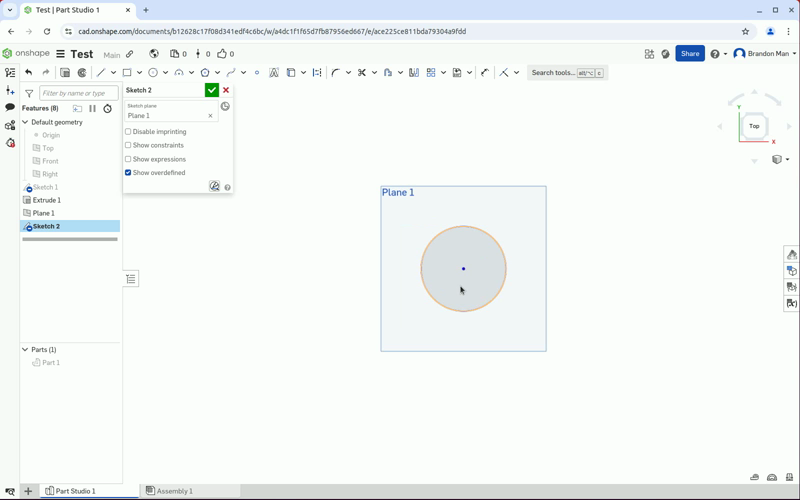
scroll(6)
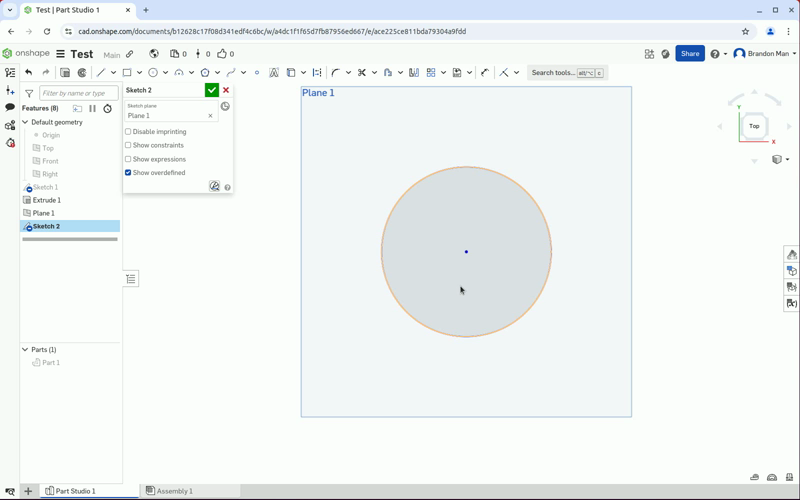
click(460, 285)
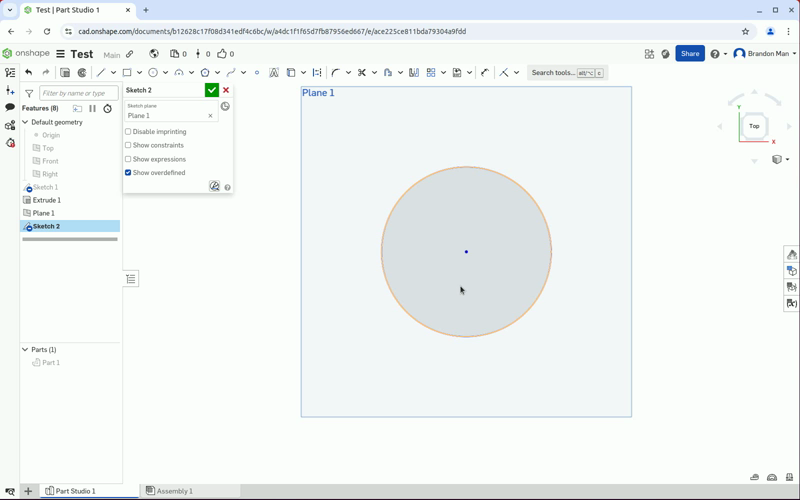
scroll(-6)
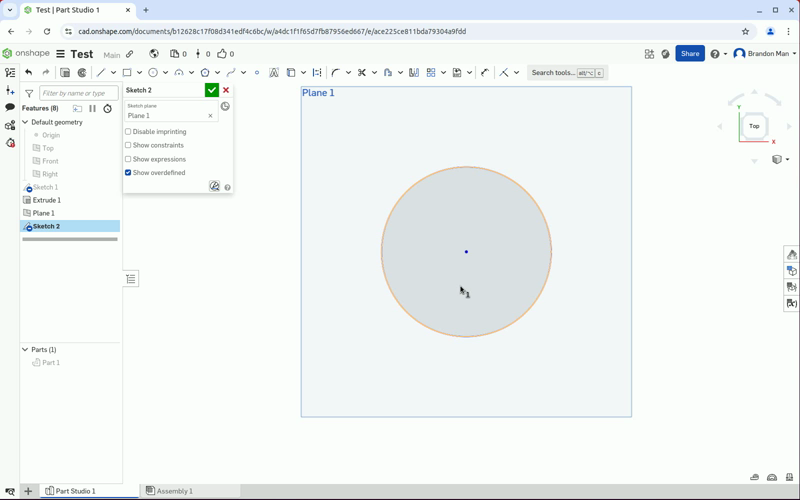
scroll(-6)
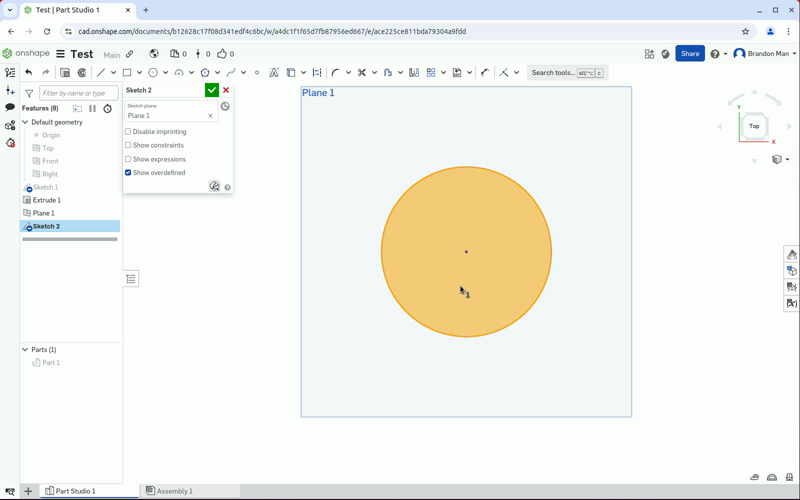
scroll(-6)
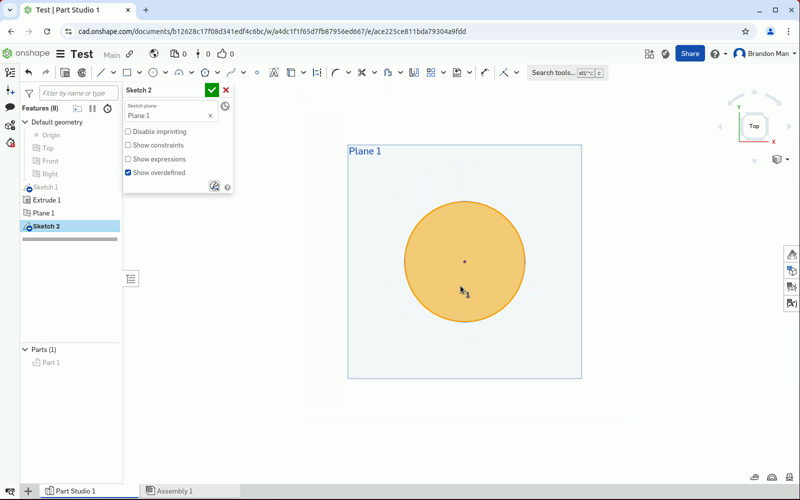
scroll(-6)
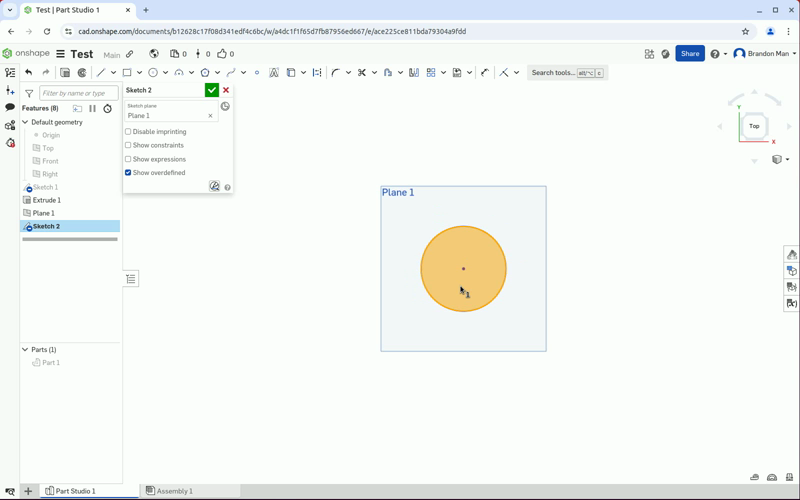
scroll(-6)
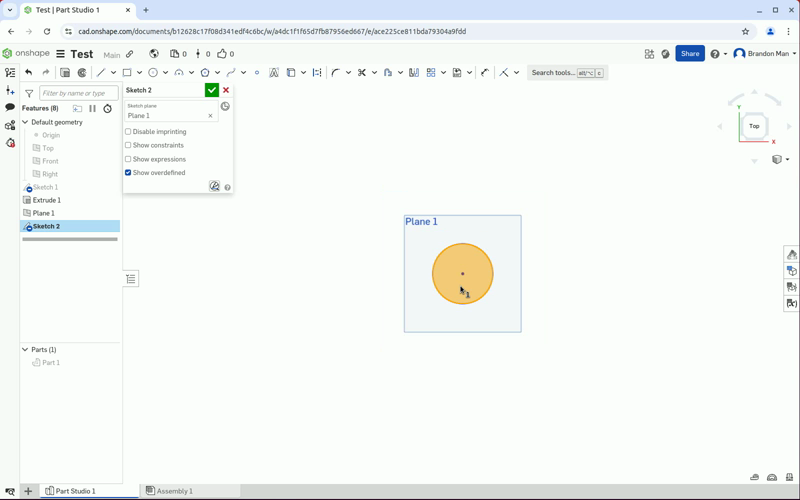
scroll(-6)
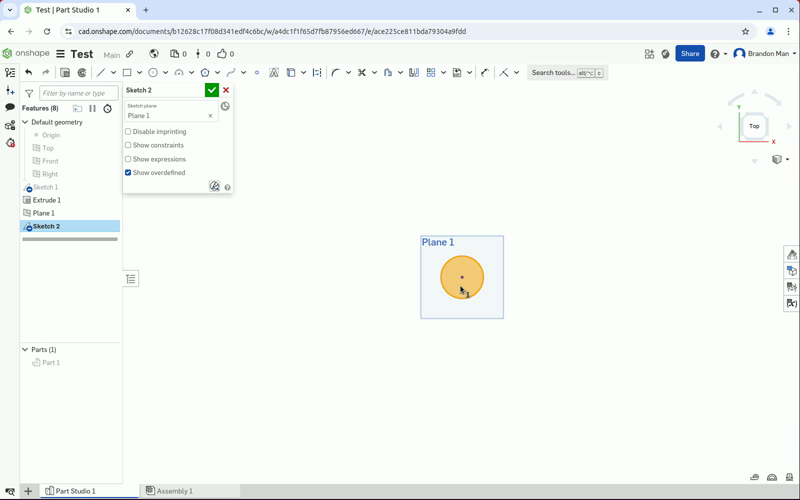
scroll(-6)
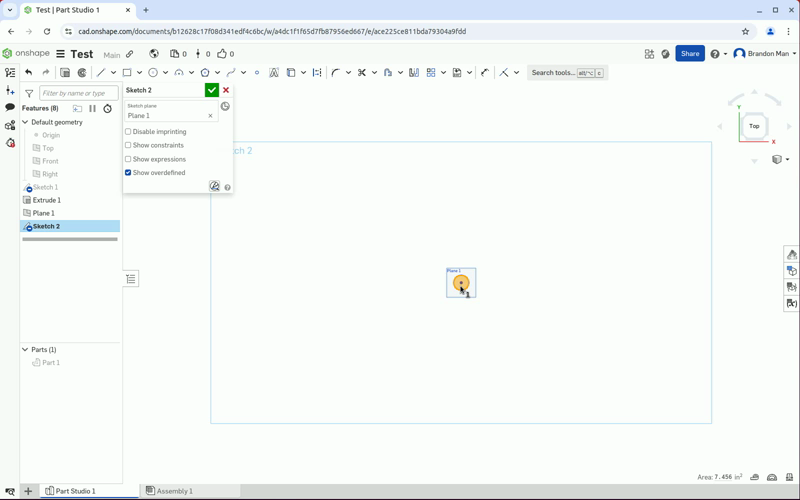
mouse_move(73, 352)
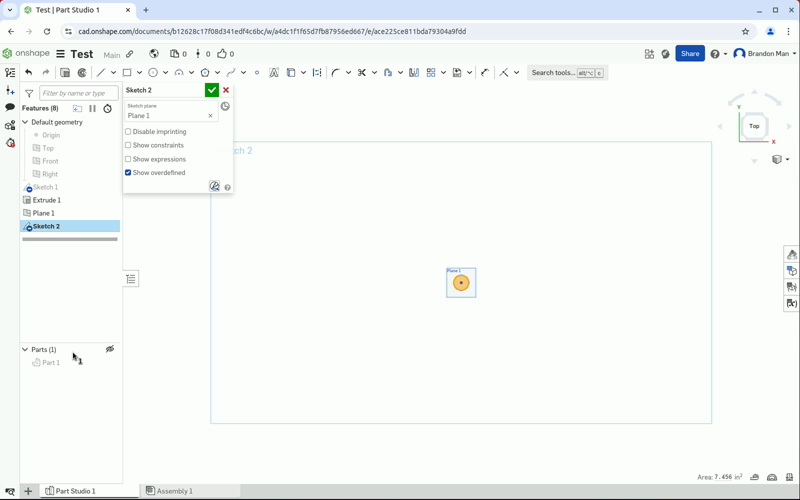
key(shift+y)
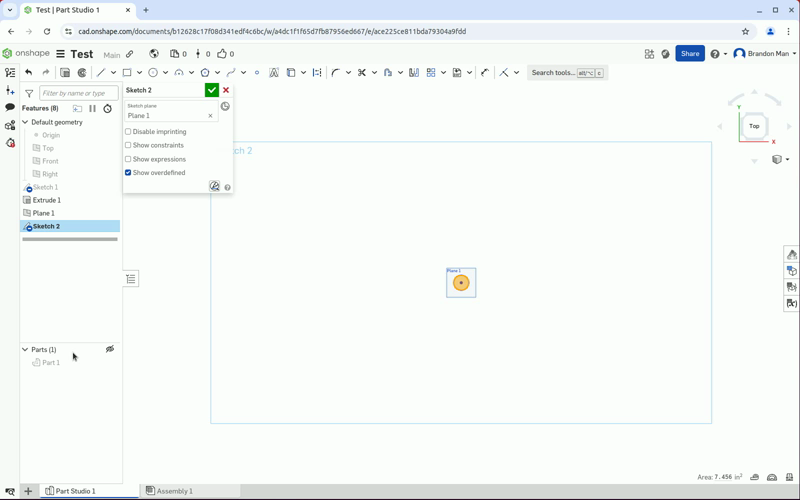
key(shift+e)
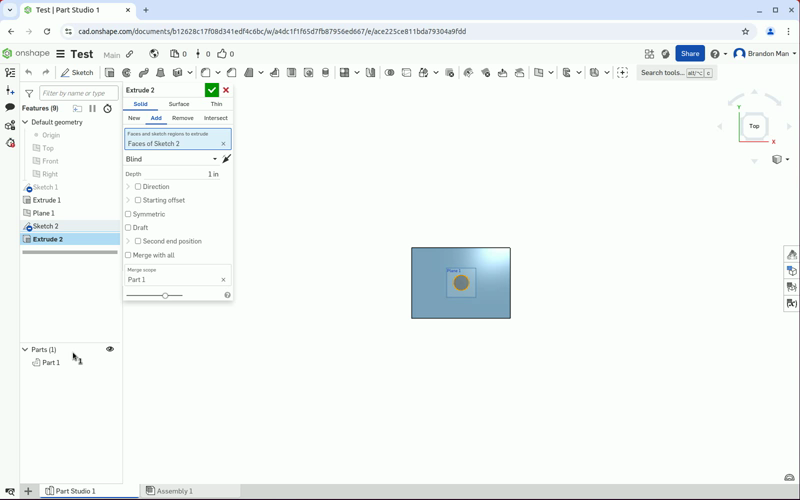
mouse_move(143, 106)
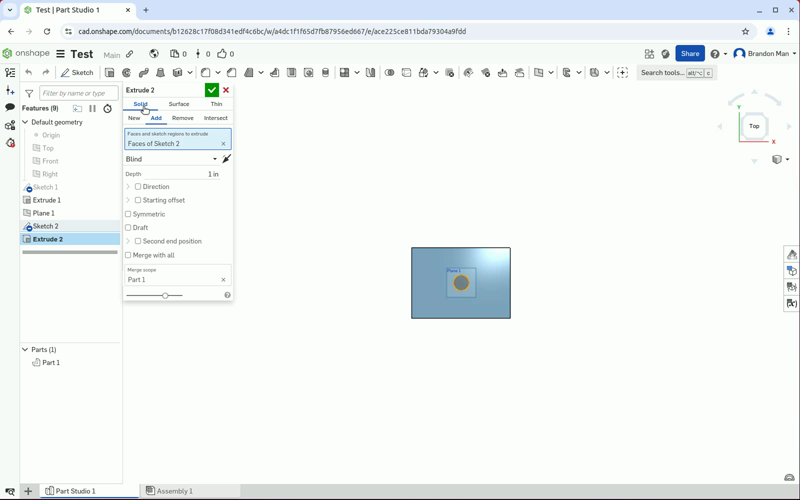
click(143, 106)
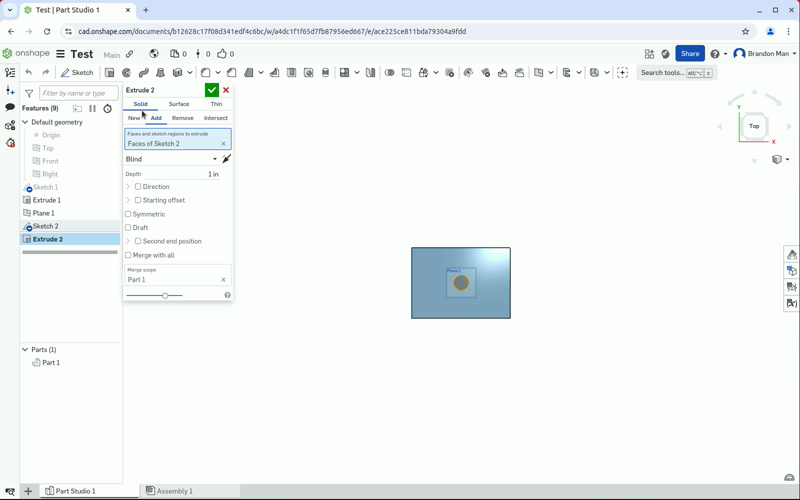
mouse_move(137, 120)
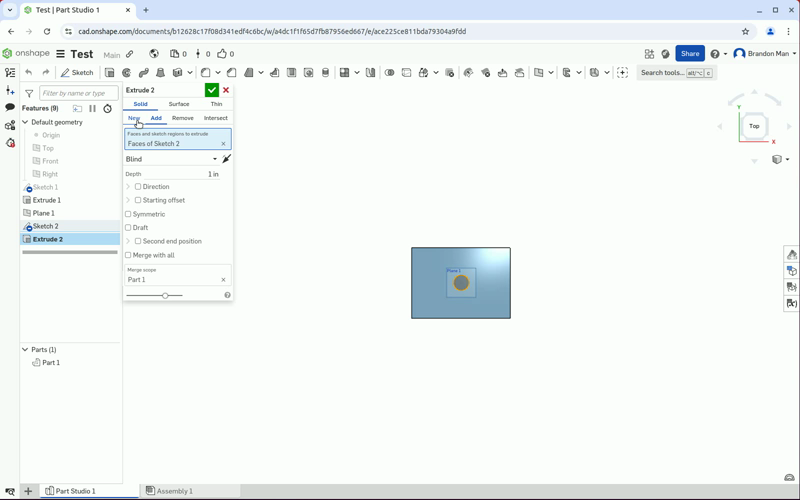
click(137, 120)
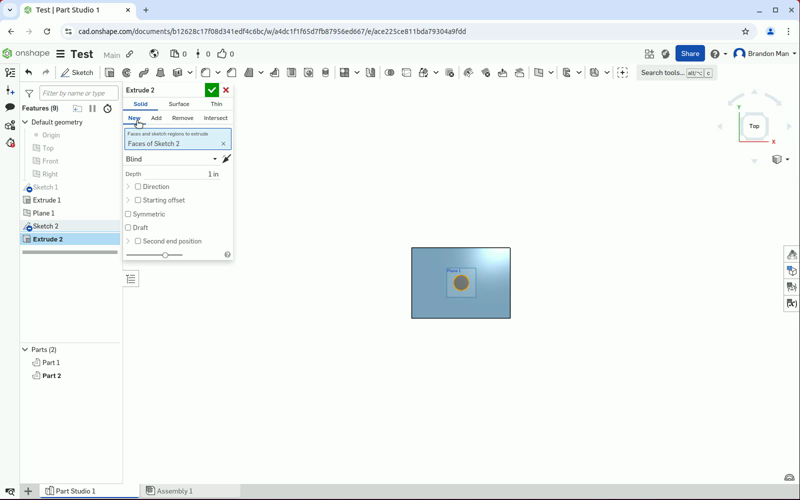
key(tab, 4)
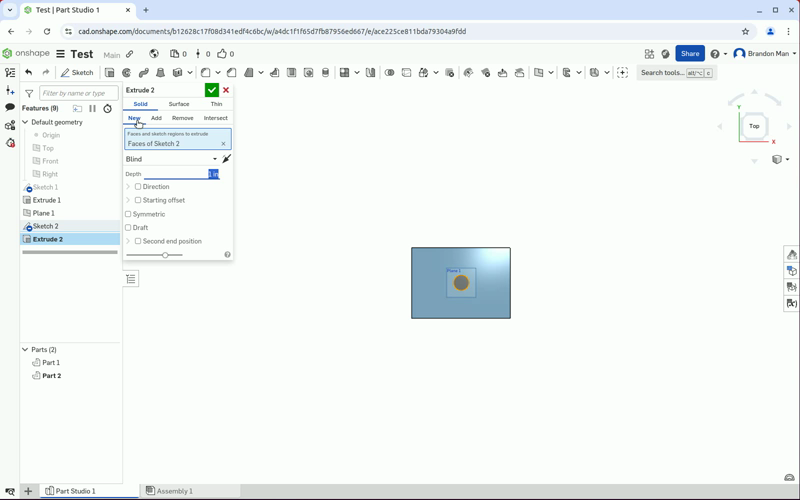
text(11.554)
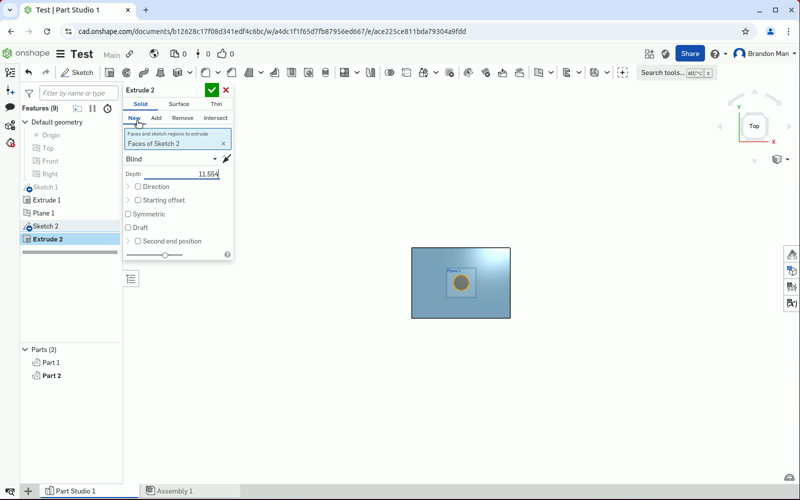
key(enter)
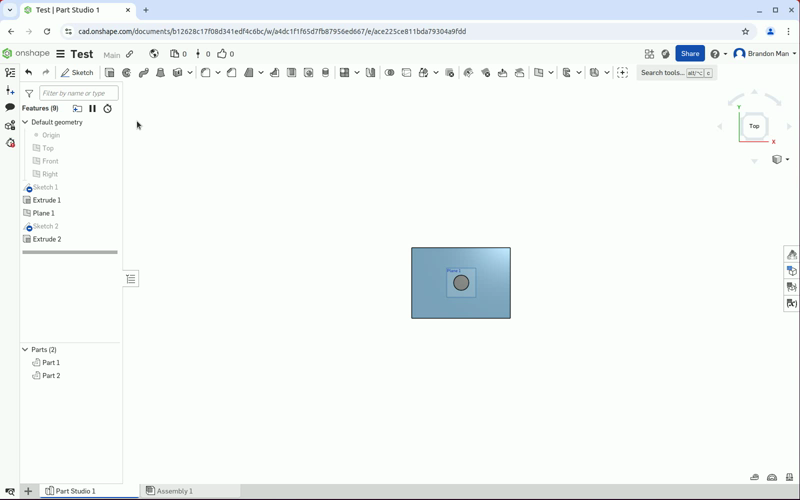
key(shift+h)
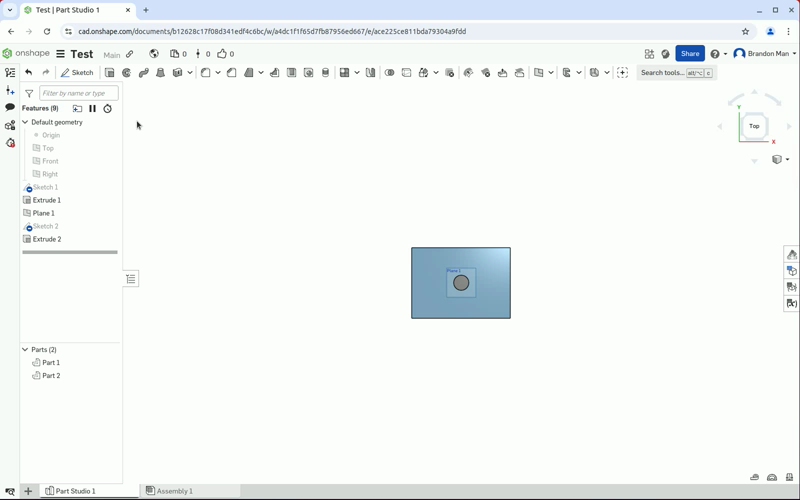
key(shift+h)
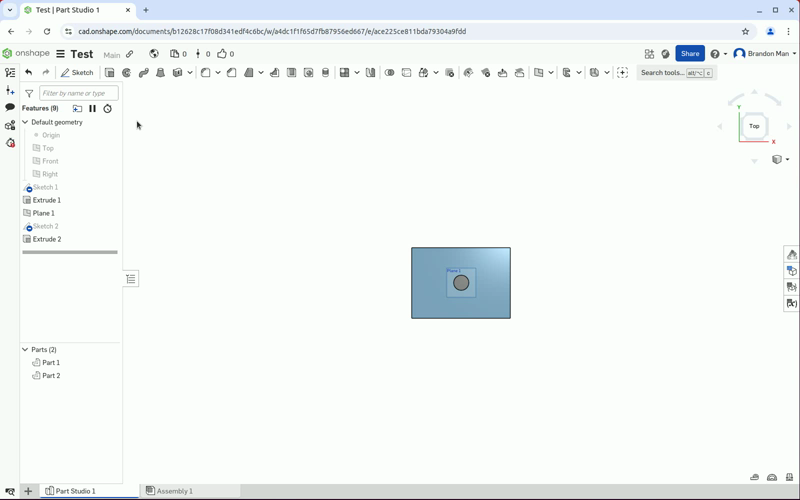
mouse_move(73, 189)
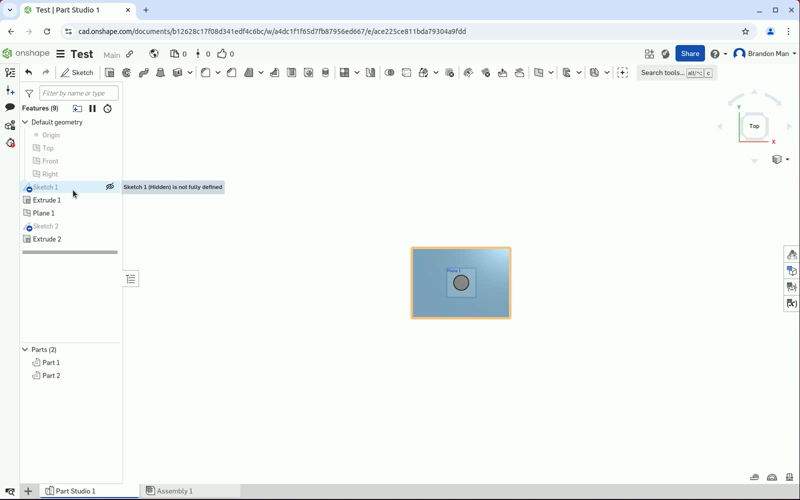
click(73, 189)
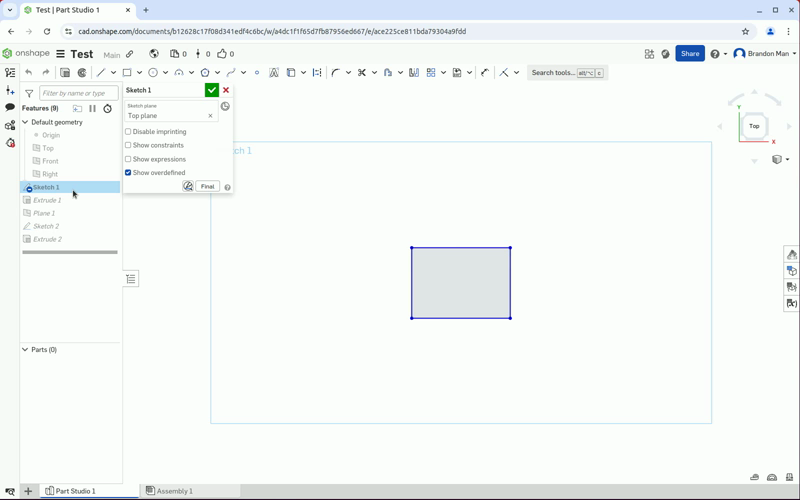
mouse_move(229, 92)
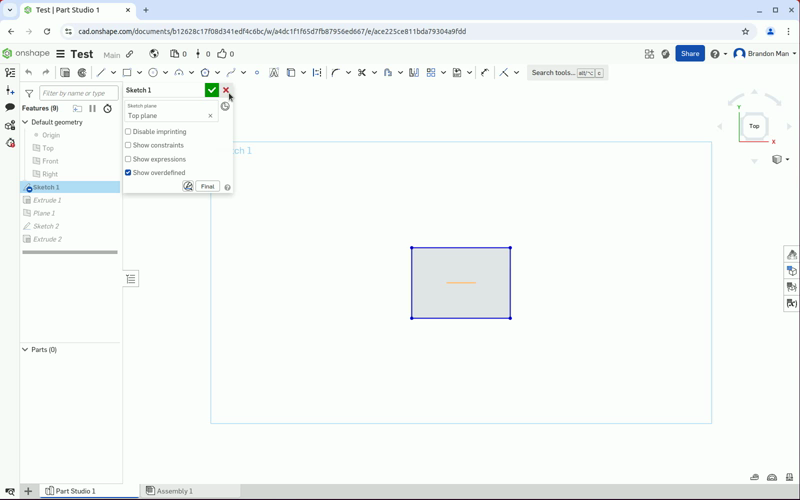
click(229, 92)
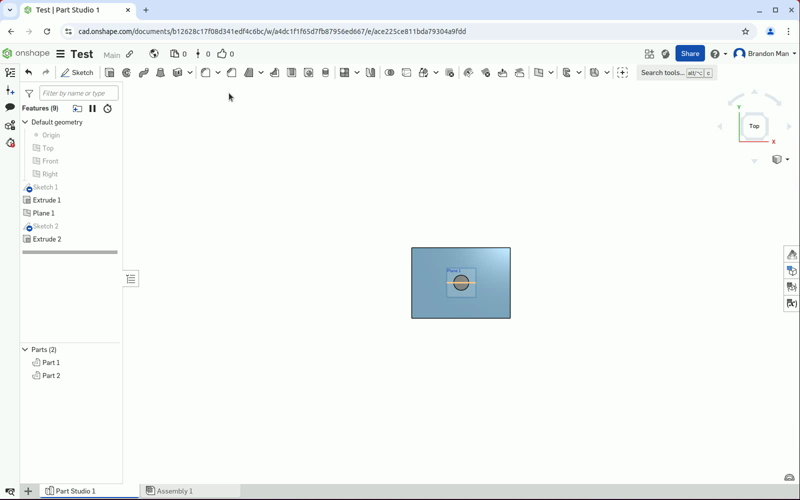
mouse_move(73, 352)
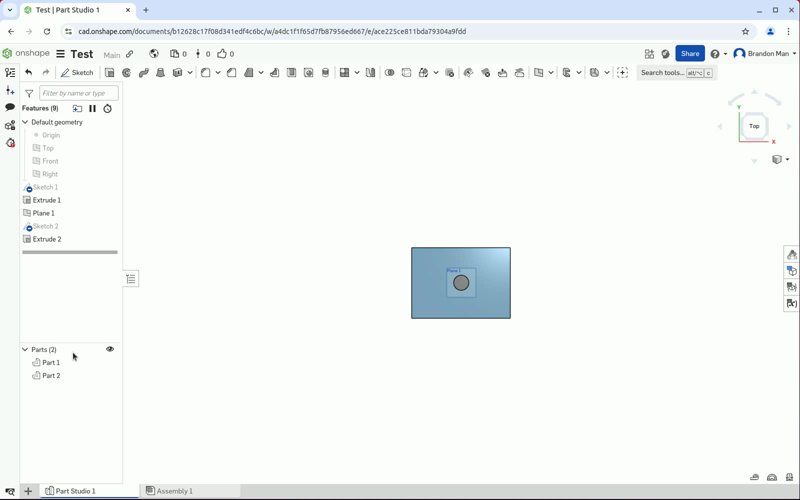
key(y)
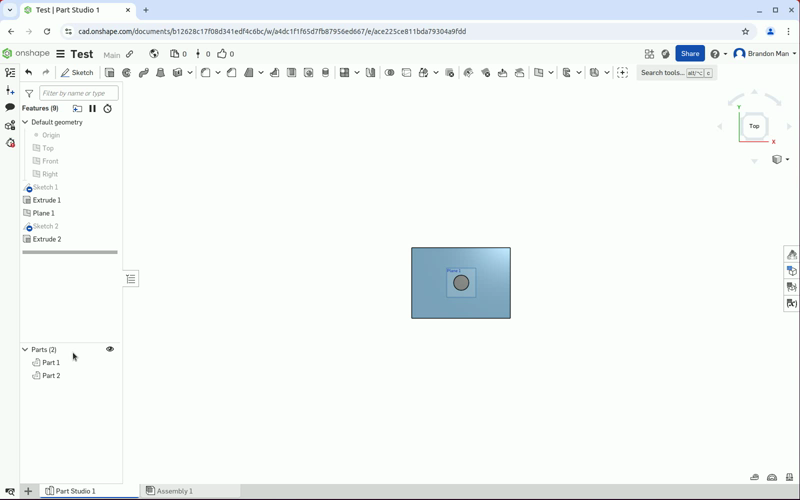
key(shift+p)
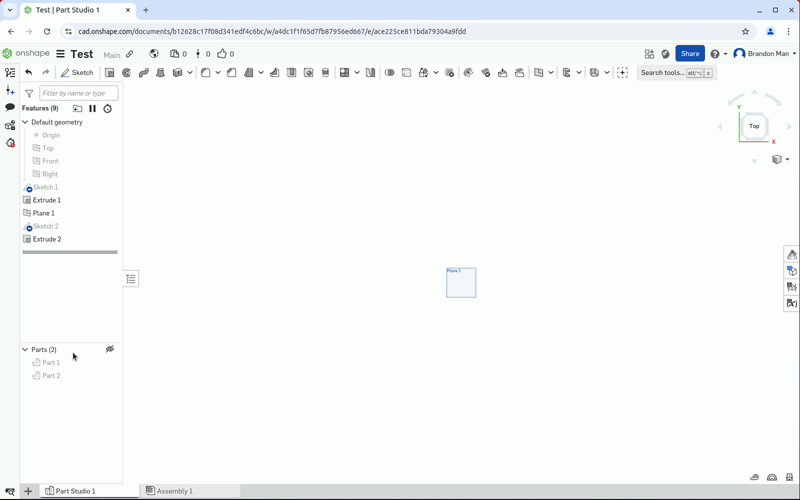
key(space)
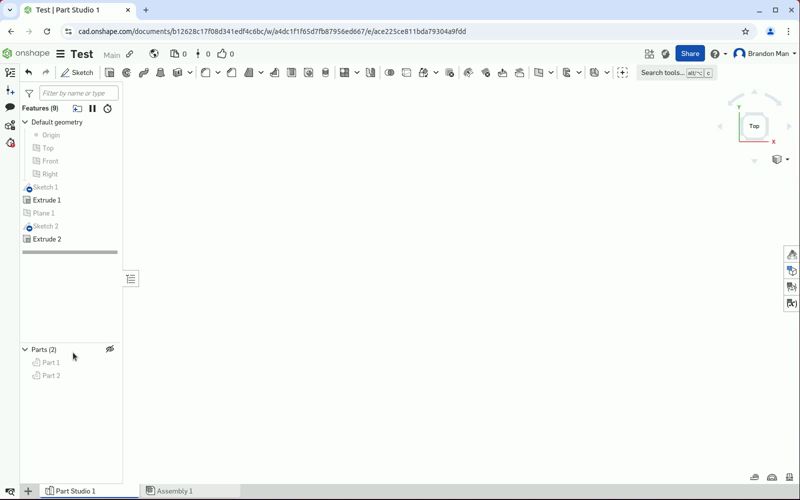
key_down(shift)
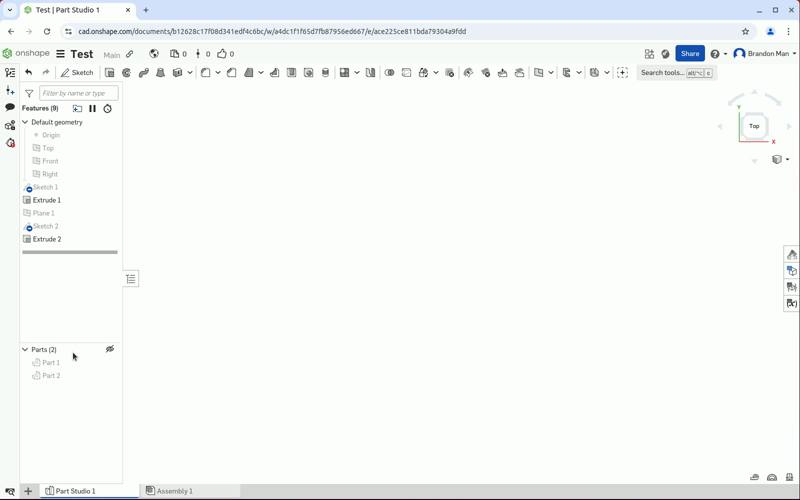
key(up)
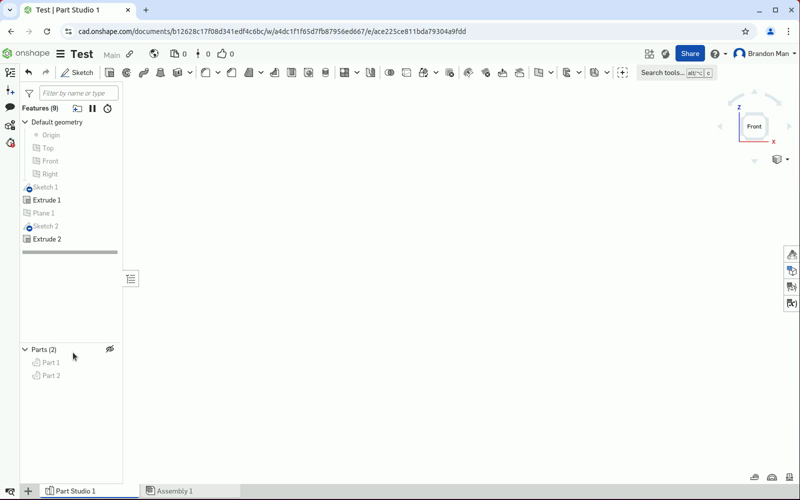
key_up(shift)
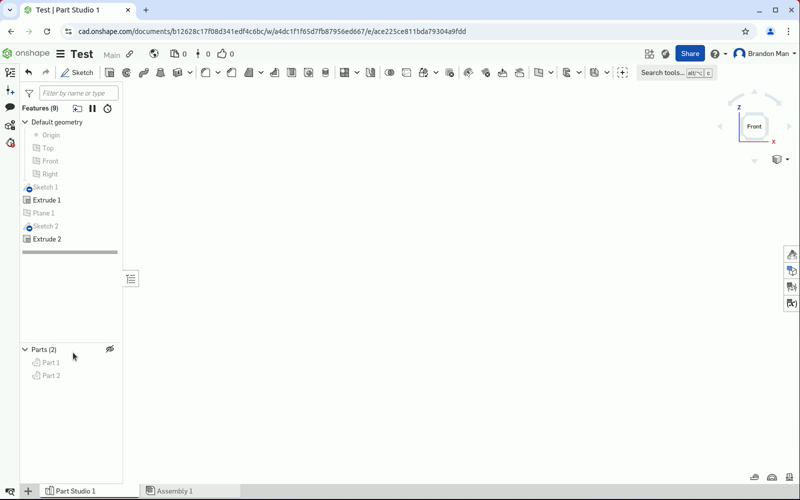
mouse_move(73, 352)
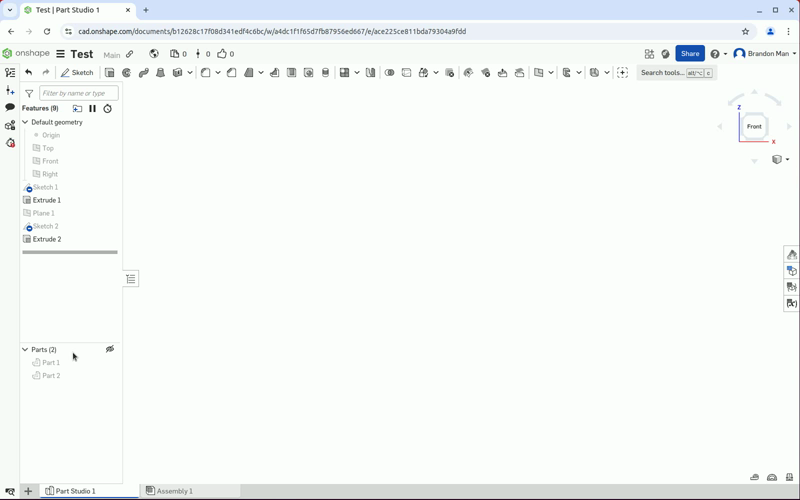
key(shift+y)
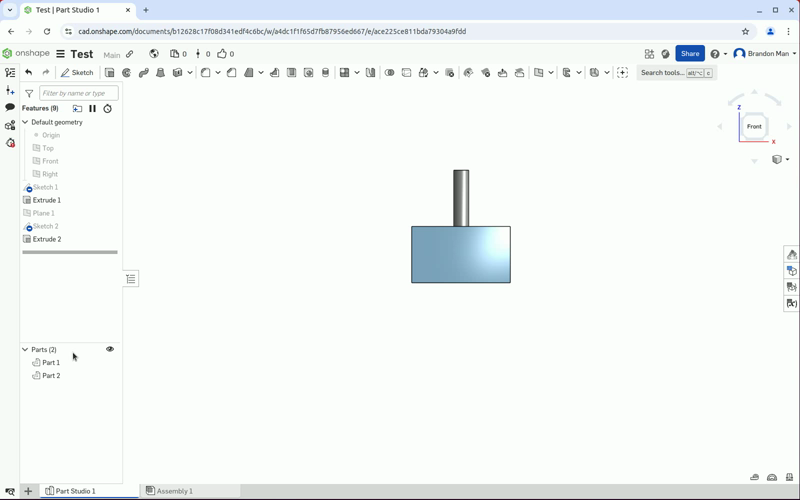
mouse_move(541, 75)
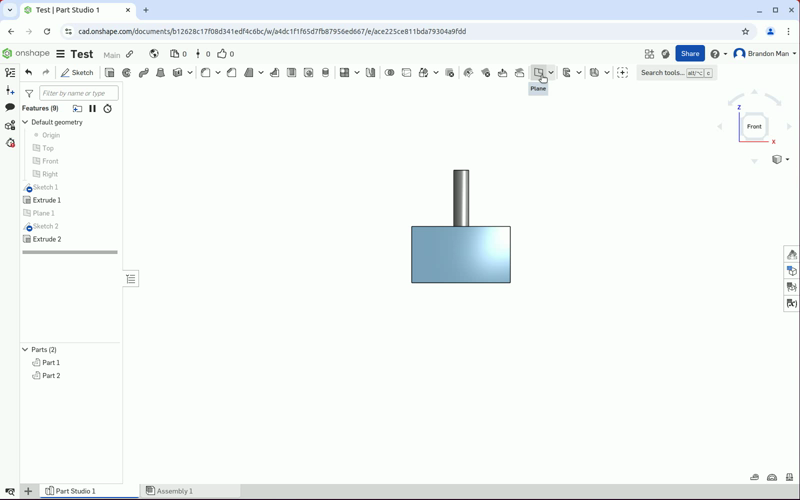
click(541, 75)
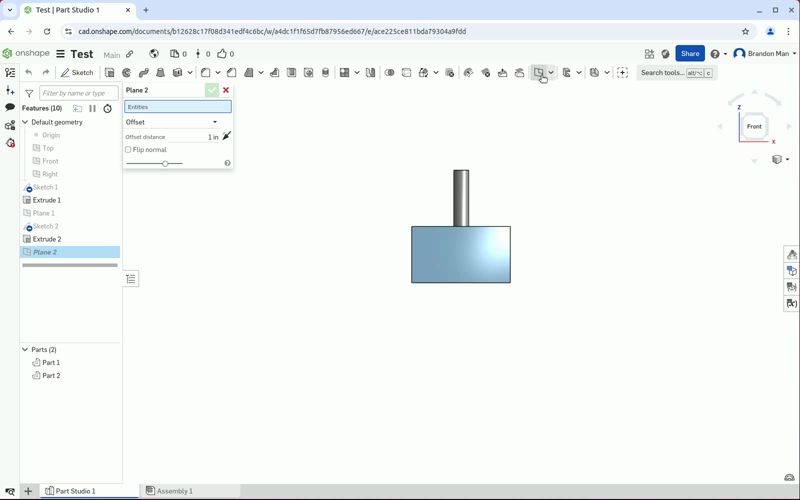
mouse_move(73, 163)
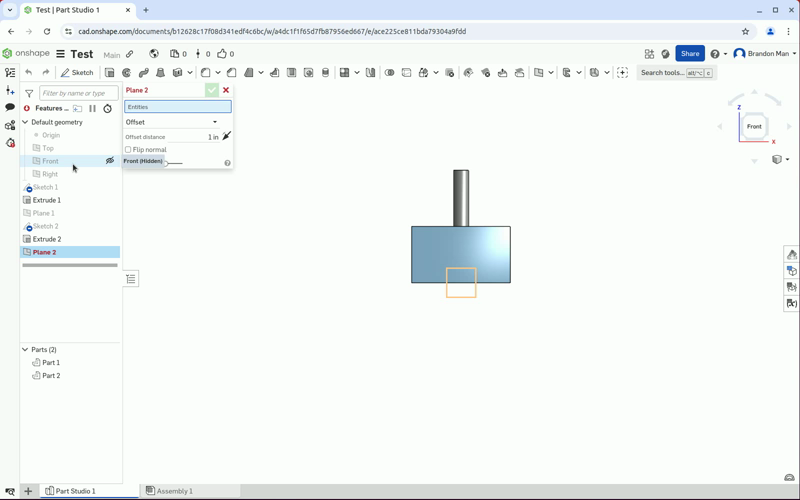
click(73, 163)
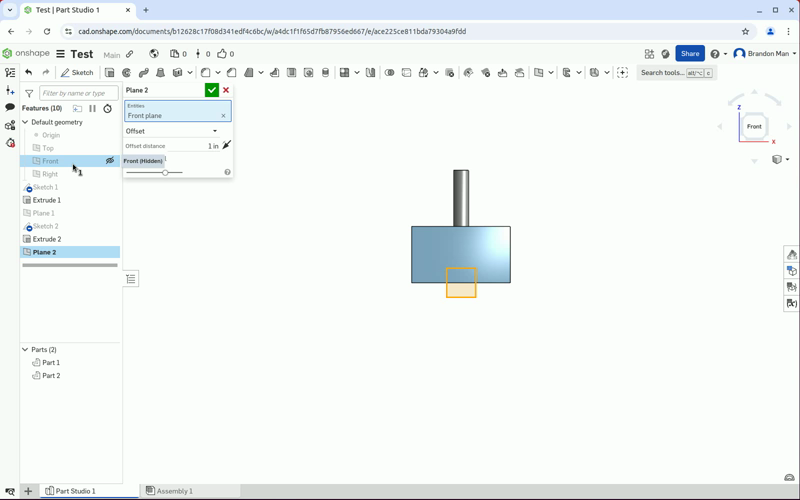
key(tab, 2)
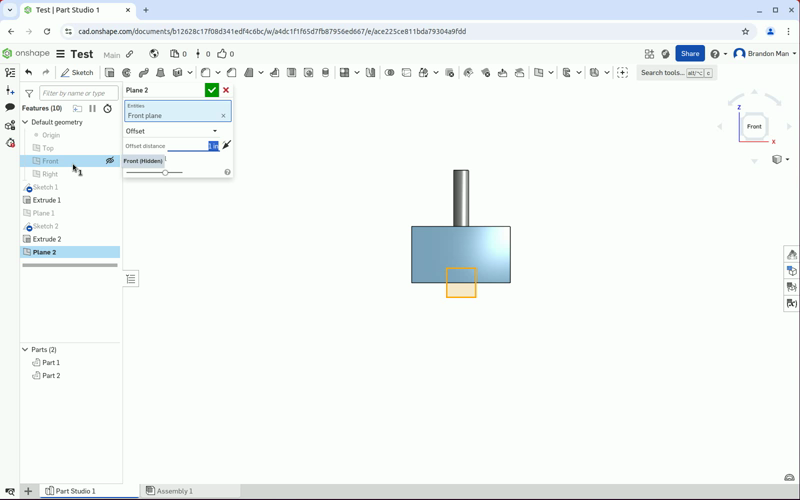
text(7.21)
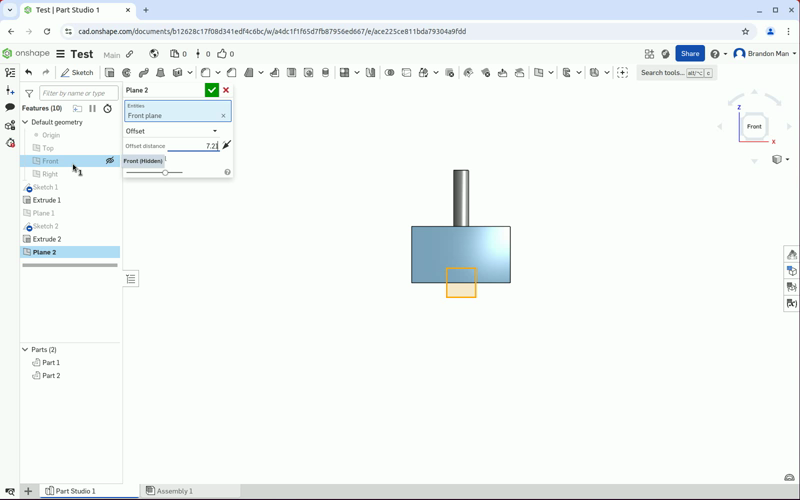
key(enter, 2)
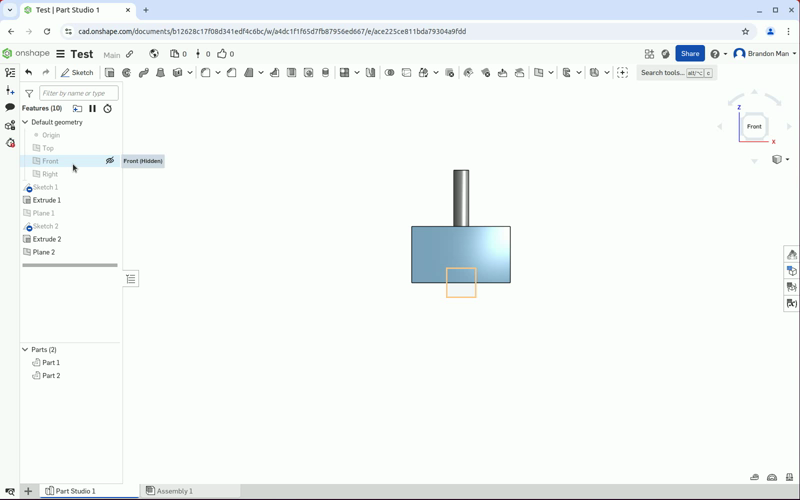
key(shift+s)
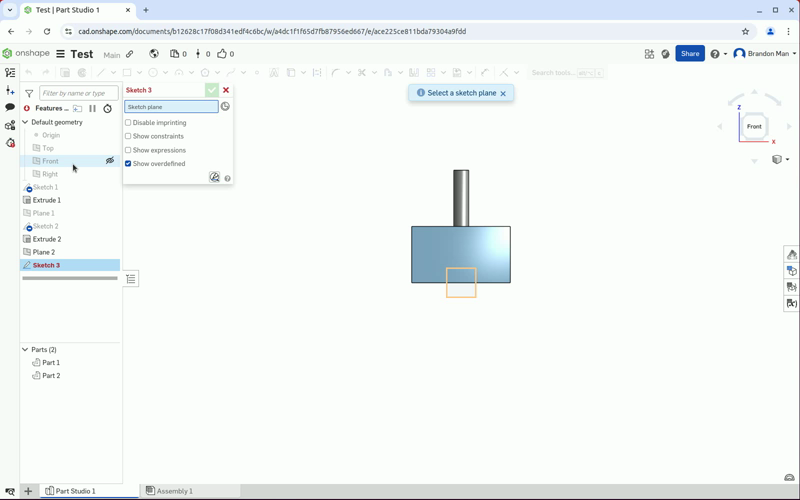
mouse_move(73, 254)
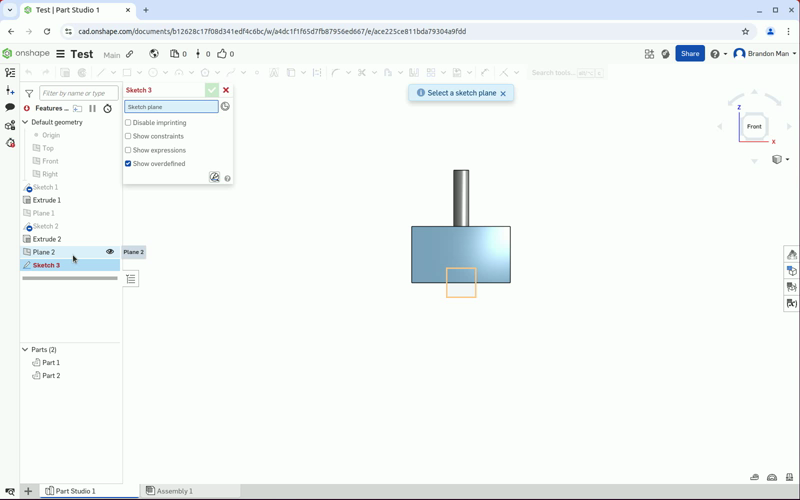
click(73, 254)
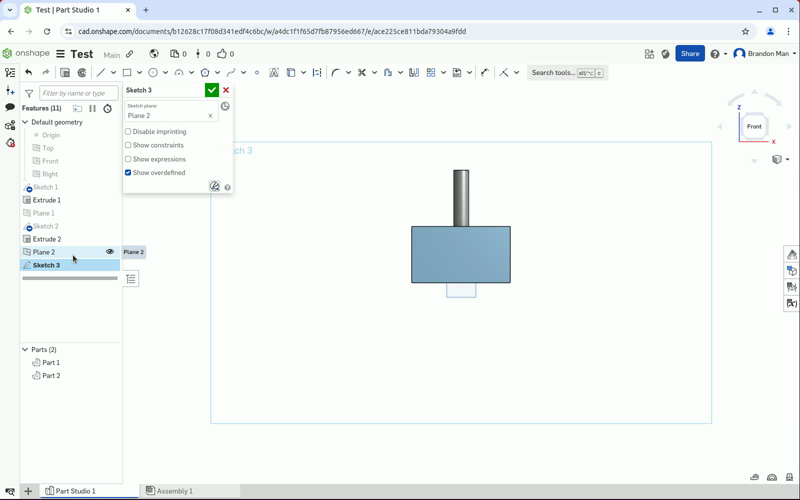
mouse_move(73, 352)
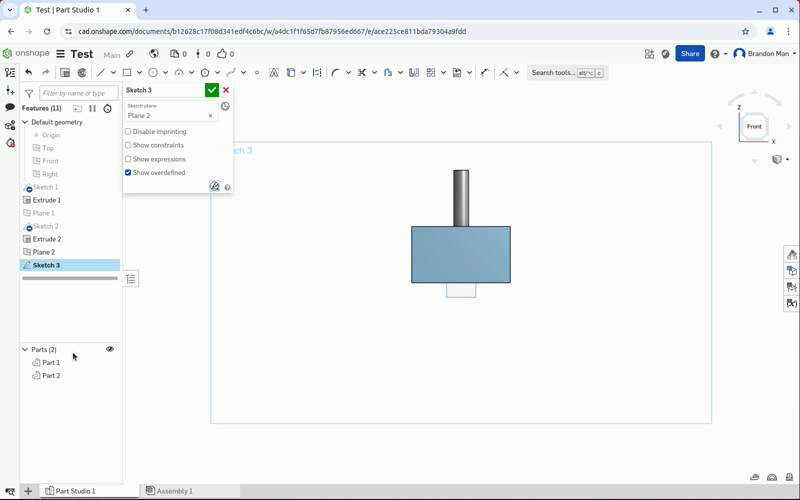
key(y)
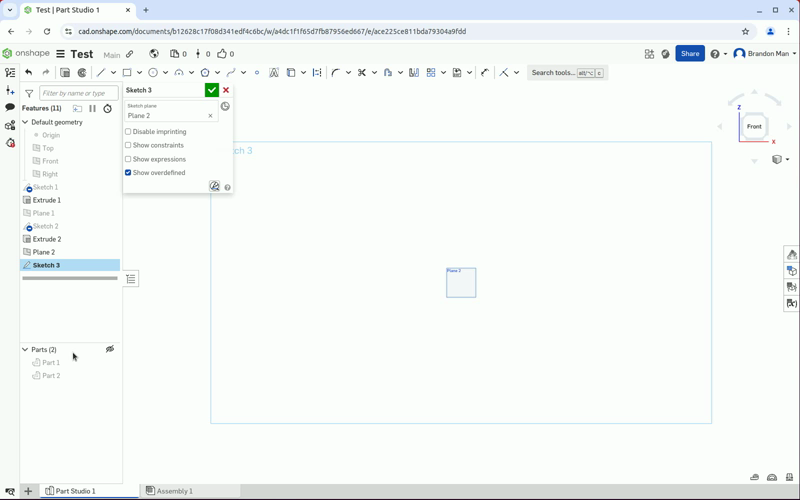
key(c)
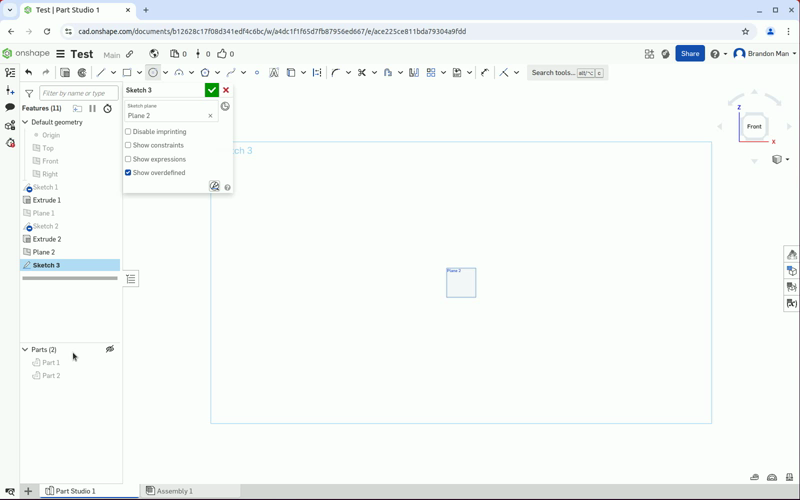
key_down(shift)
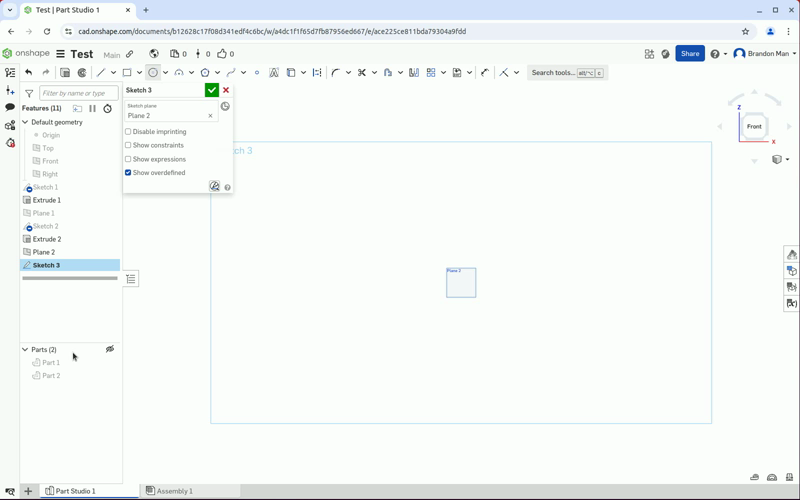
mouse_move(432, 246)
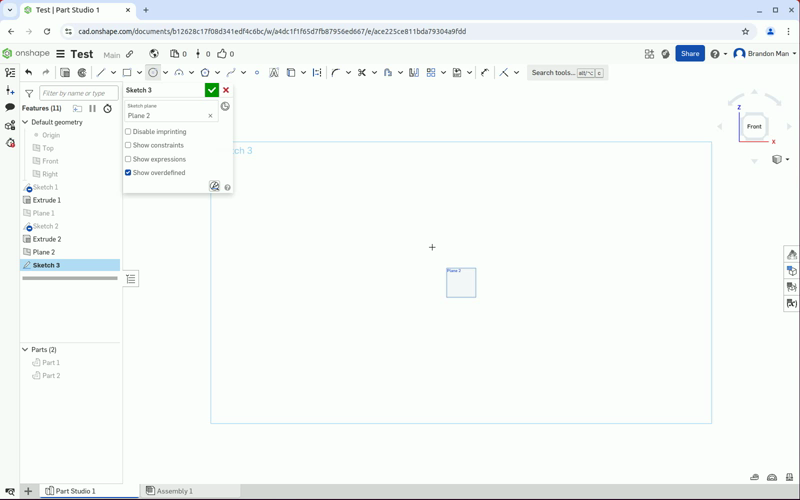
click(432, 246)
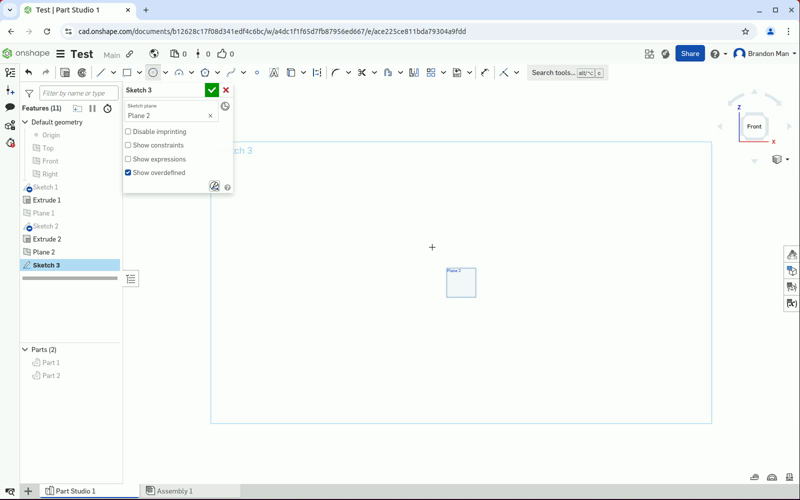
key_up(shift)
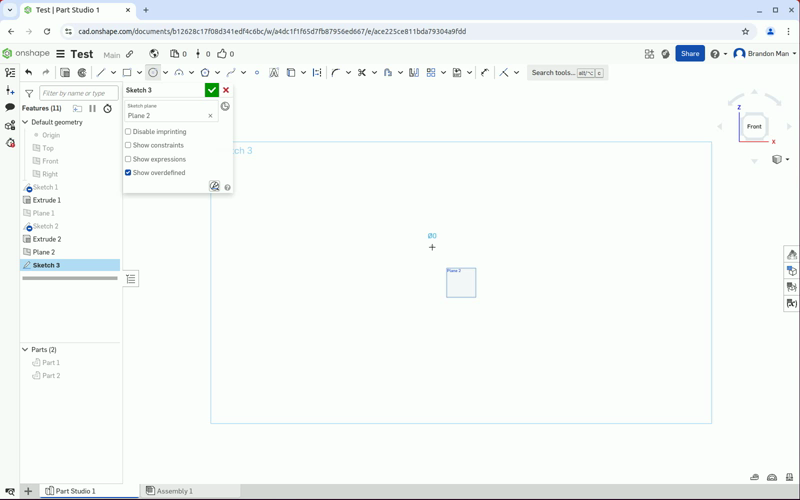
mouse_move(450, 246)
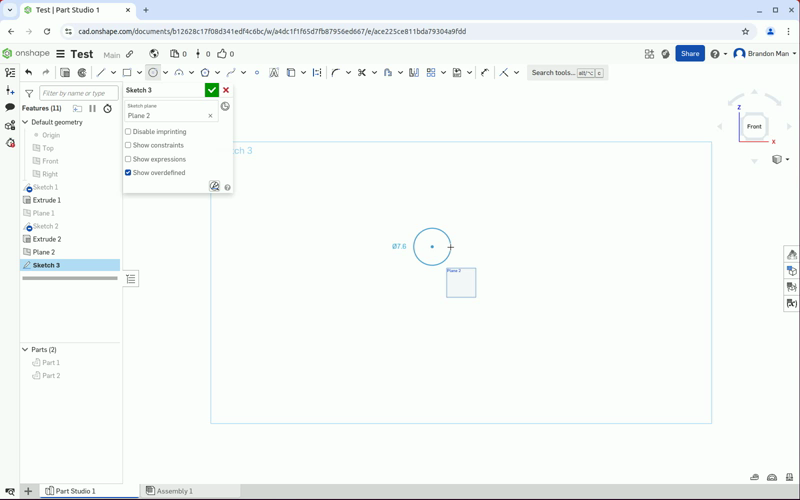
click(450, 246)
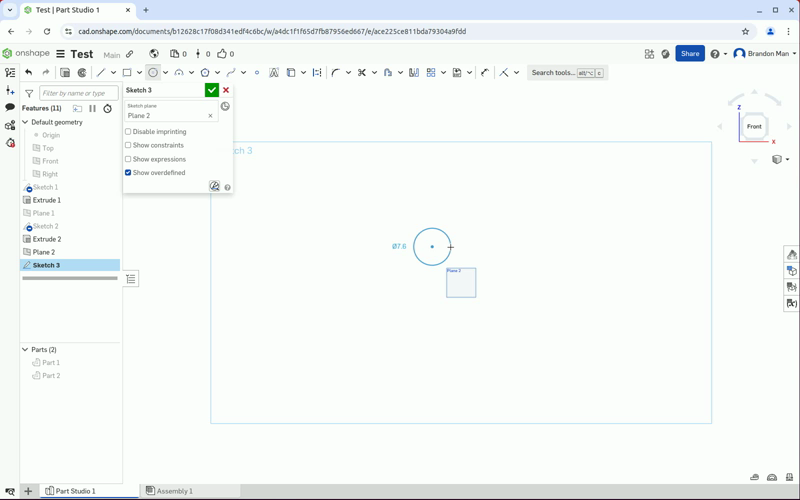
key(esc)
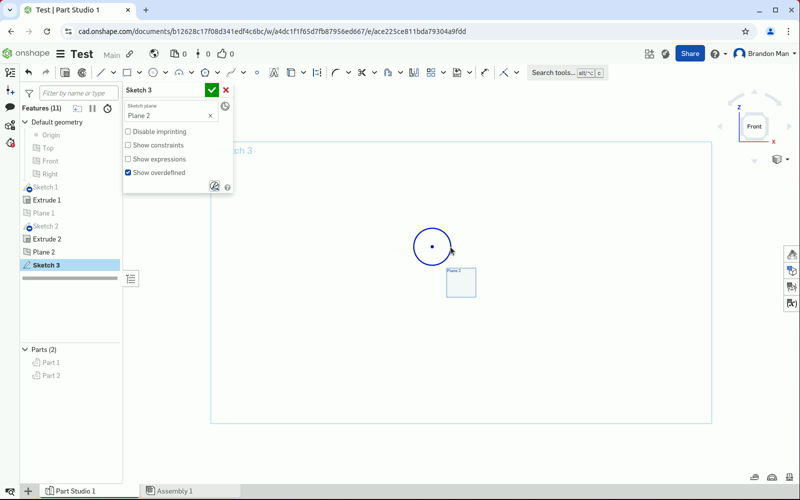
mouse_move(433, 263)
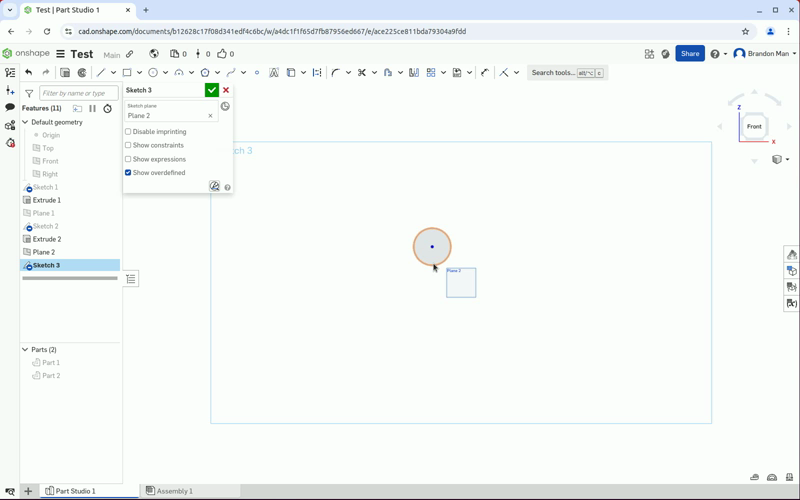
scroll(6)
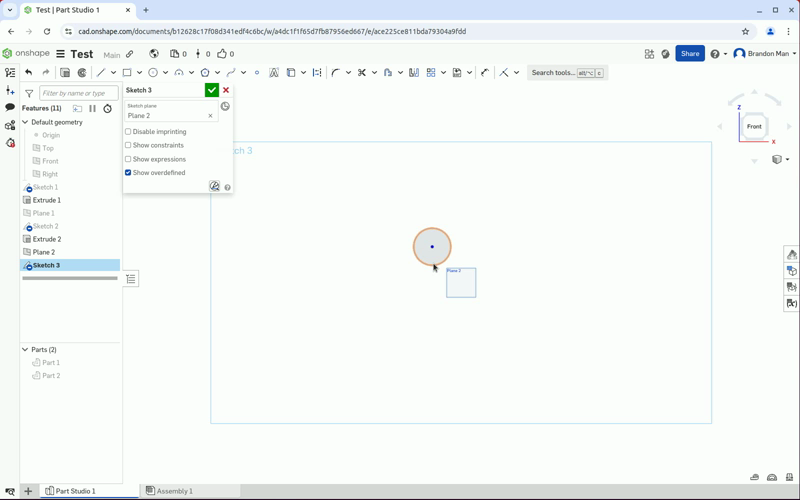
scroll(6)
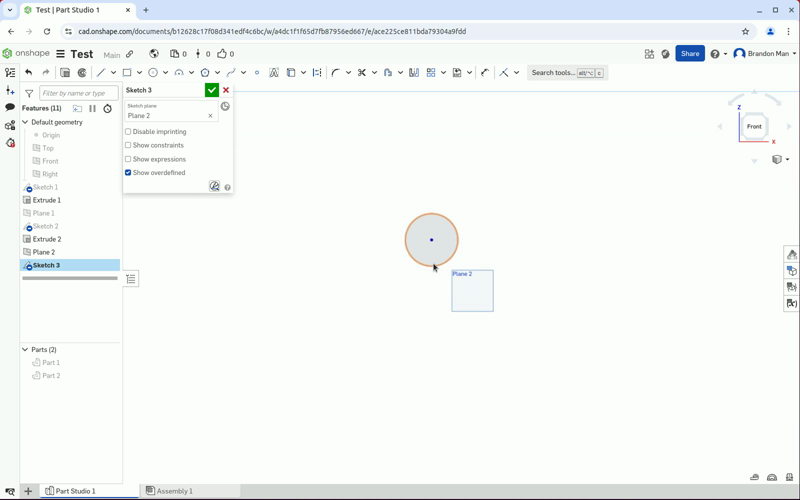
scroll(6)
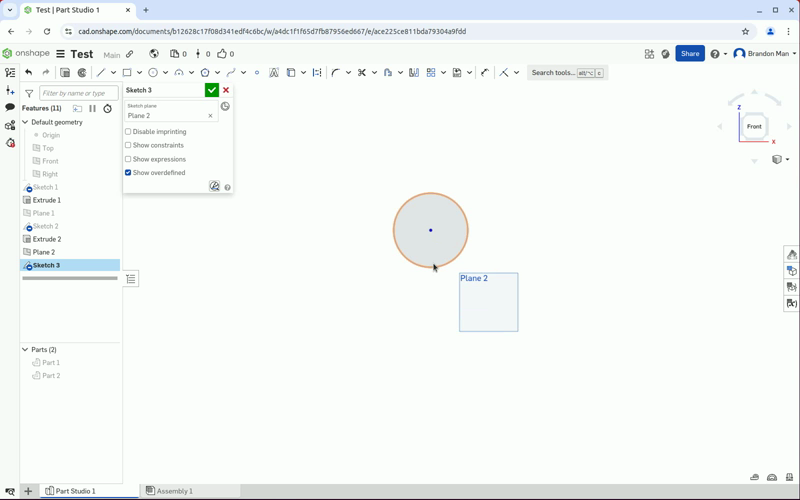
scroll(6)
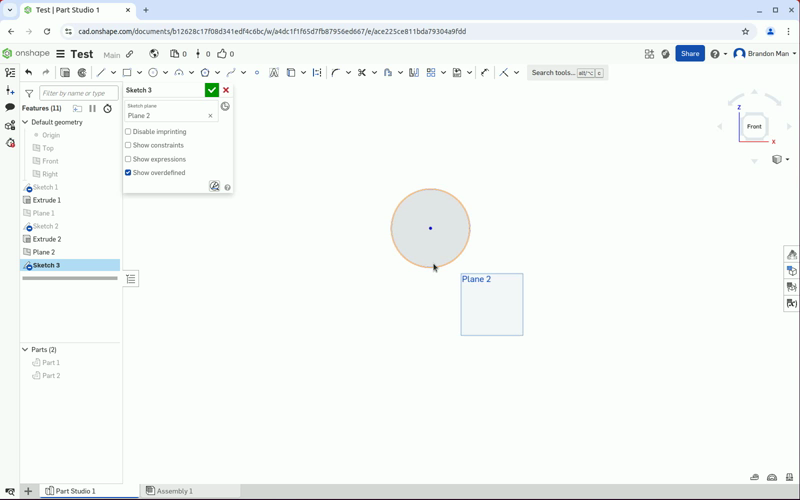
scroll(6)
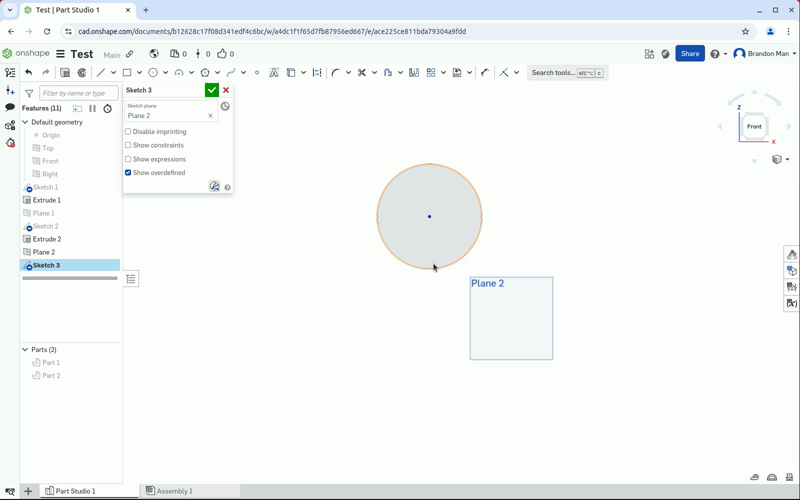
scroll(6)
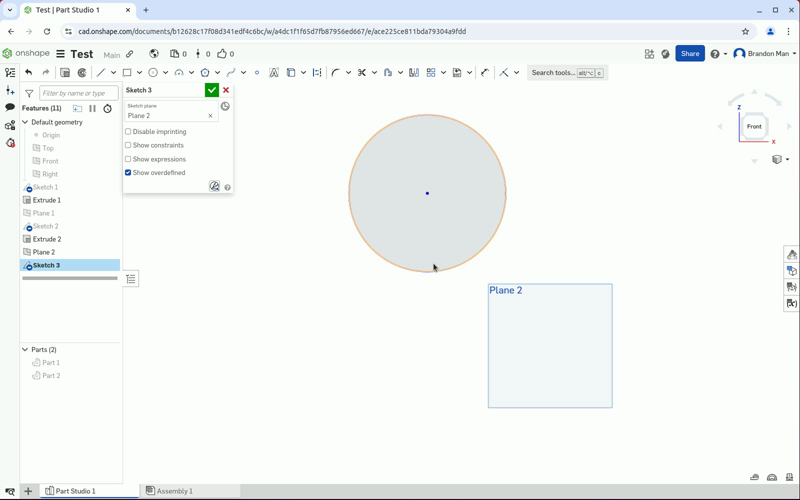
scroll(6)
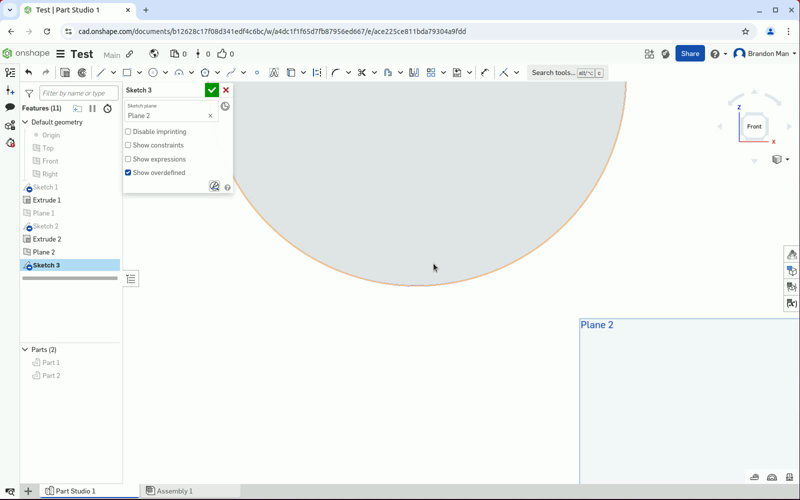
click(433, 263)
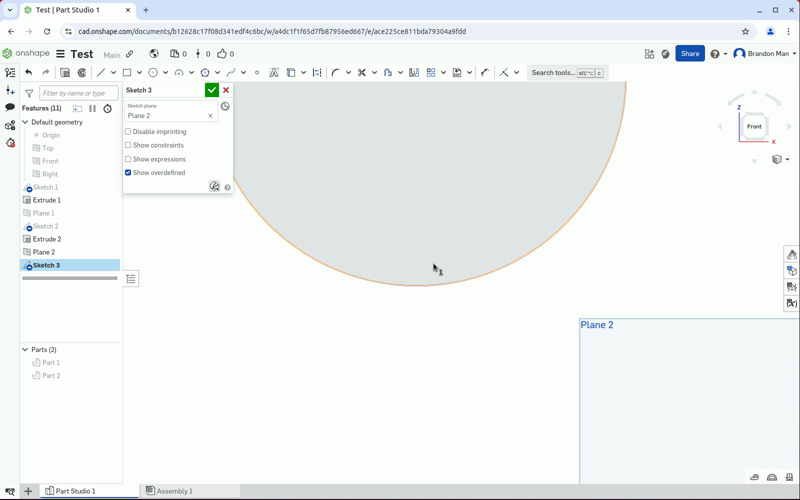
scroll(-6)
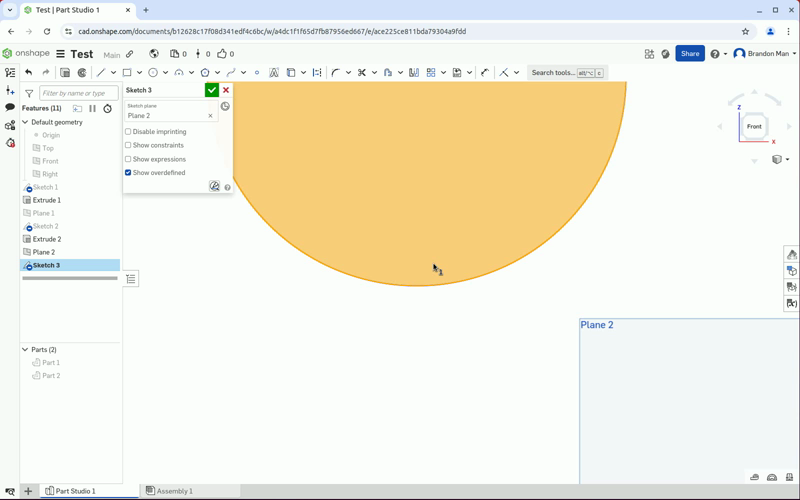
scroll(-6)
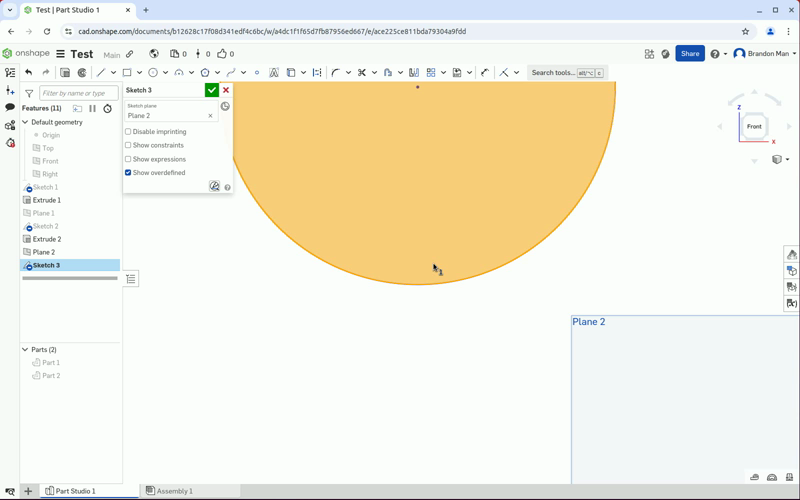
scroll(-6)
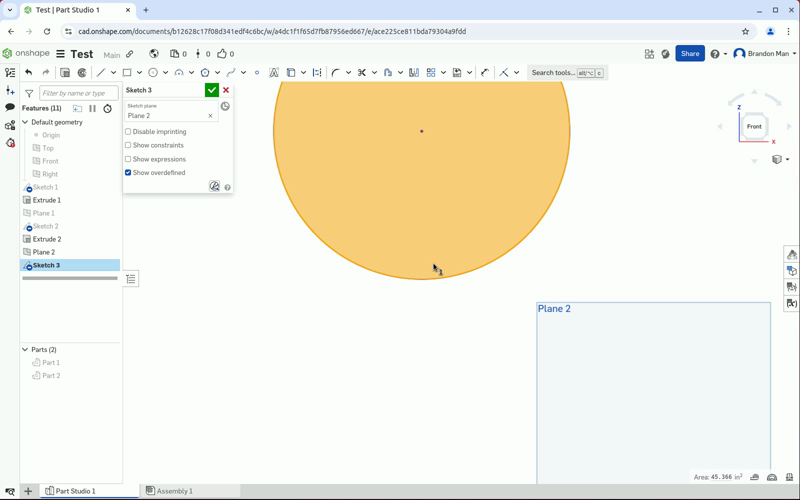
scroll(-6)
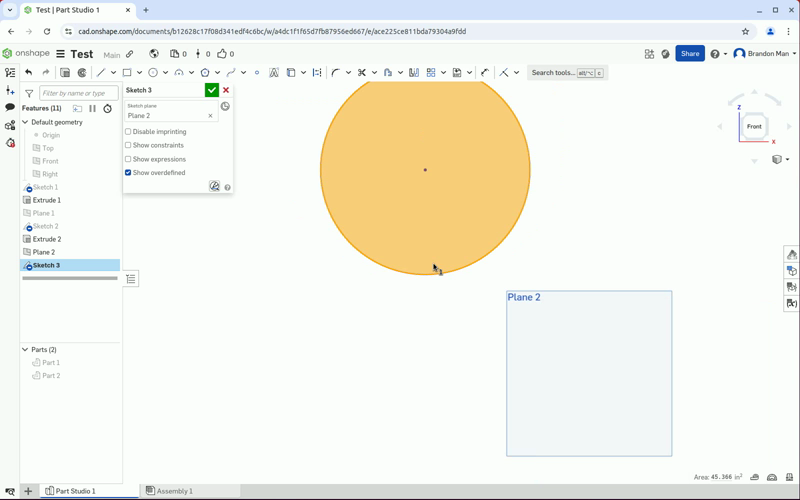
scroll(-6)
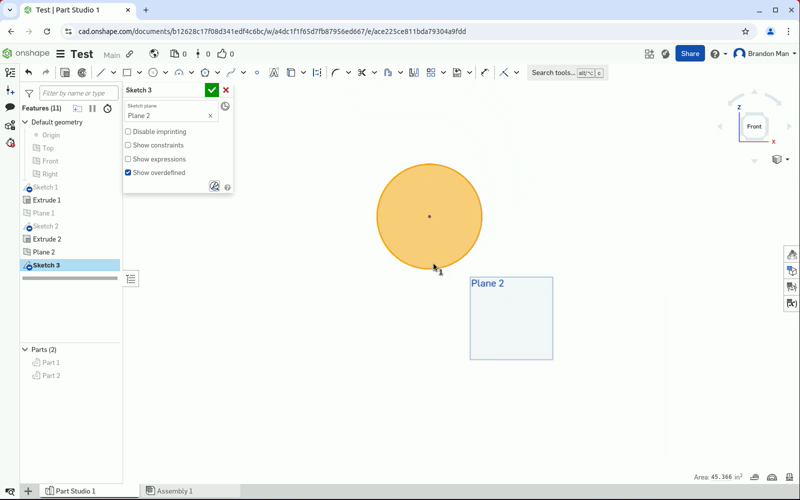
scroll(-6)
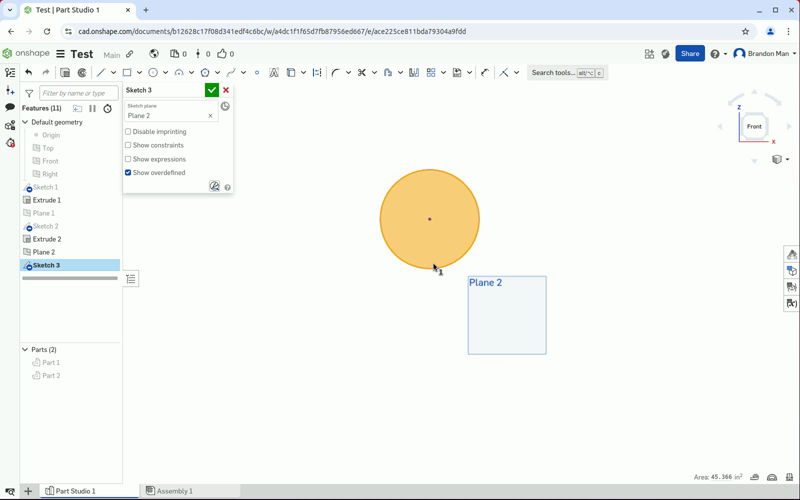
scroll(-6)
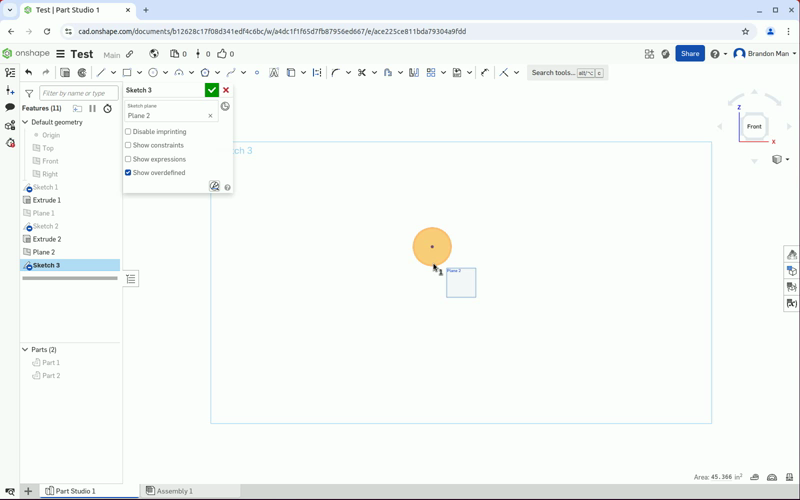
mouse_move(73, 352)
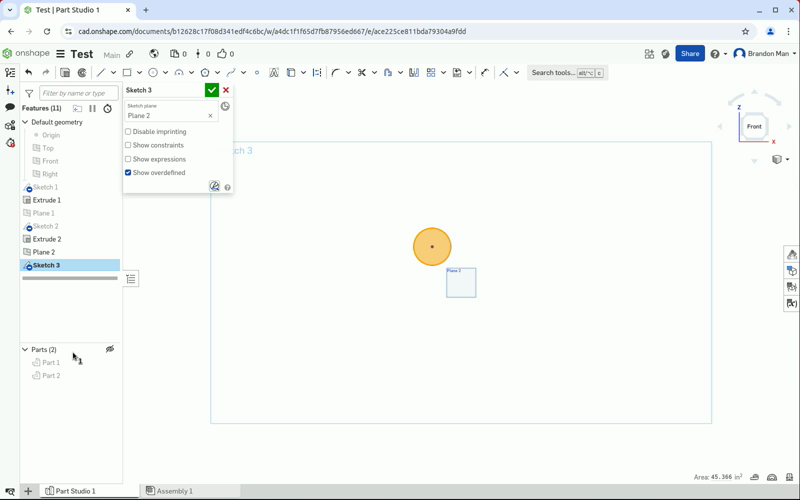
key(shift+y)
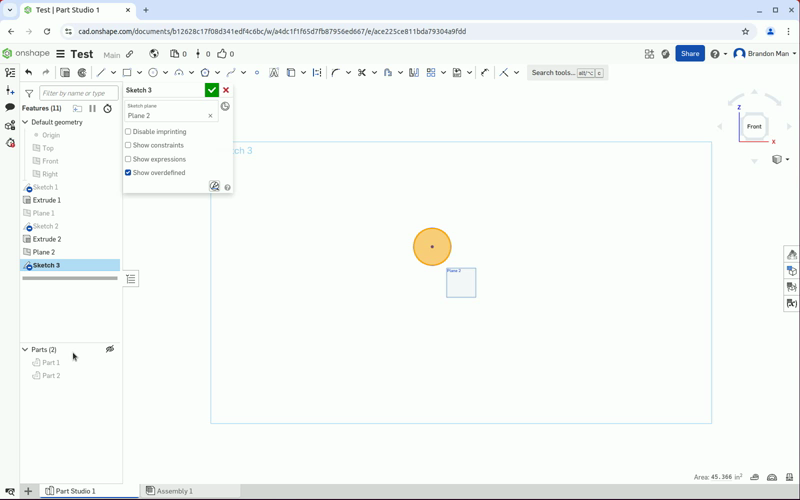
key(shift+e)
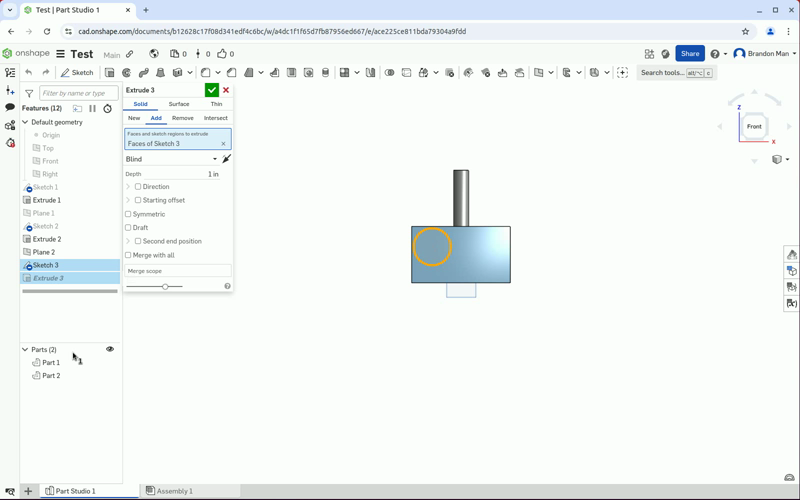
mouse_move(143, 106)
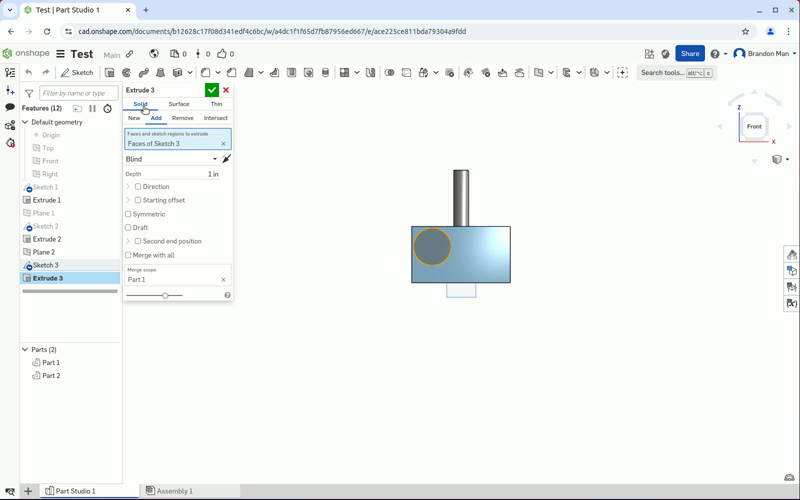
click(143, 106)
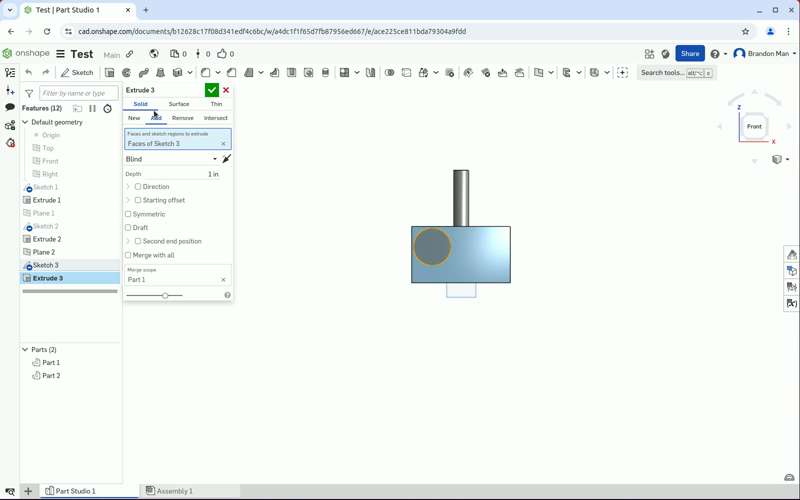
mouse_move(186, 120)
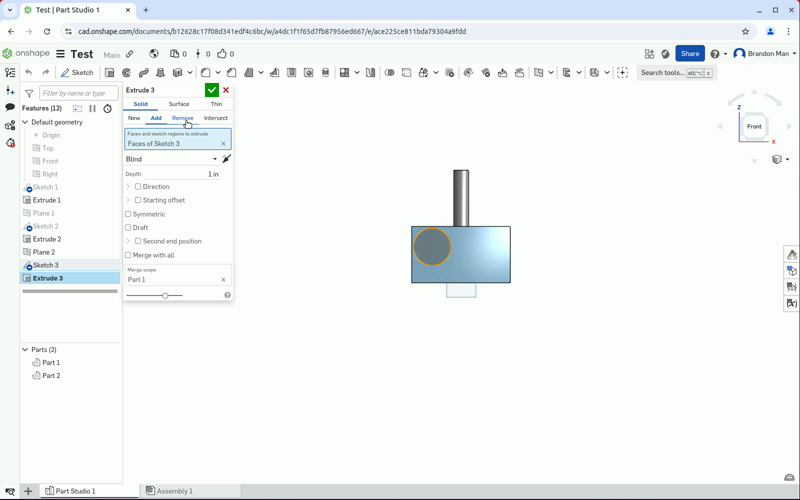
click(186, 120)
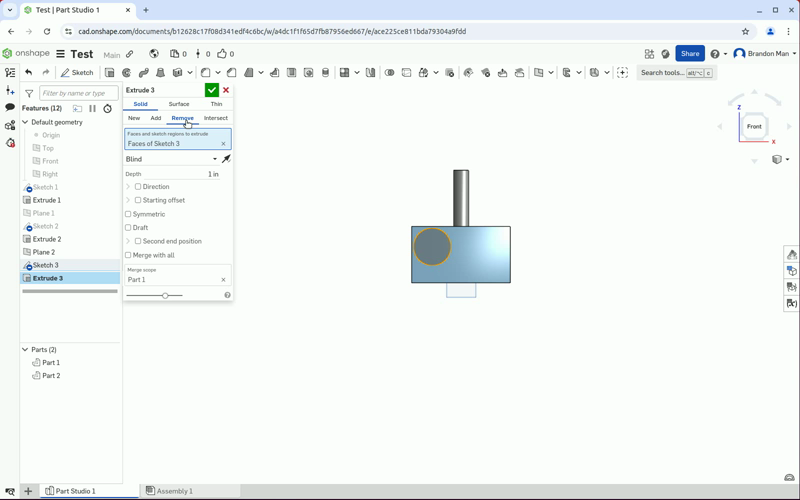
key(tab, 4)
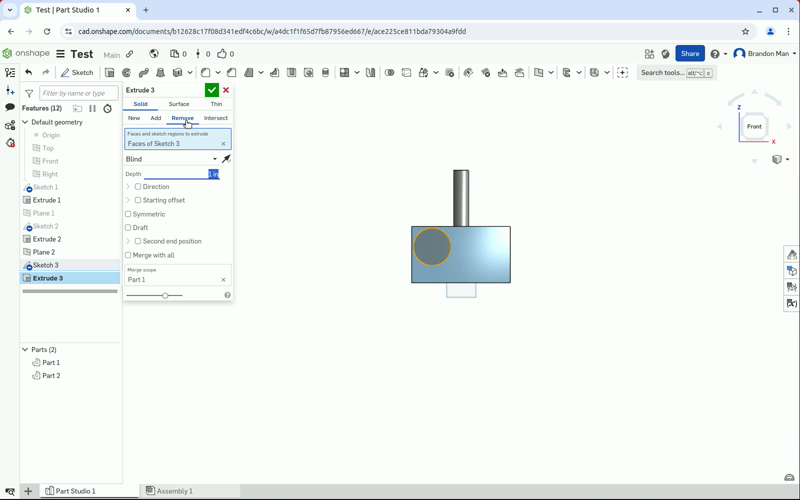
text(8.666)
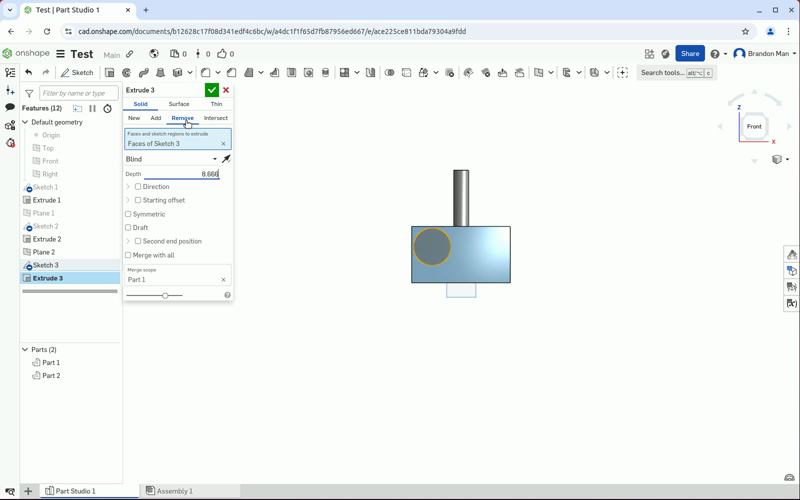
key(tab, 6)
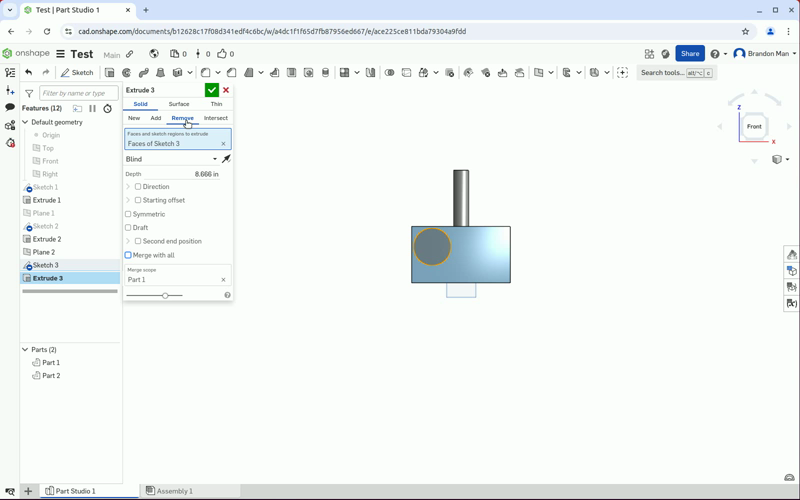
key(space)
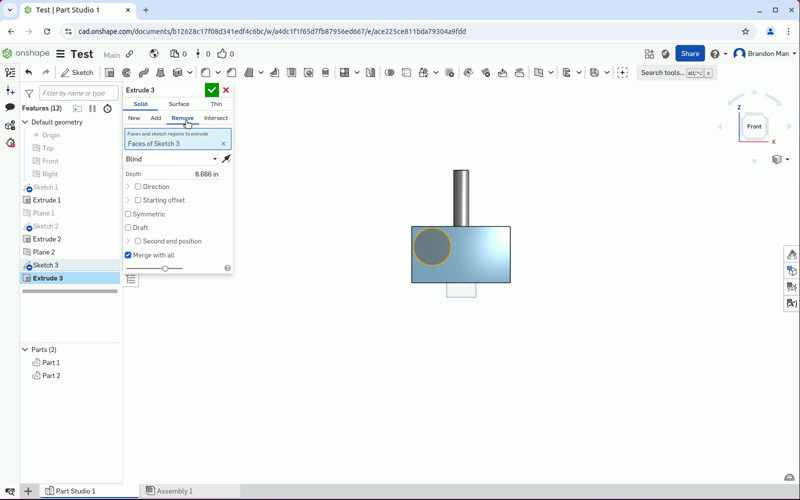
key(enter)
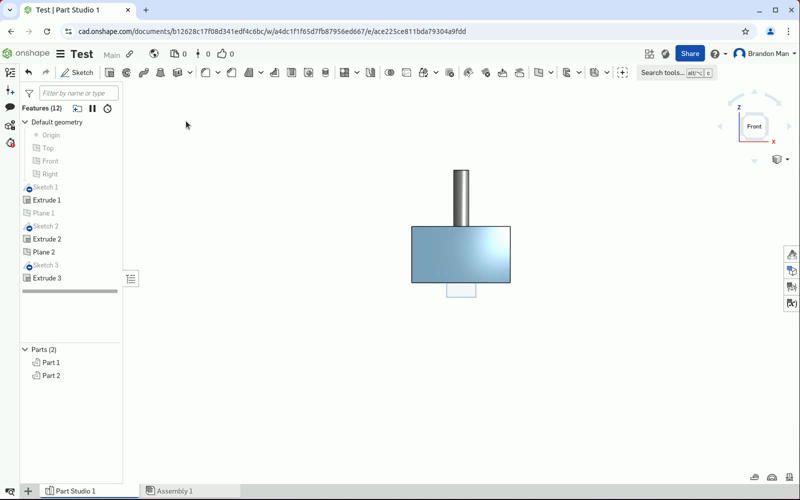
key(shift+h)
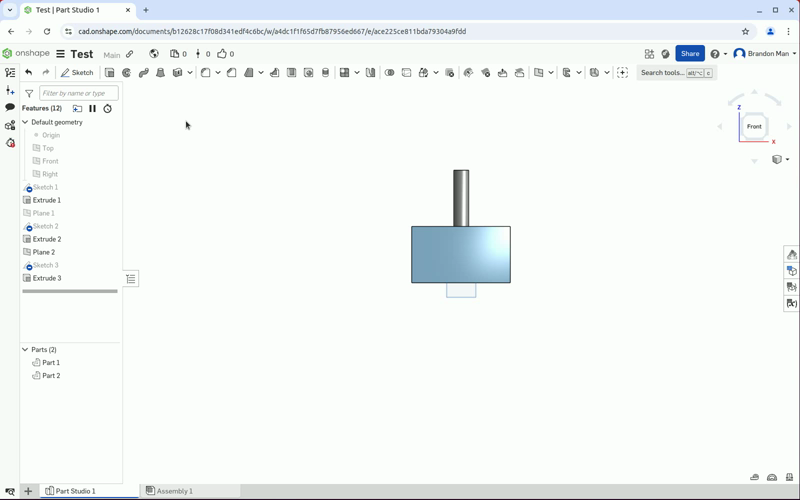
key(shift+h)
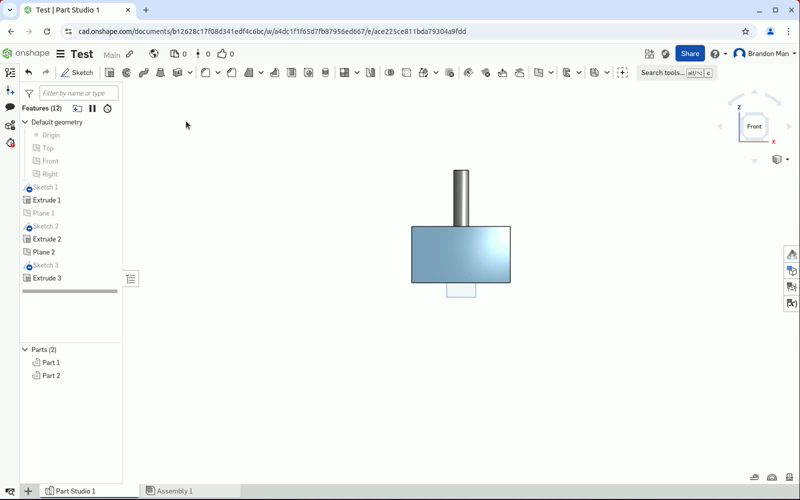
mouse_move(73, 189)
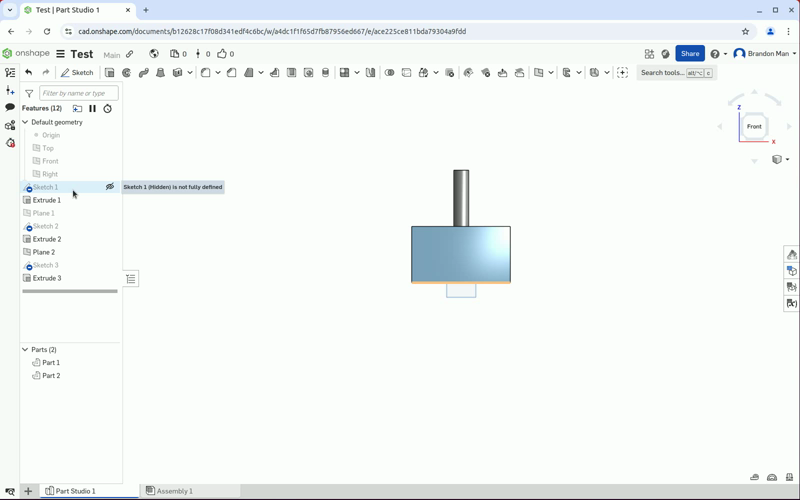
click(73, 189)
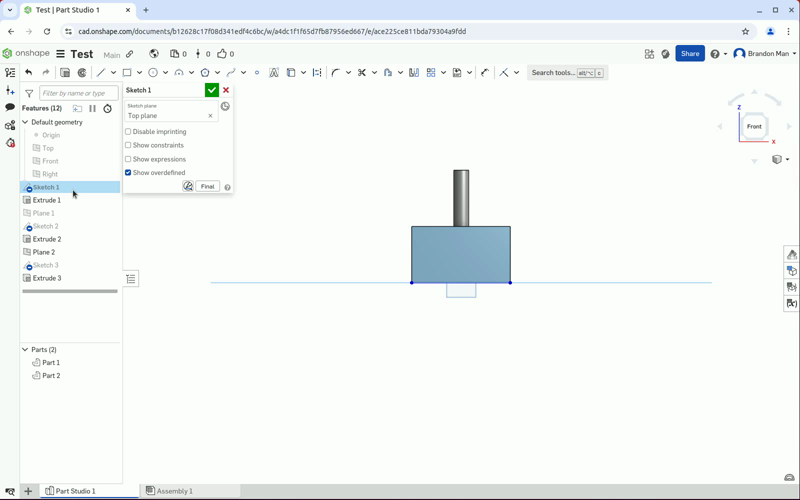
mouse_move(229, 92)
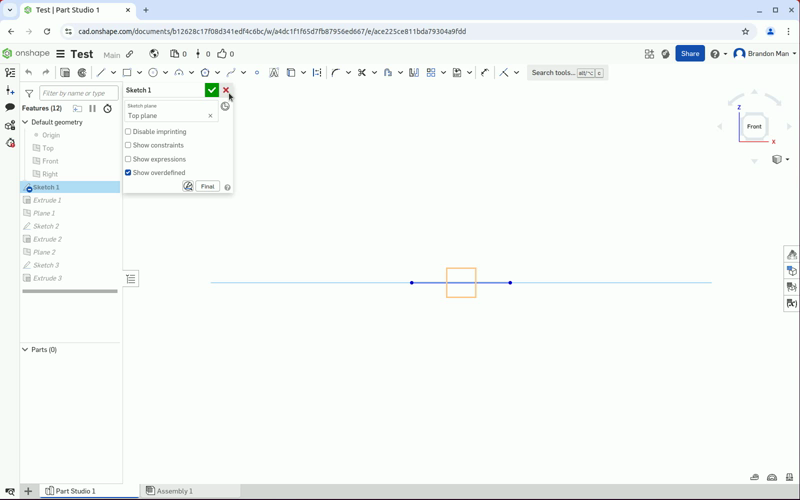
click(229, 92)
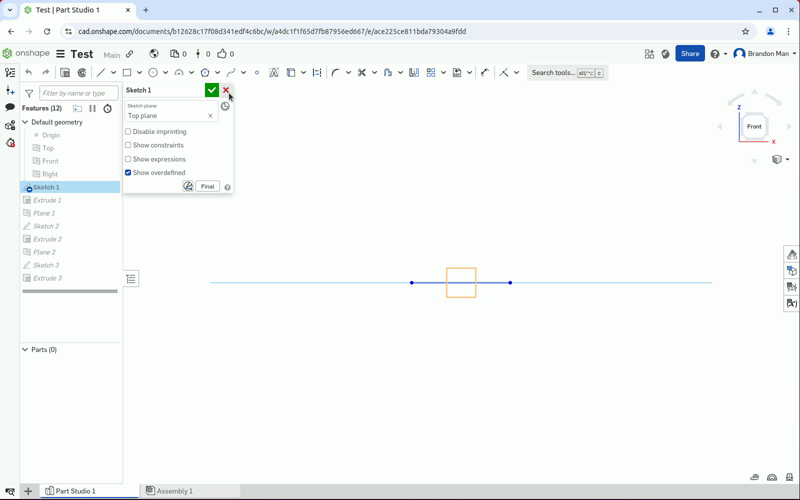
key(shift+s)
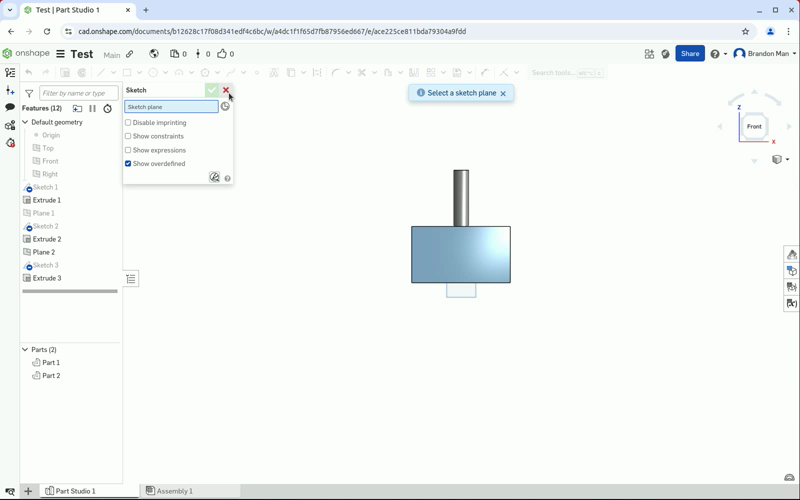
mouse_move(73, 254)
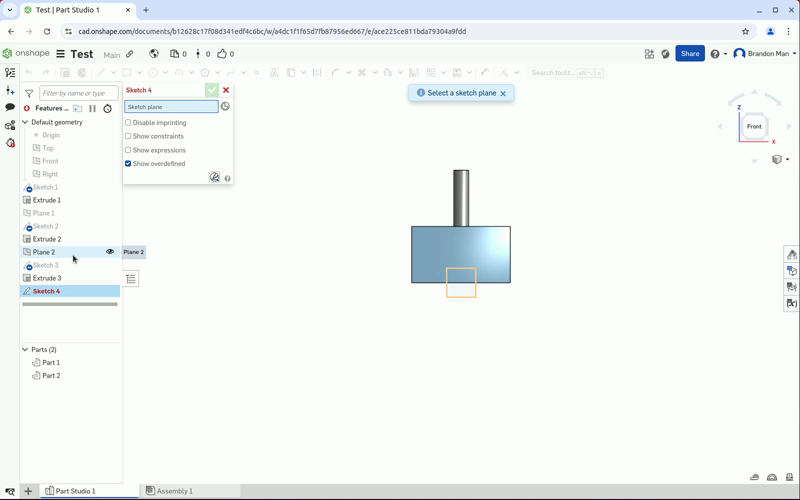
click(73, 254)
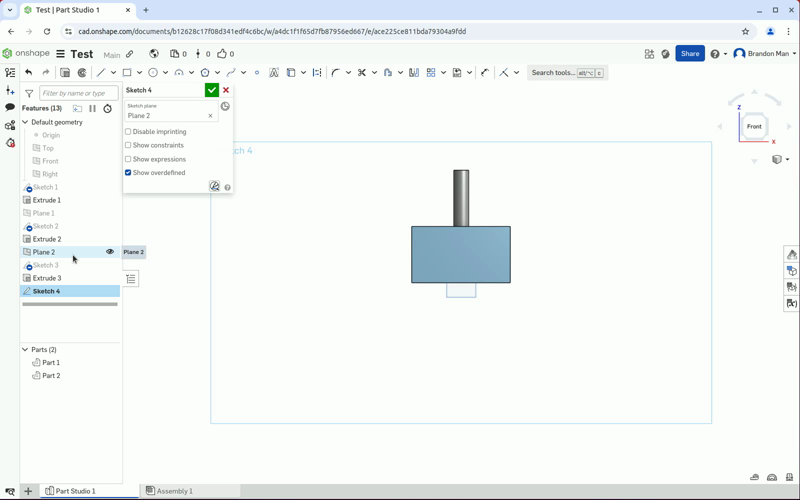
mouse_move(73, 352)
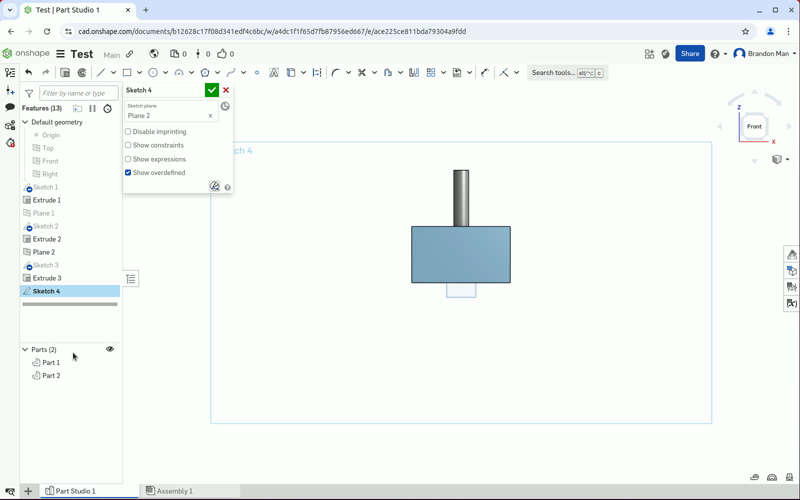
key(y)
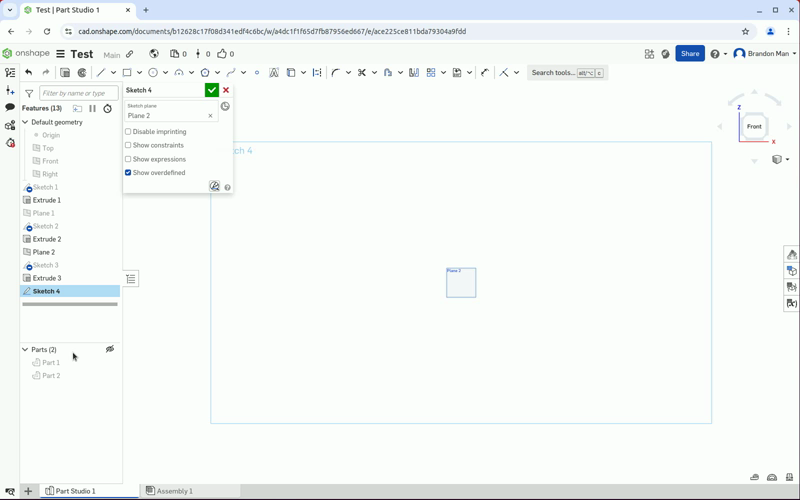
key(c)
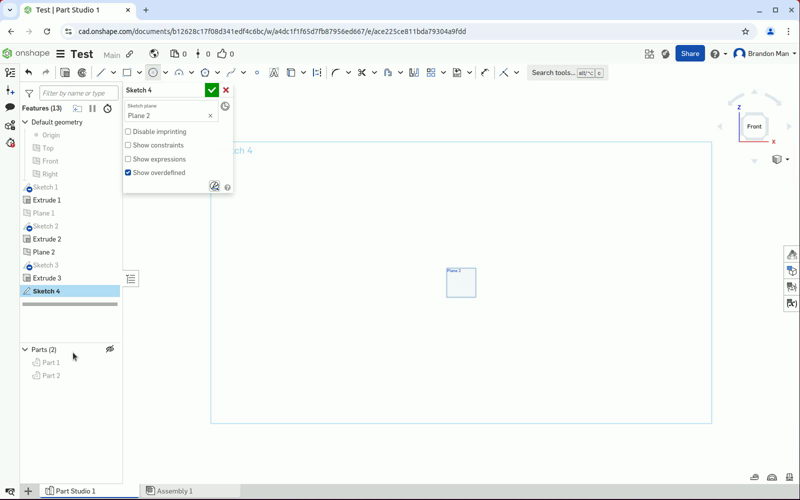
key_down(shift)
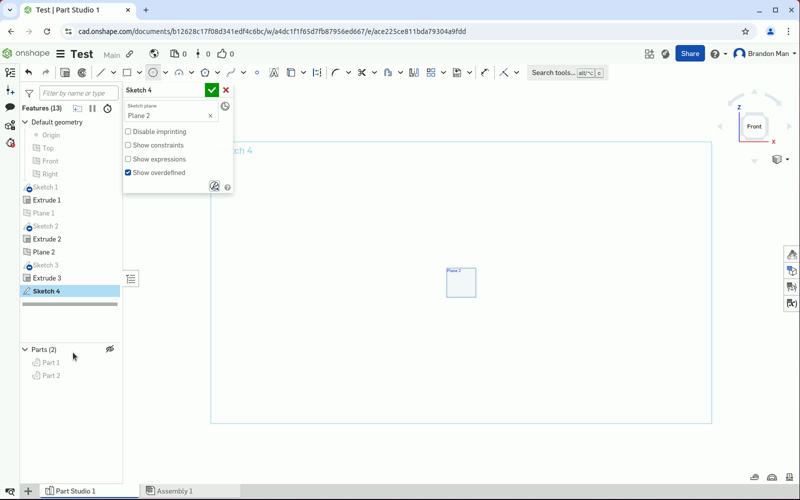
mouse_move(490, 246)
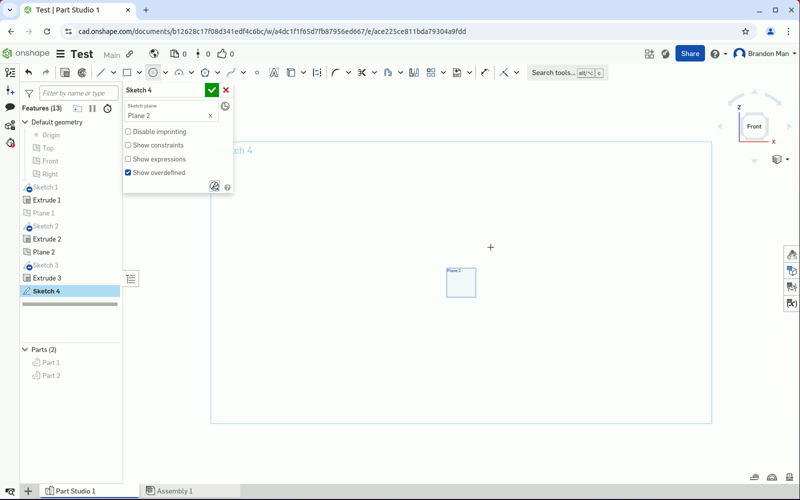
click(490, 246)
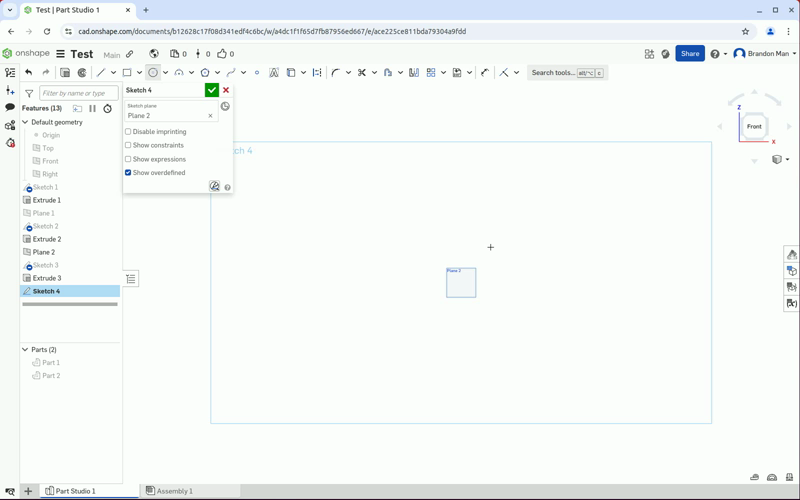
key_up(shift)
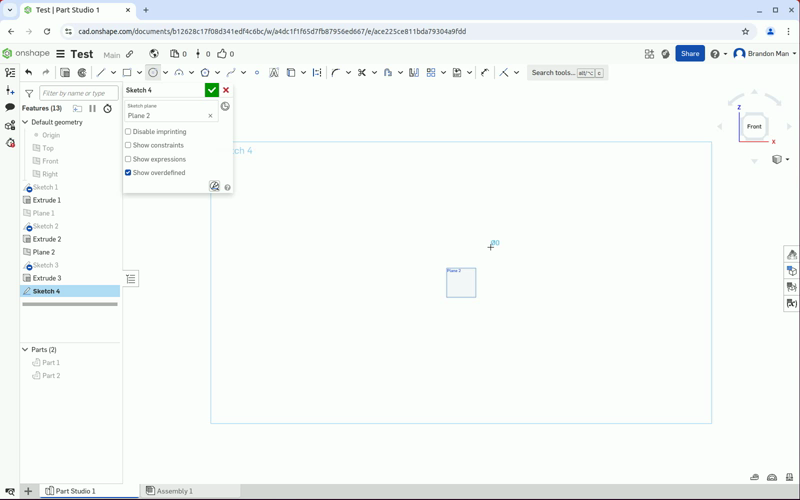
mouse_move(509, 246)
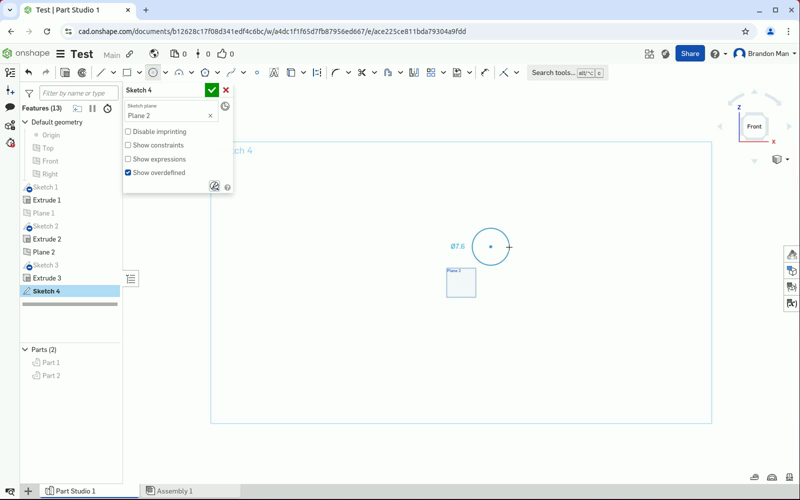
click(509, 246)
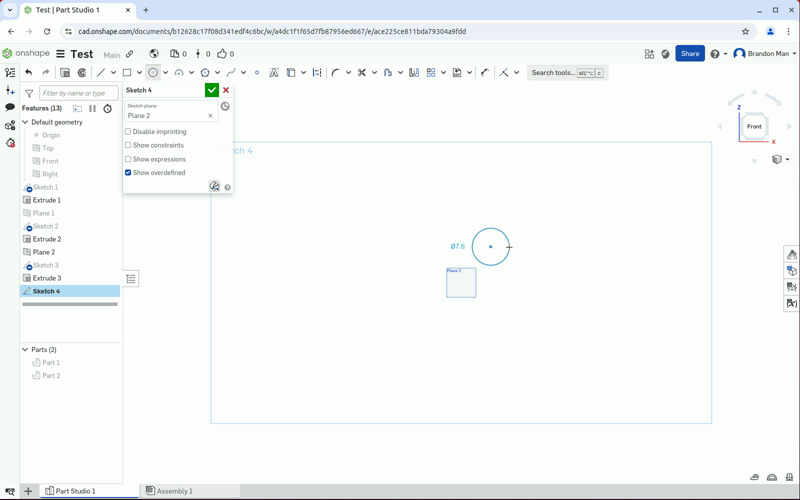
key(esc)
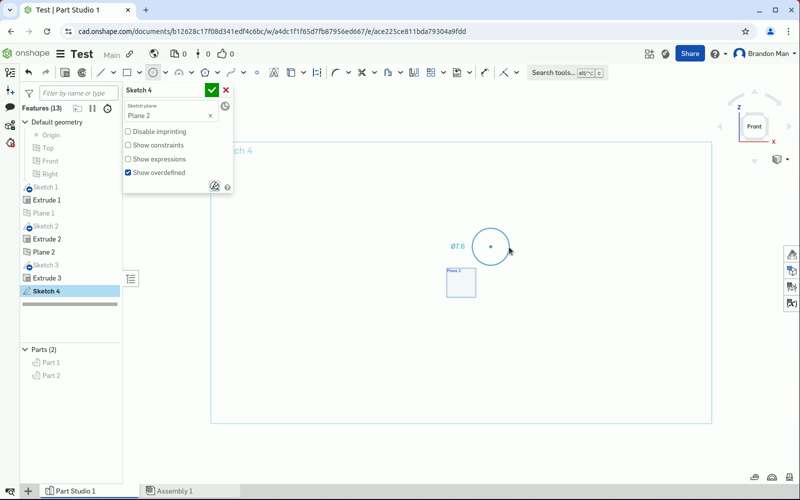
mouse_move(502, 240)
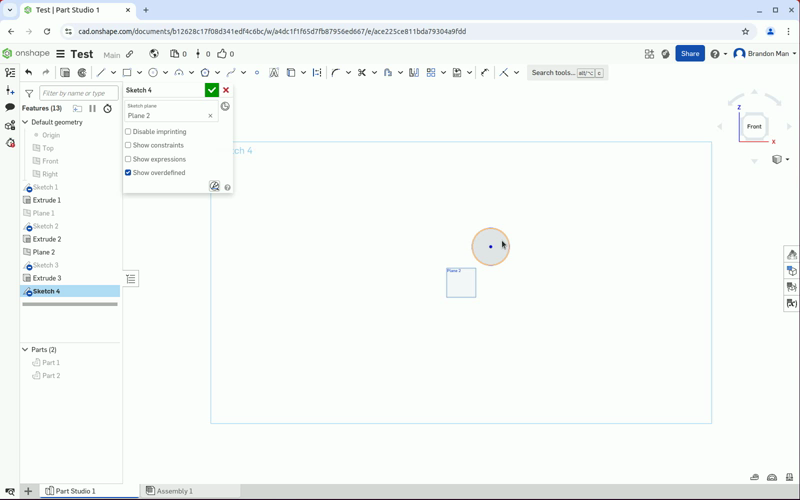
scroll(6)
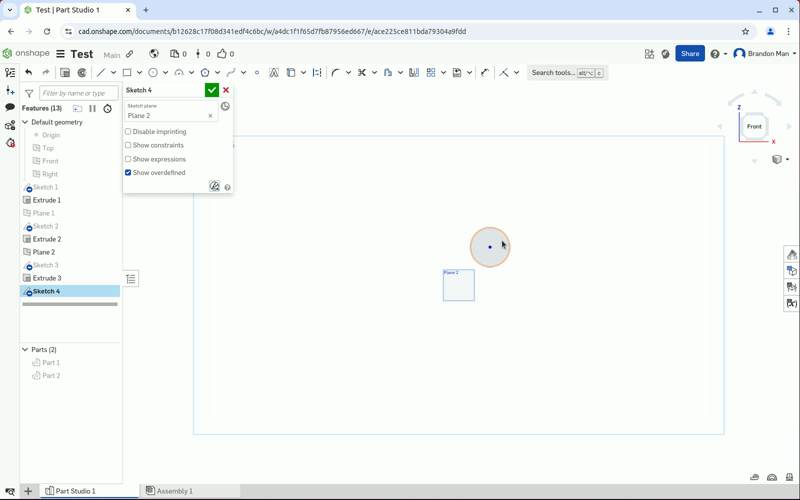
scroll(6)
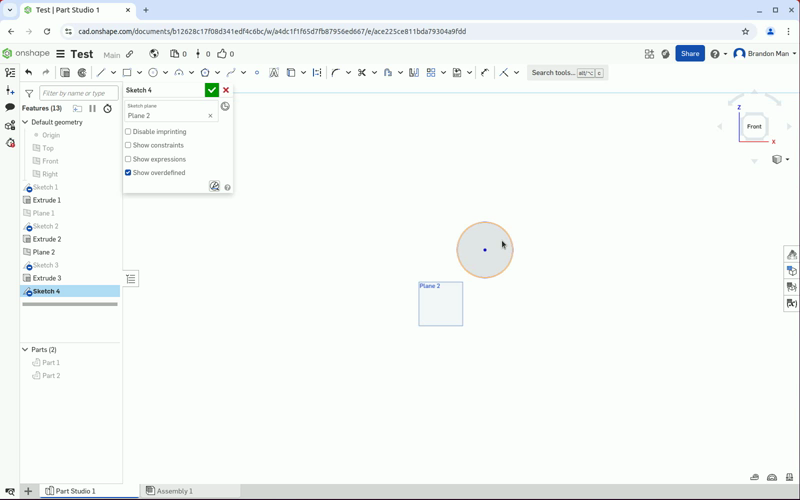
scroll(6)
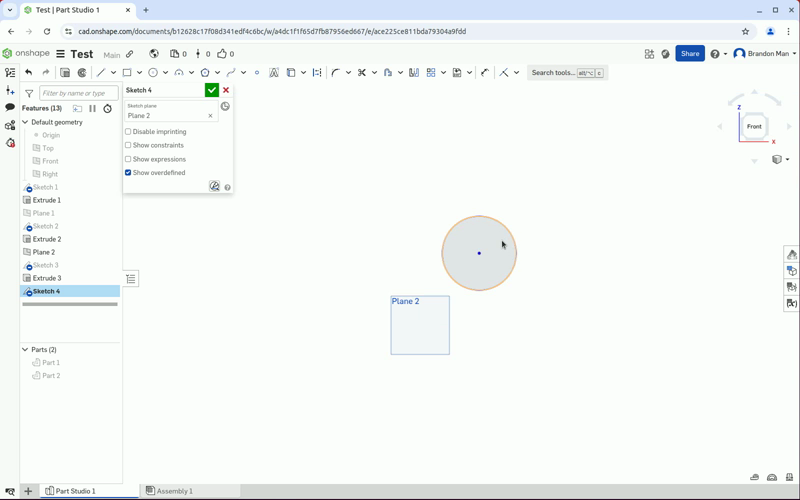
scroll(6)
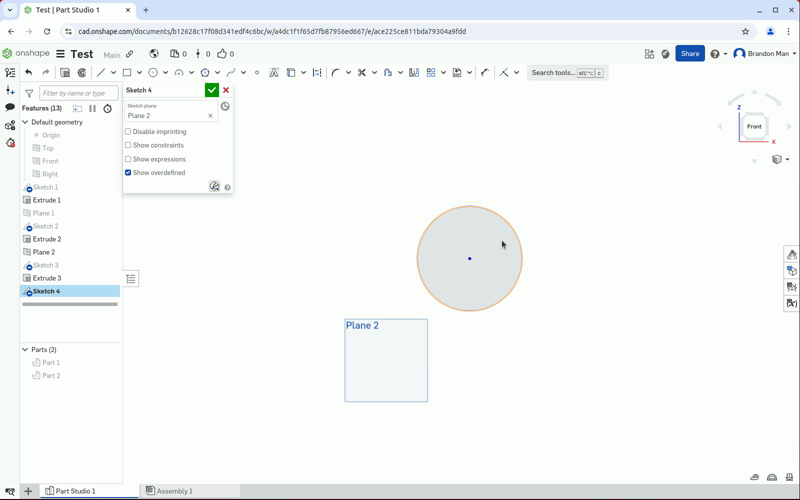
scroll(6)
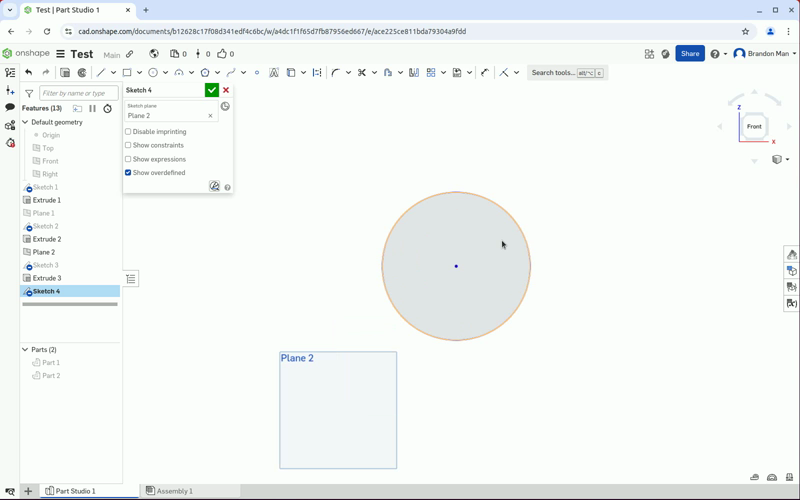
scroll(6)
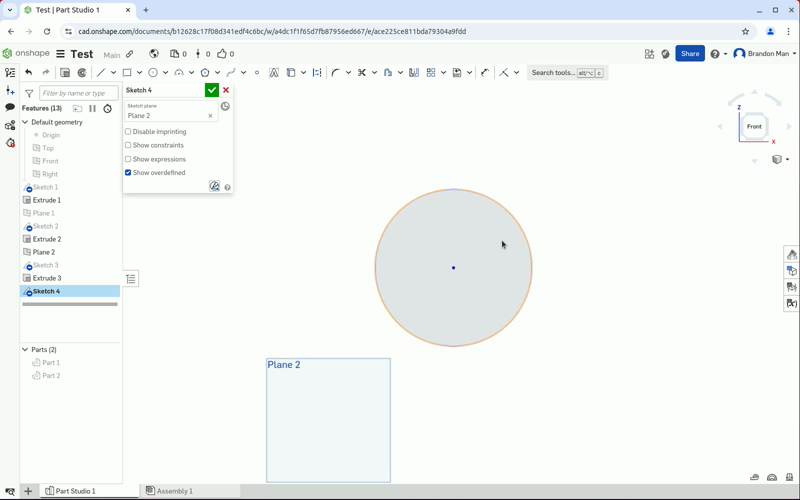
scroll(6)
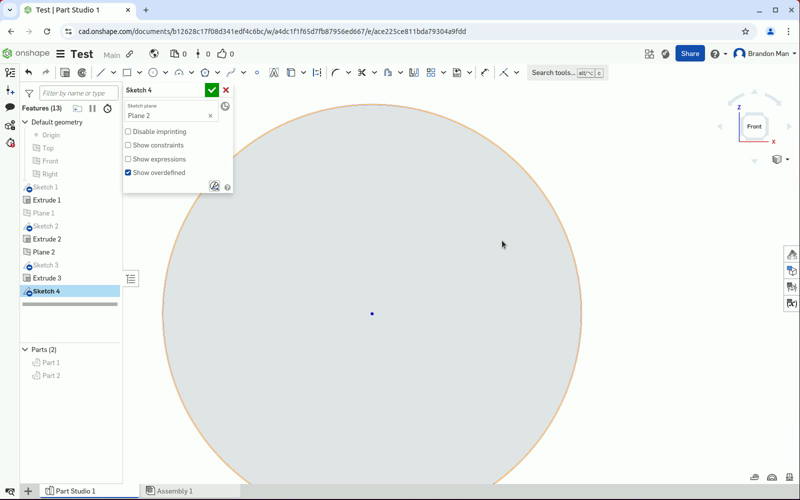
click(502, 240)
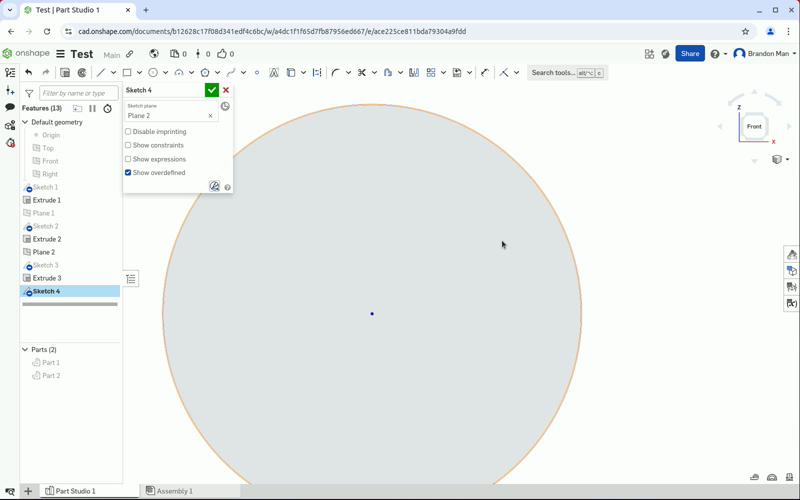
scroll(-6)
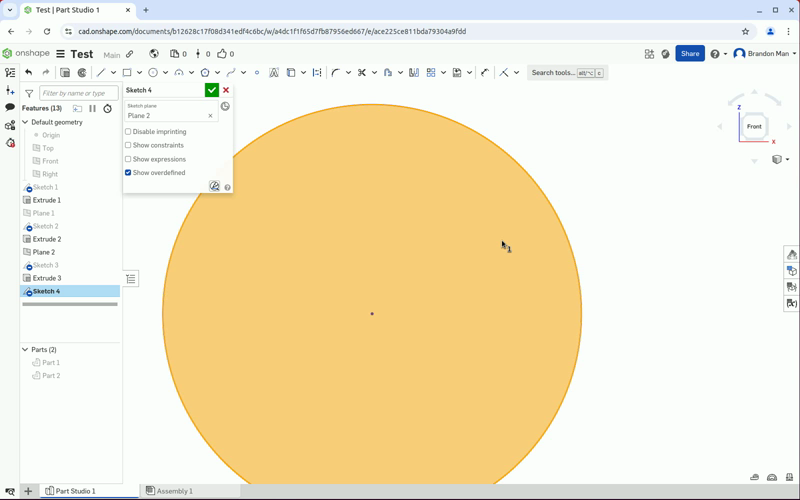
scroll(-6)
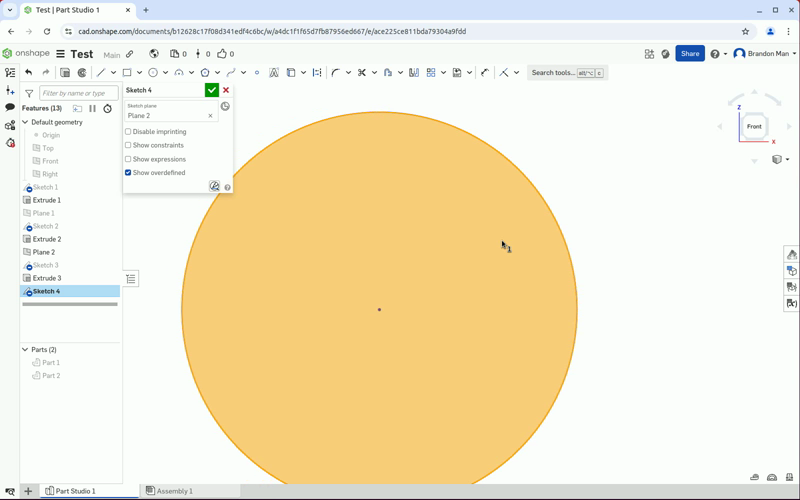
scroll(-6)
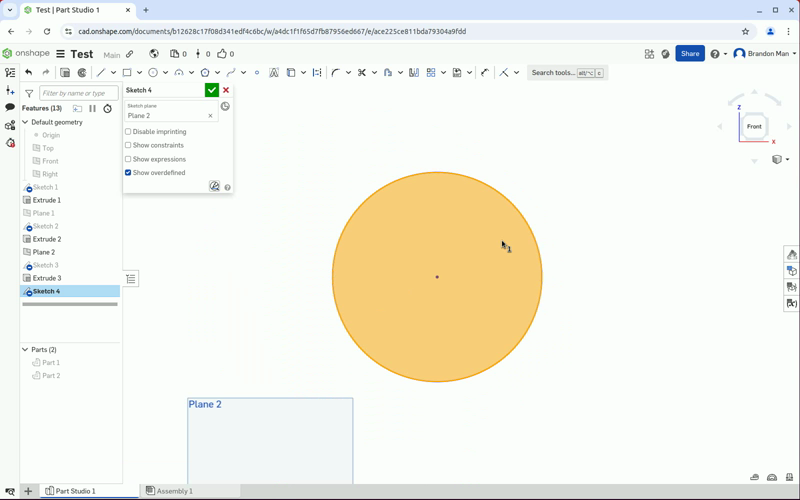
scroll(-6)
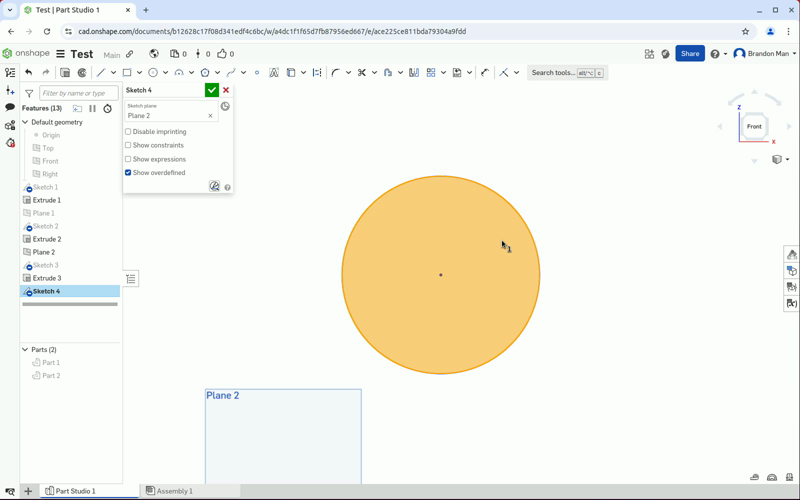
scroll(-6)
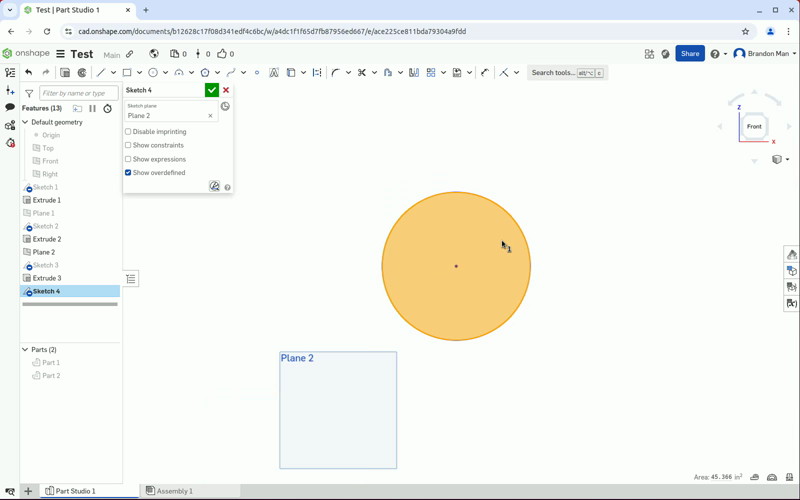
scroll(-6)
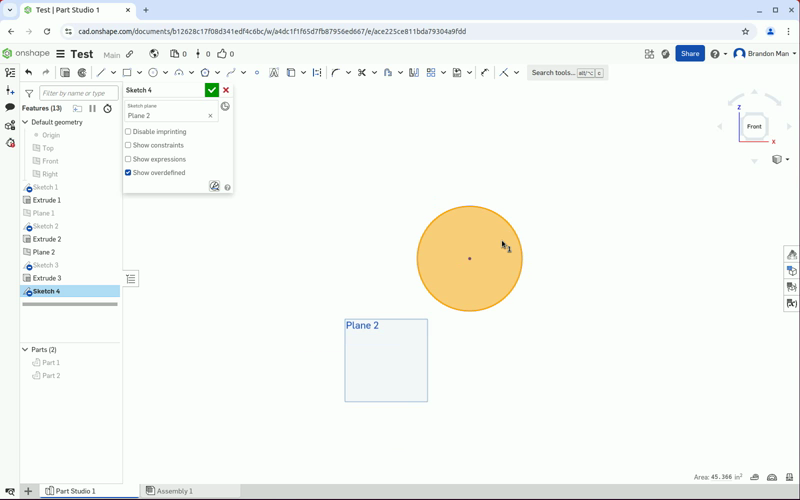
scroll(-6)
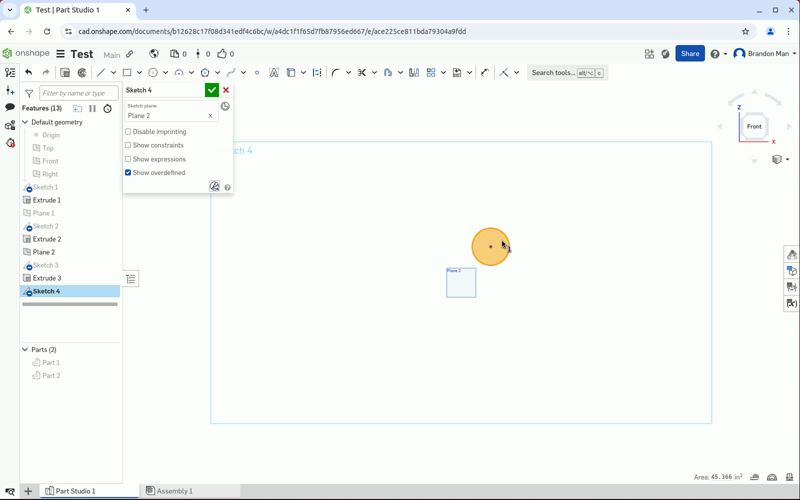
mouse_move(73, 352)
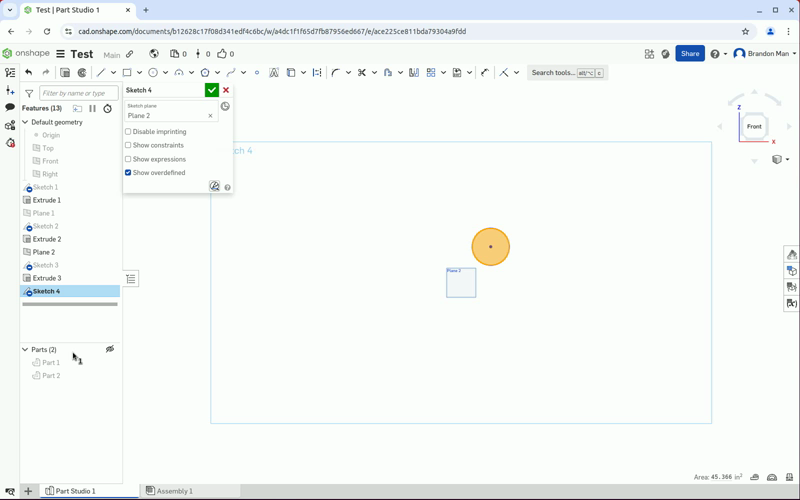
key(shift+y)
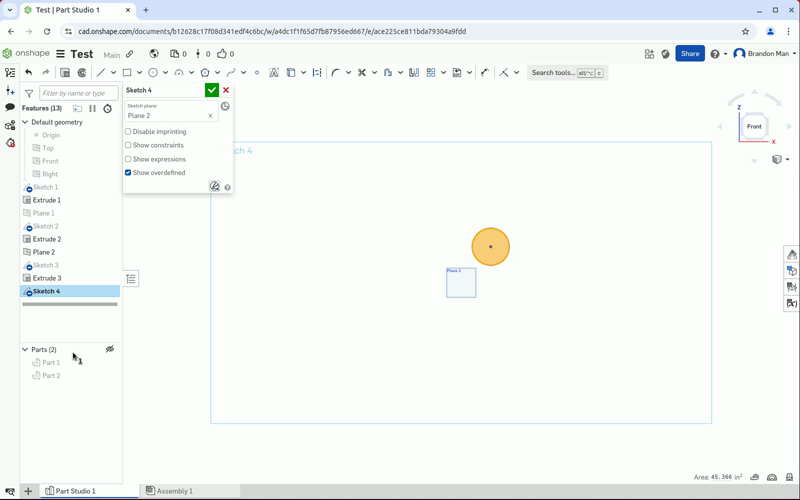
key(shift+e)
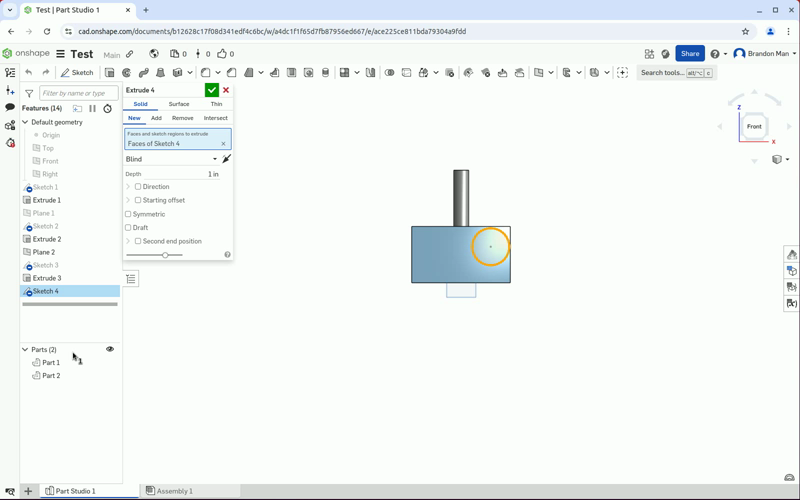
mouse_move(143, 106)
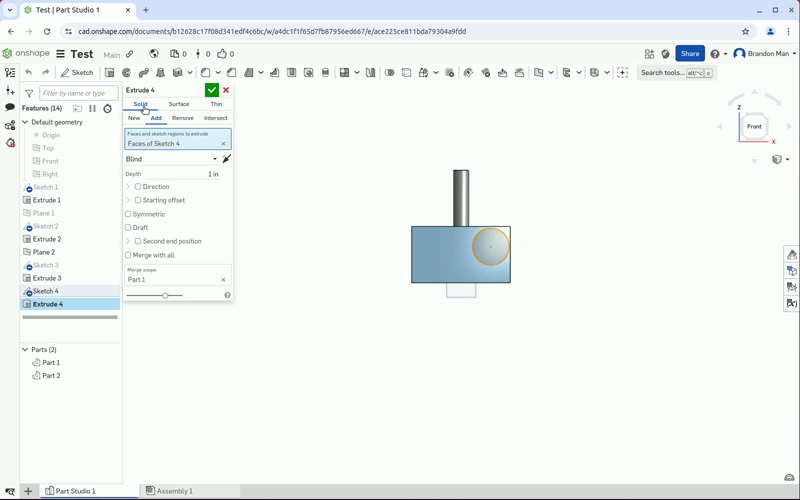
click(143, 106)
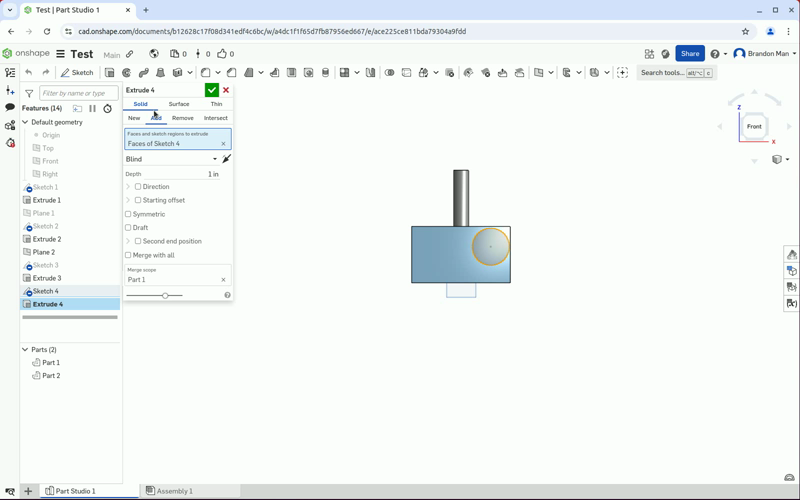
mouse_move(186, 120)
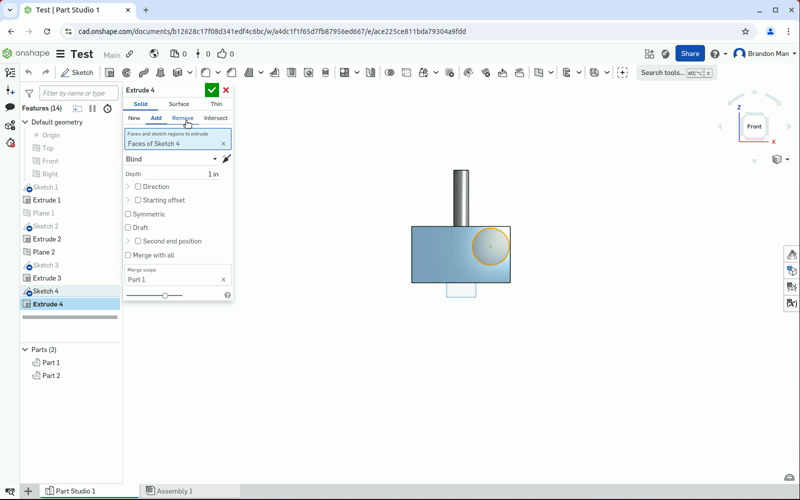
click(186, 120)
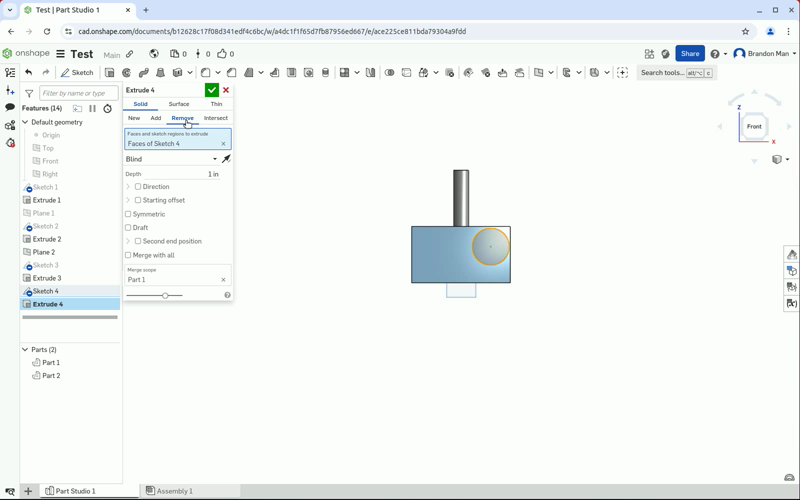
key(tab, 4)
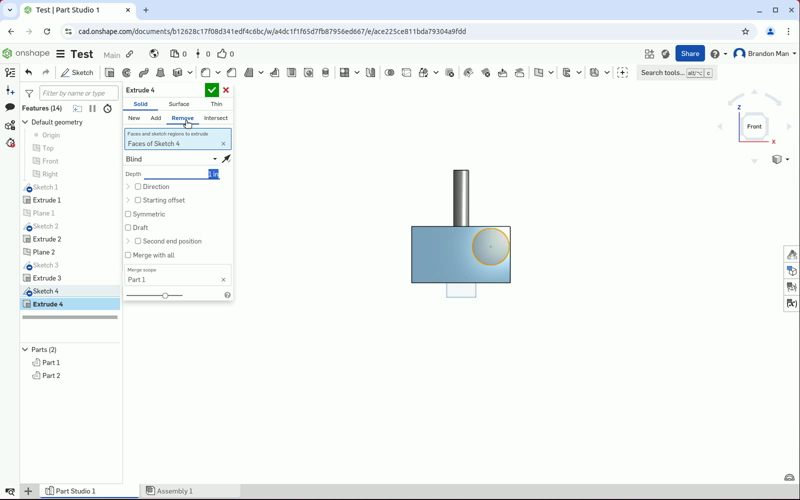
text(7.221)
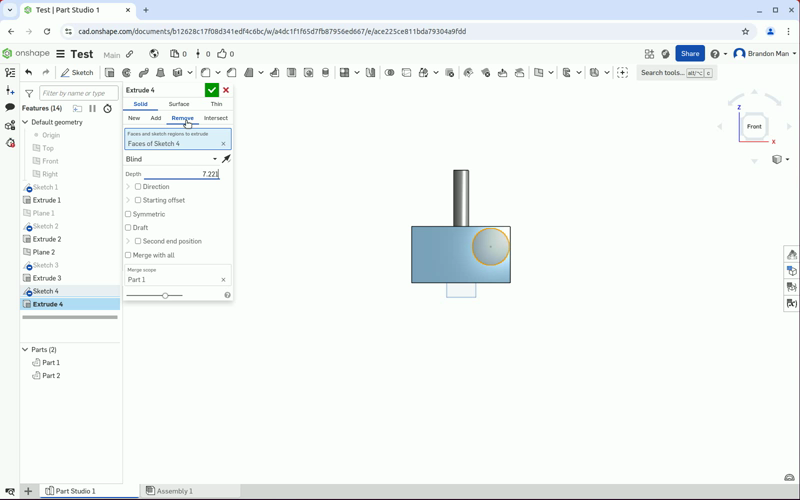
key(tab, 6)
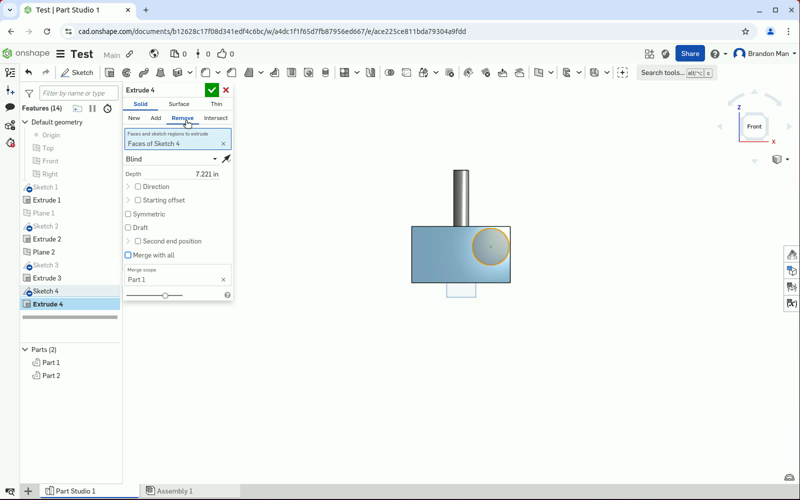
key(space)
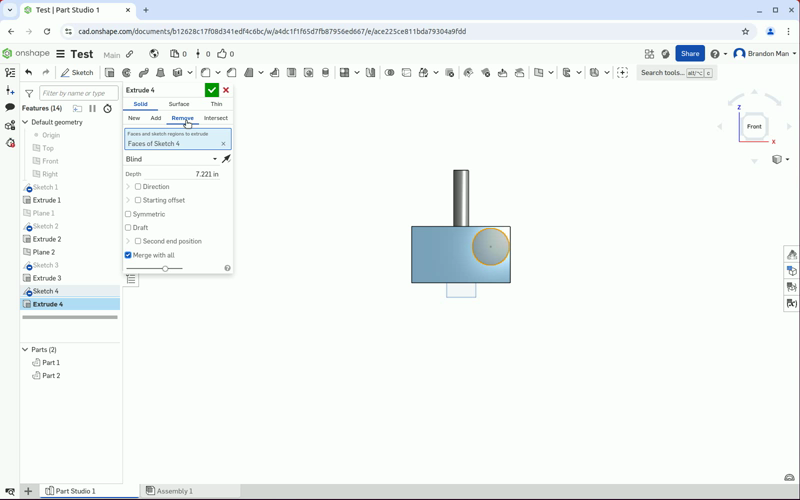
key(enter)
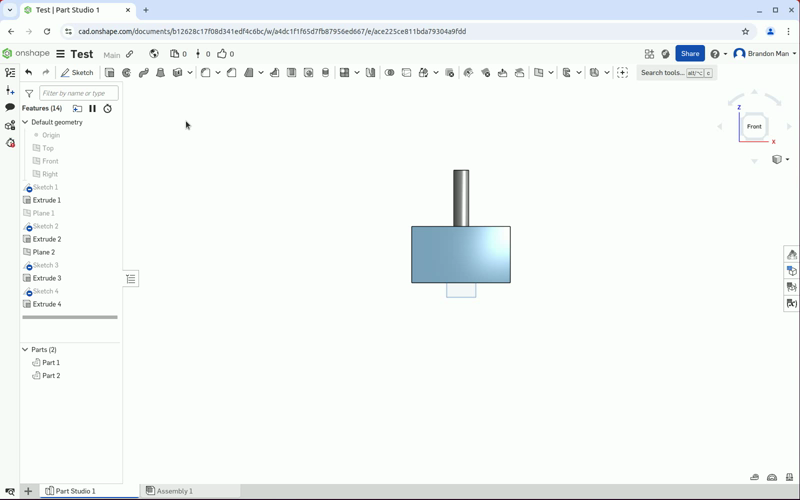
key(shift+h)
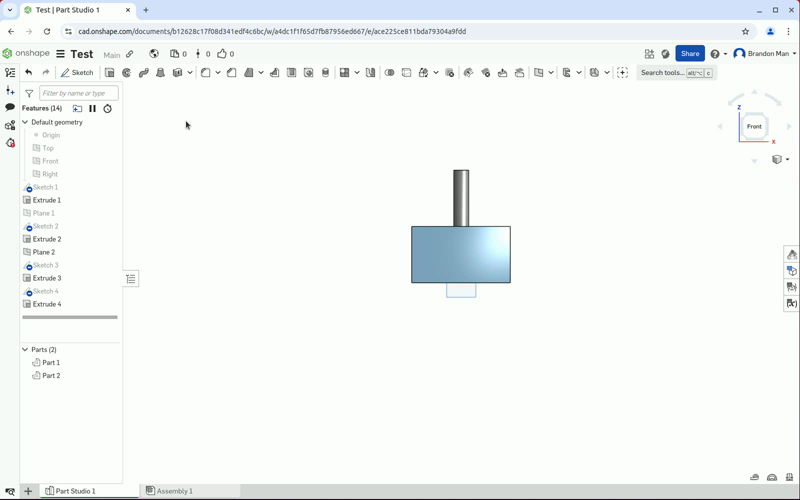
key(shift+h)
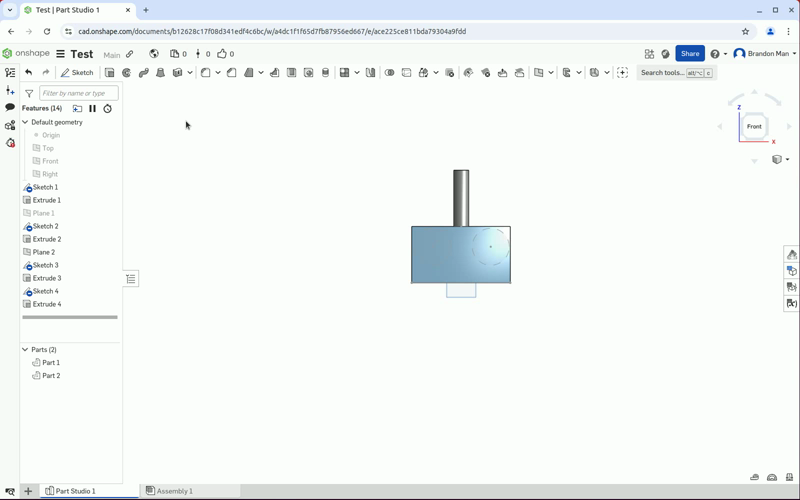
key(shift+7)
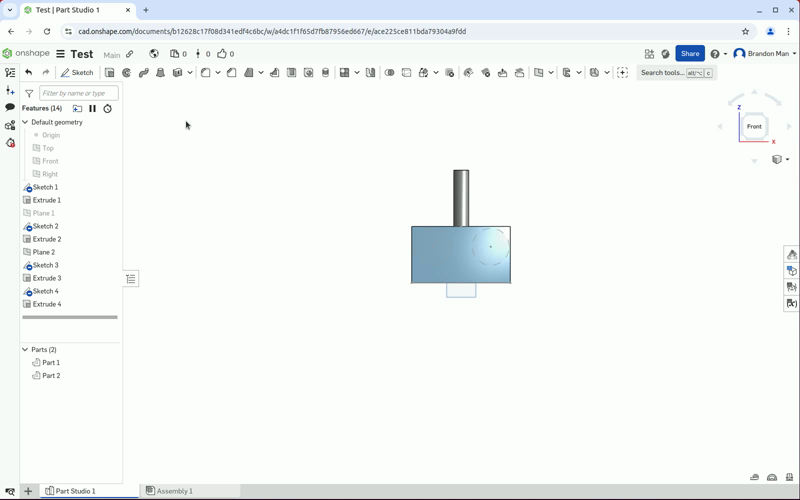
key(left, 2)
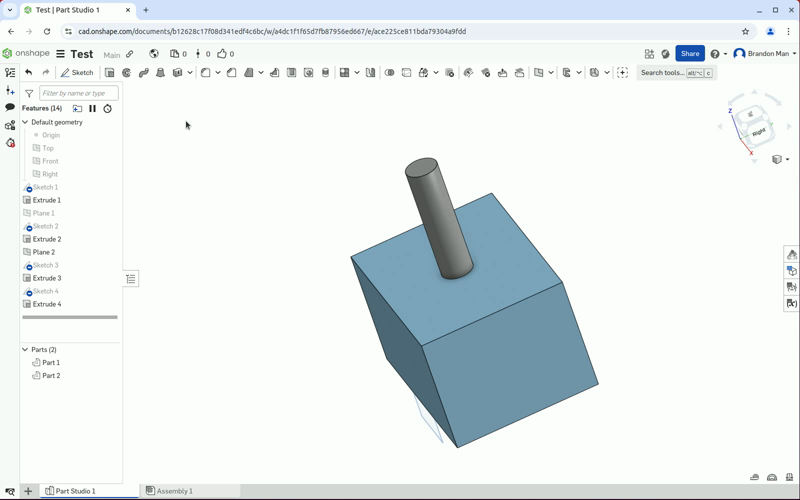
key(down, 2)
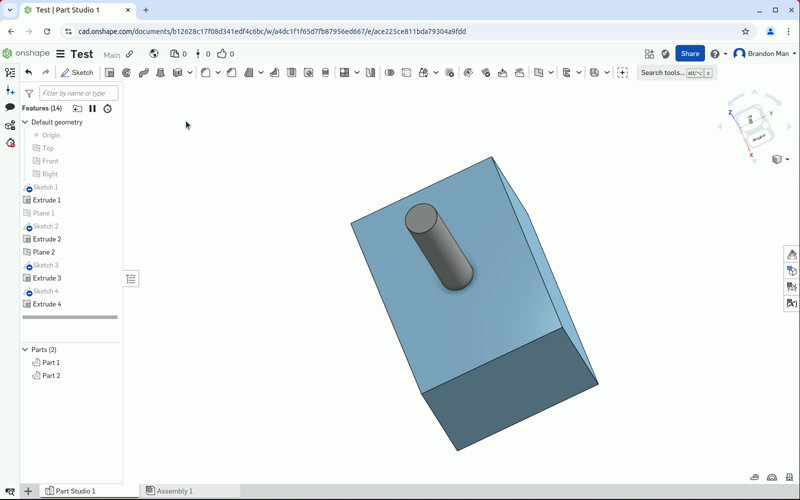
key(up, 2)
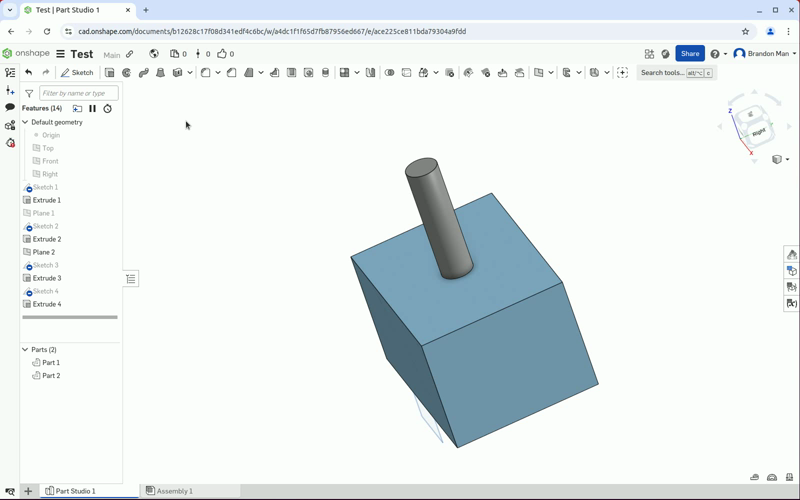
key(right, 2)
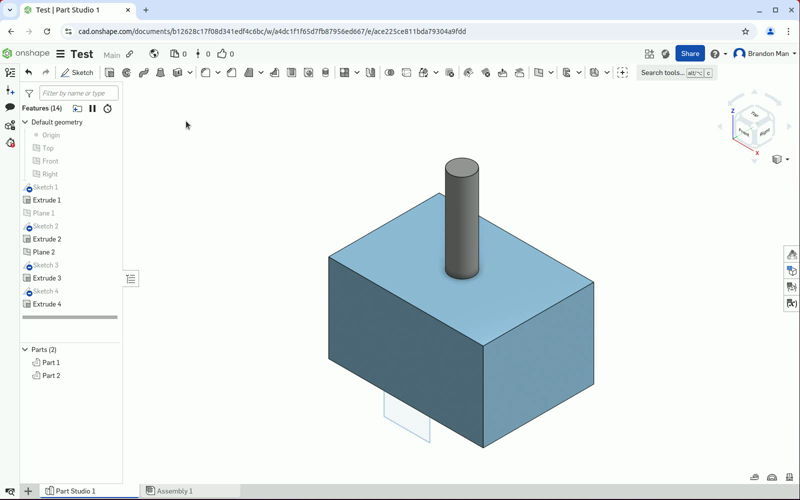
mouse_move(73, 189)
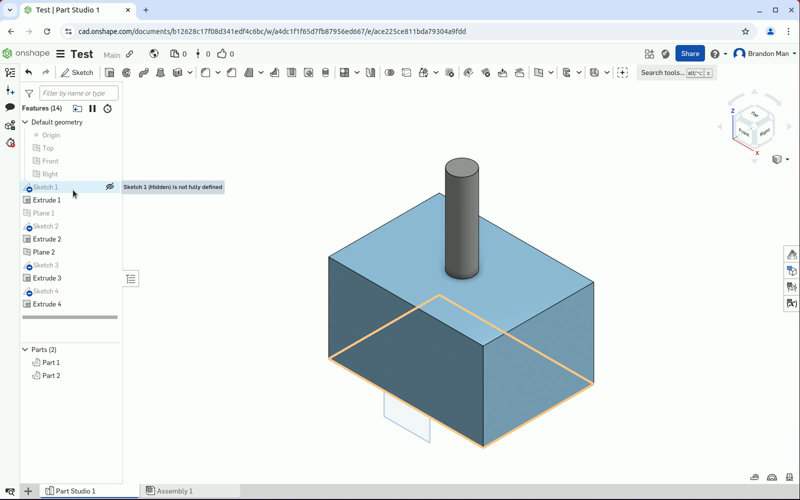
click(73, 189)